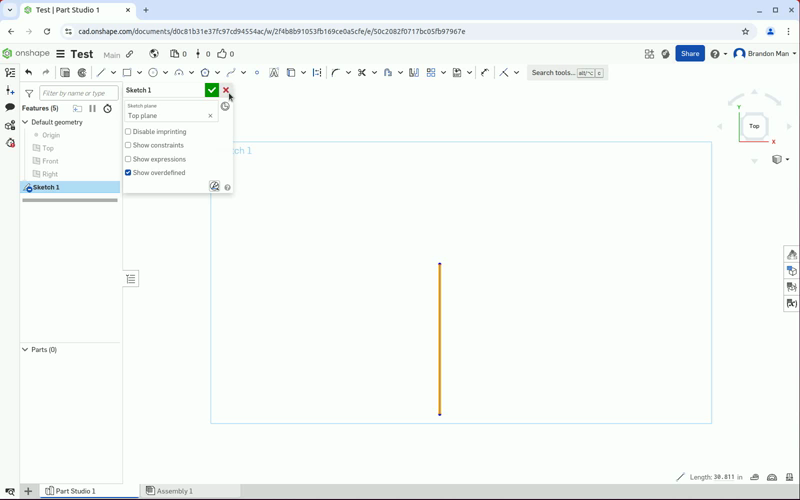
key(shift+h)
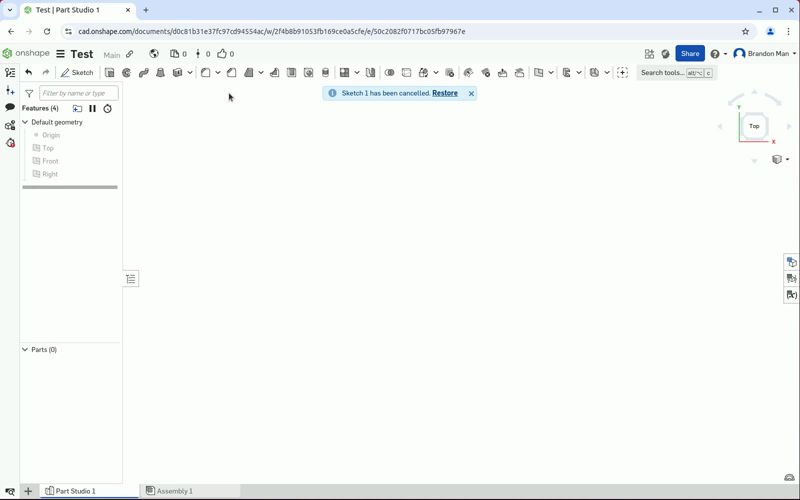
mouse_move(73, 352)
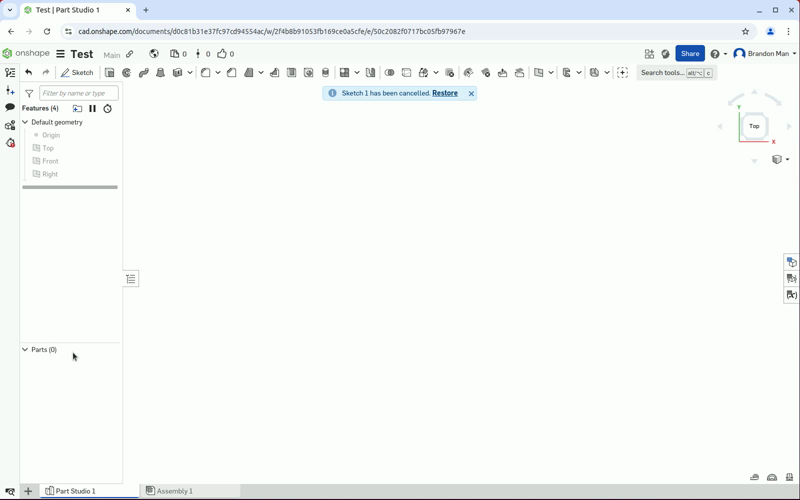
key(y)
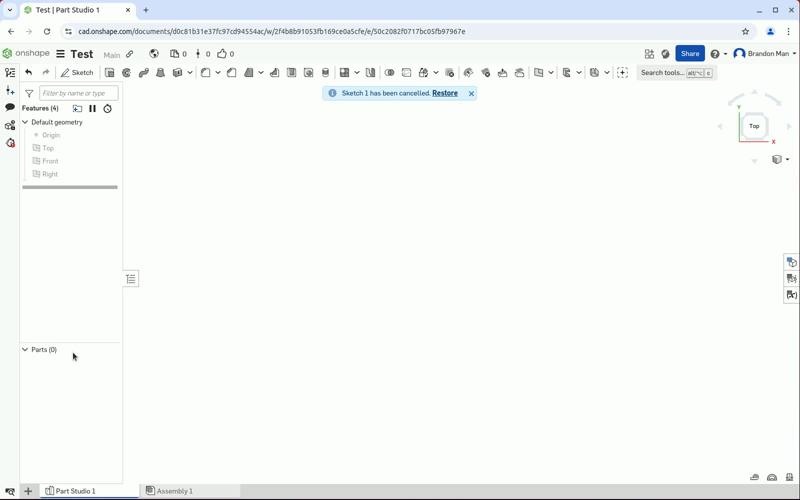
key(shift+p)
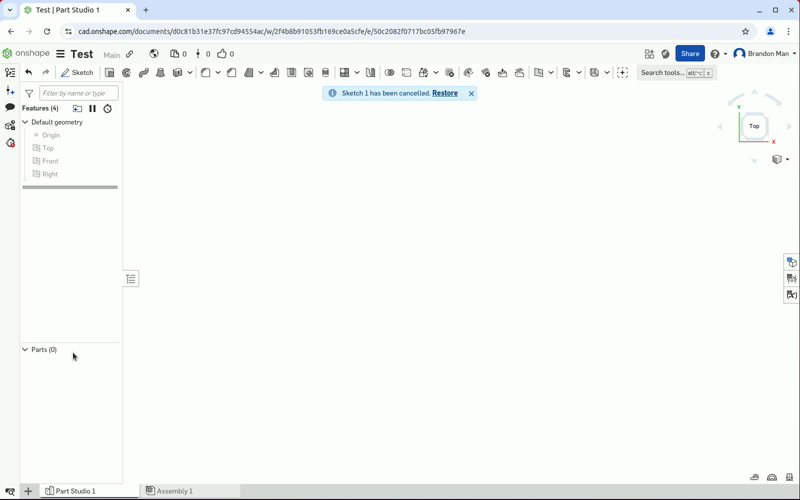
key(space)
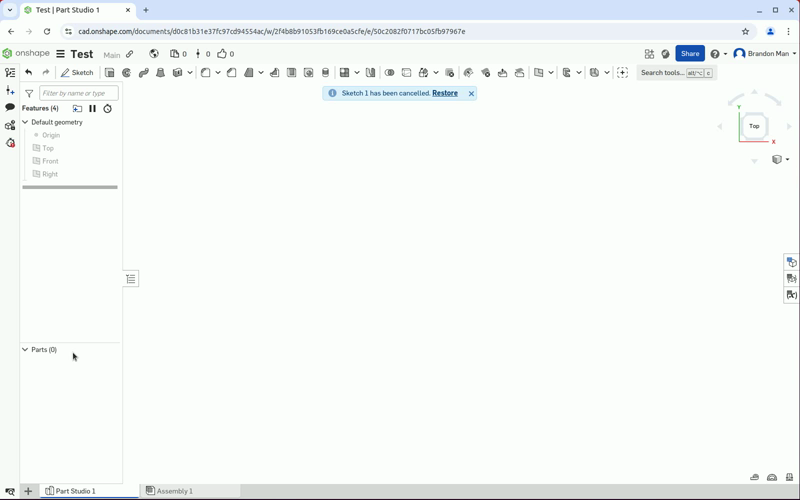
key_down(shift)
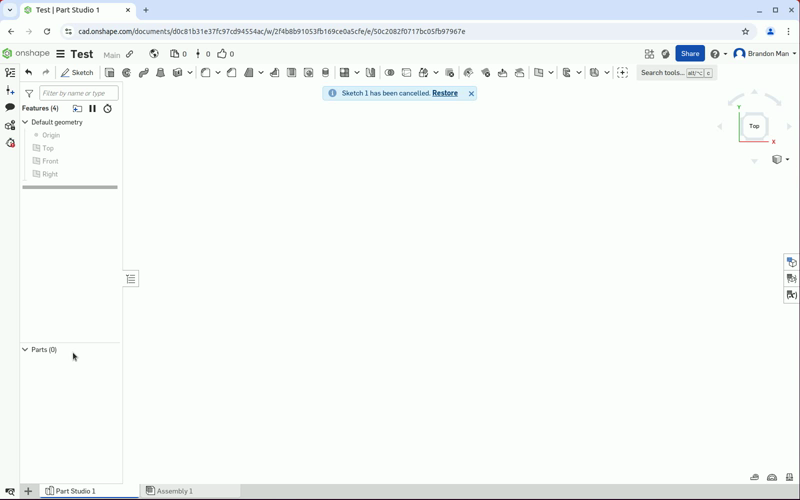
key(up)
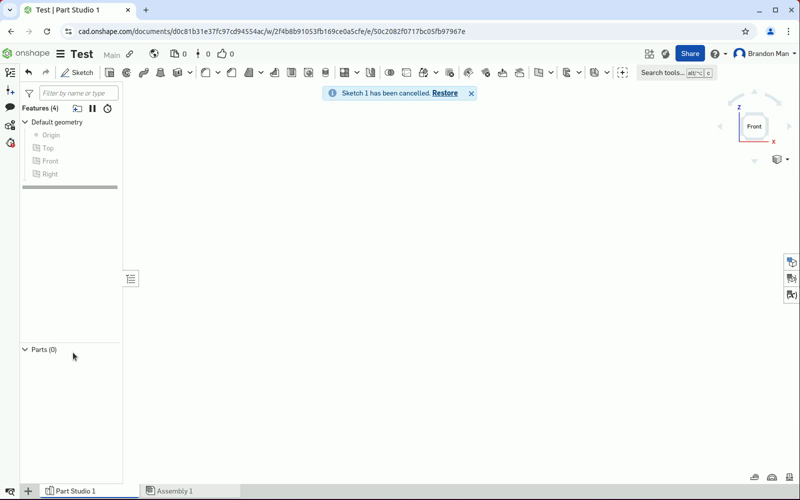
key_up(shift)
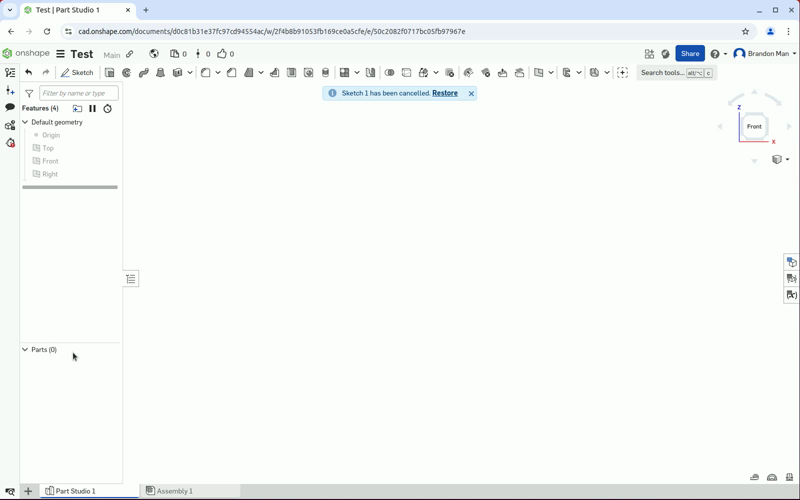
mouse_move(73, 352)
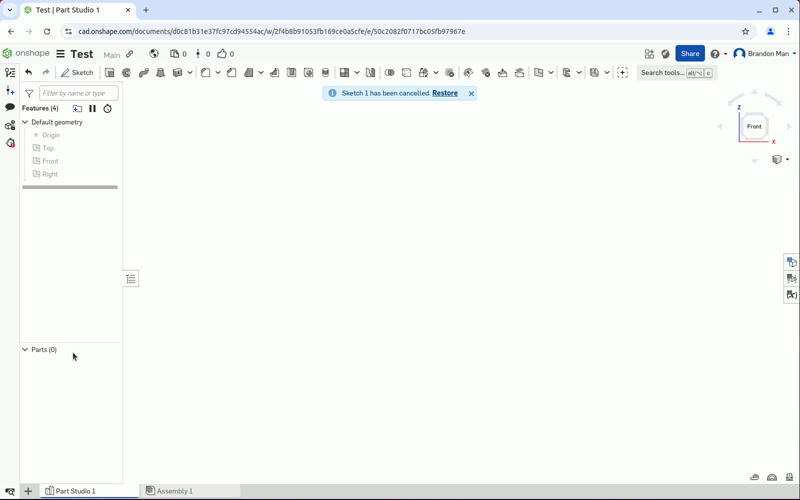
key(shift+y)
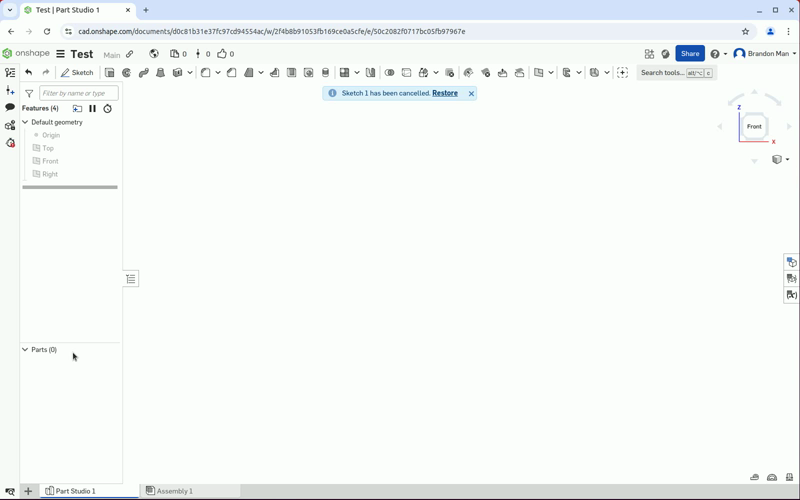
key(shift+s)
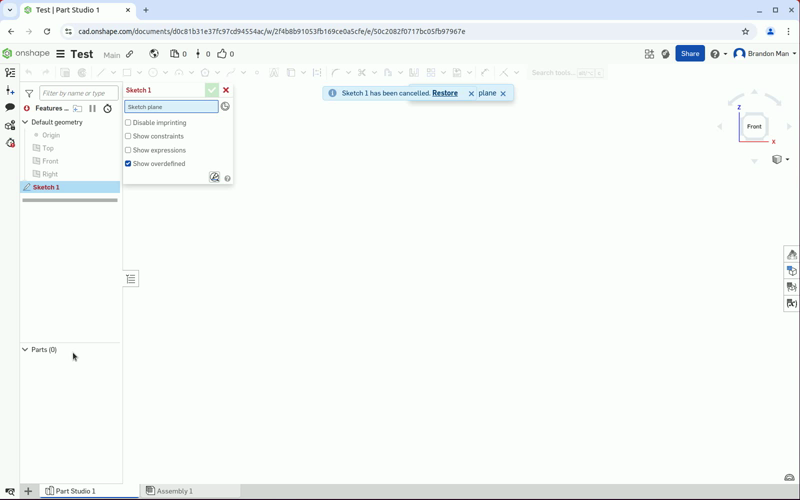
mouse_move(73, 163)
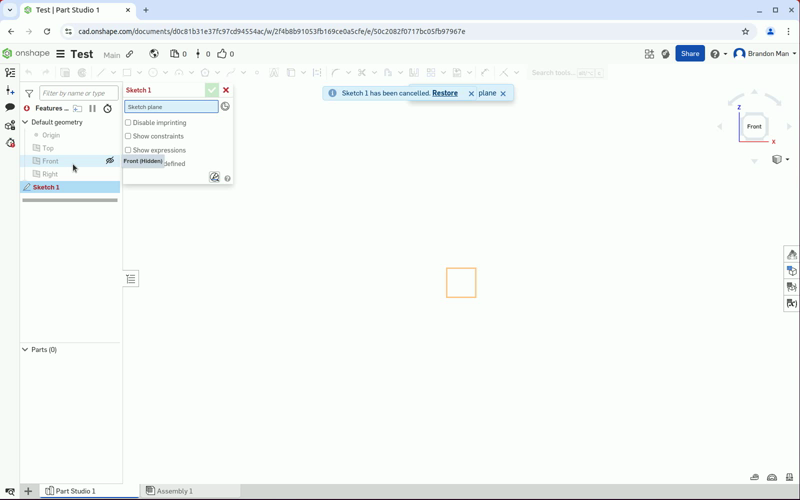
click(73, 163)
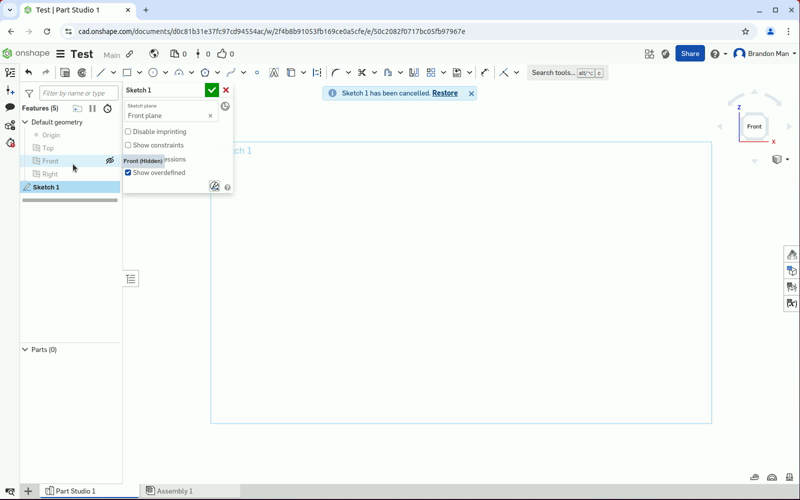
mouse_move(73, 352)
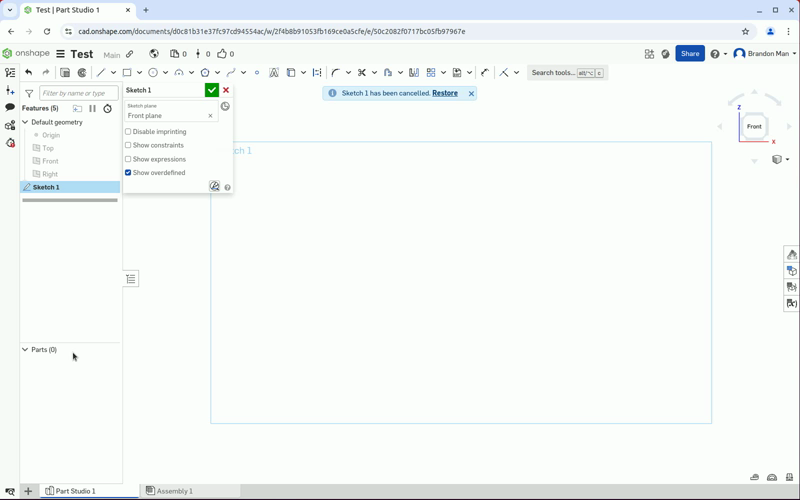
key(y)
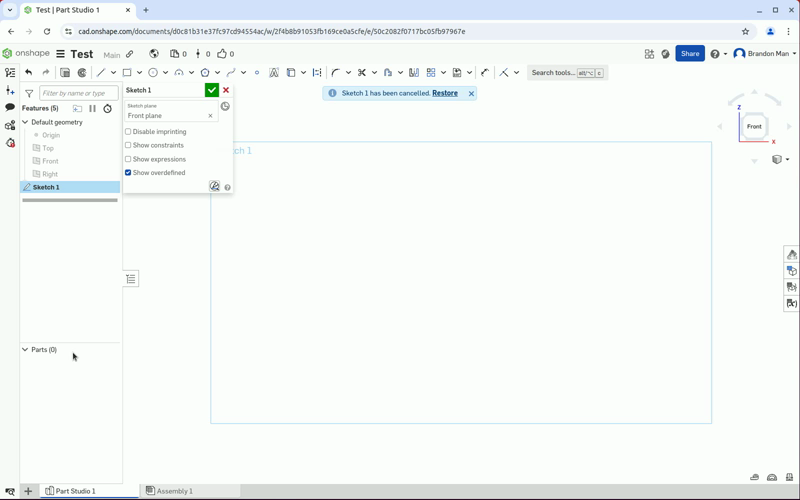
key(l)
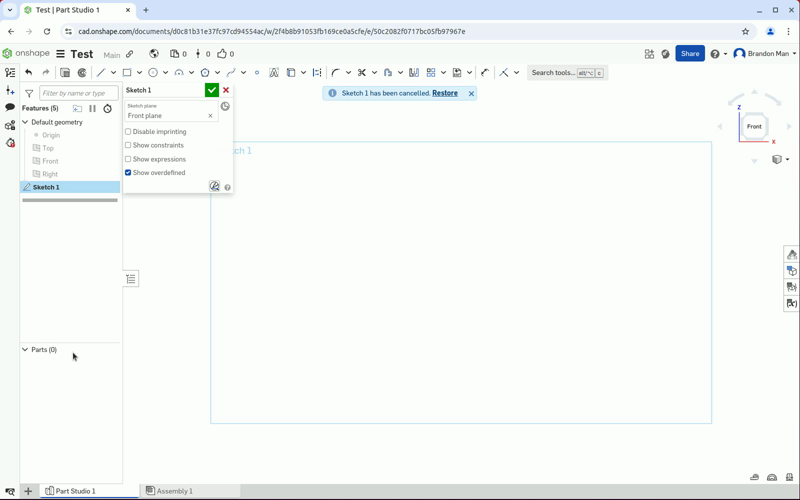
key_down(shift)
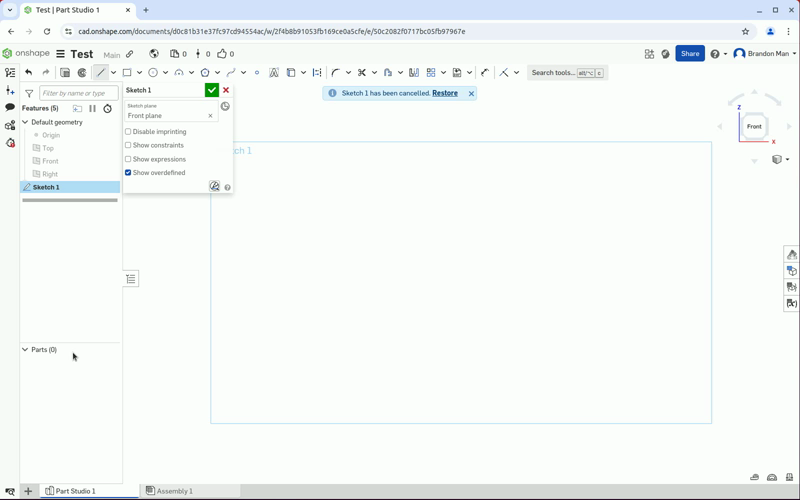
mouse_move(384, 282)
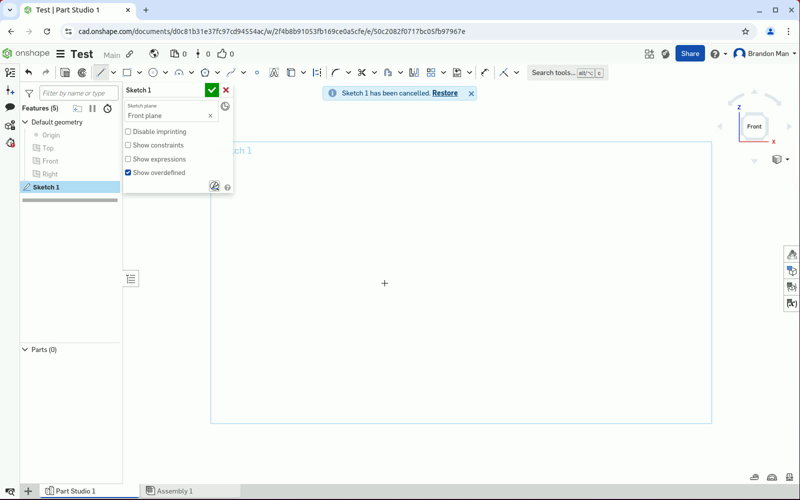
click(384, 282)
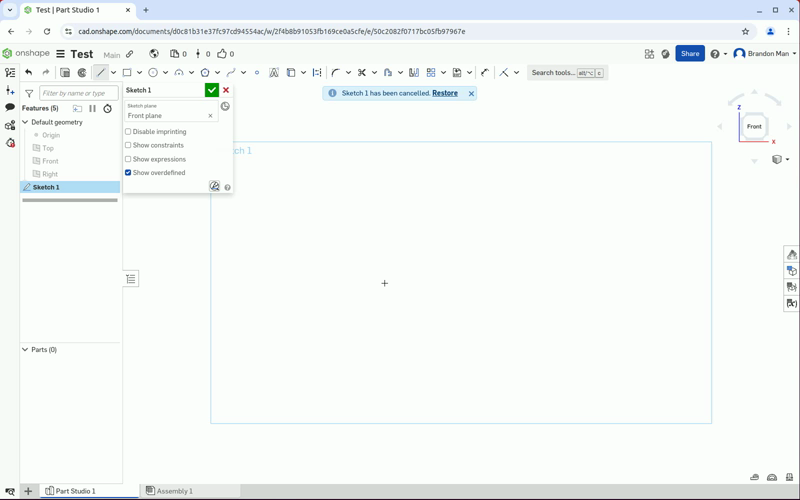
key_up(shift)
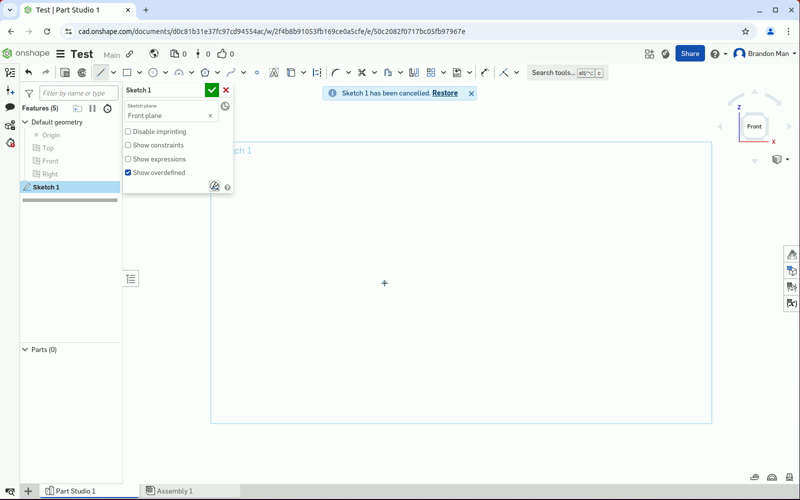
key_down(shift)
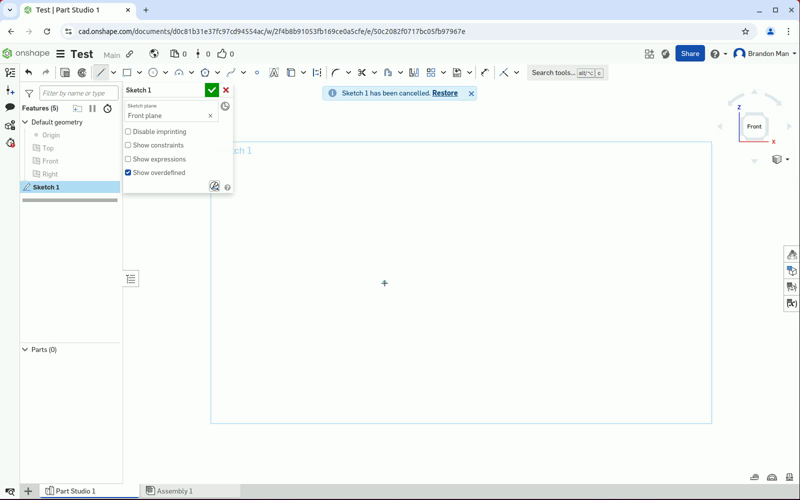
mouse_move(460, 282)
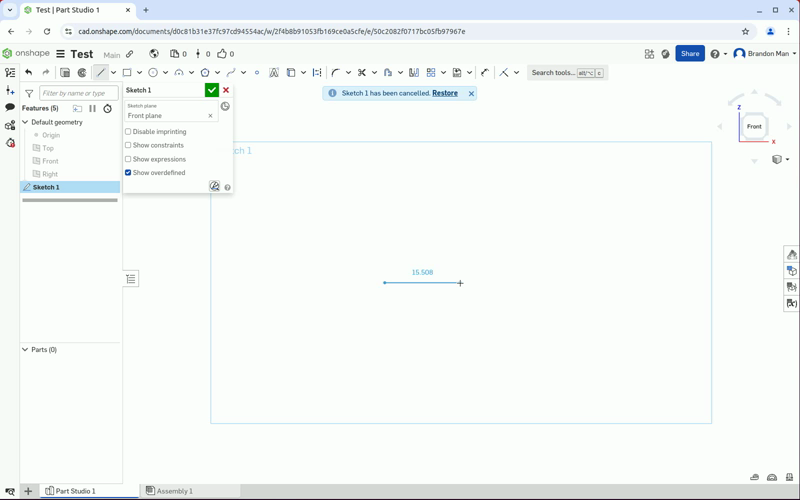
click(460, 282)
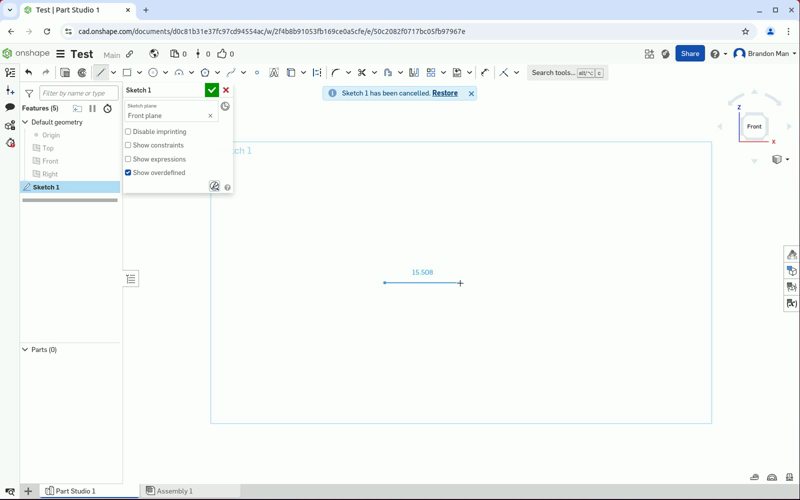
key_up(shift)
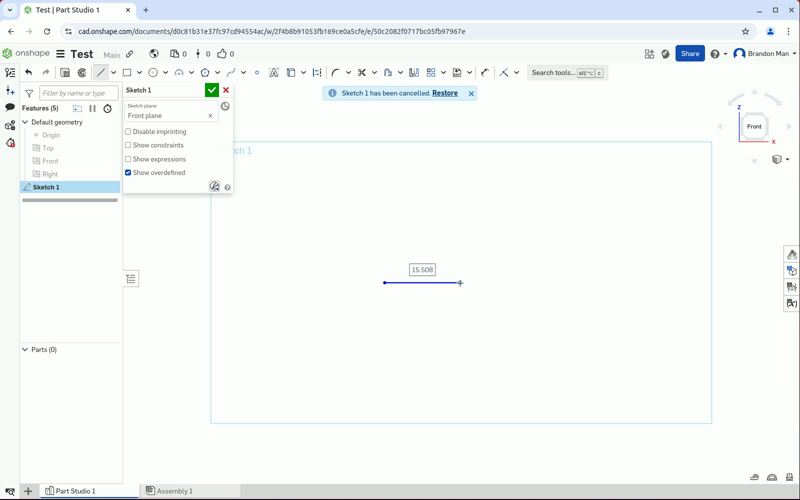
key_down(shift)
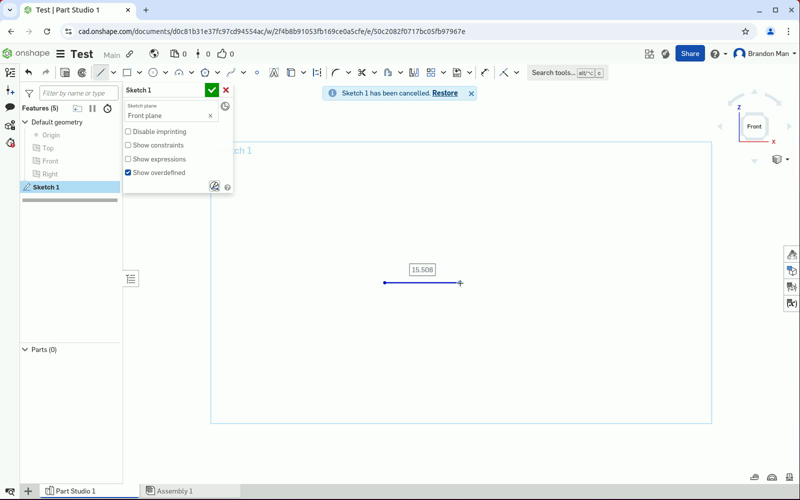
mouse_move(460, 170)
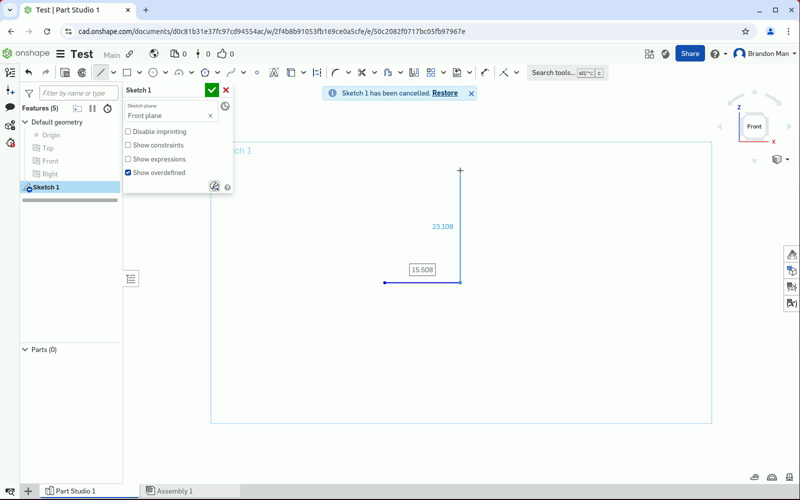
click(460, 170)
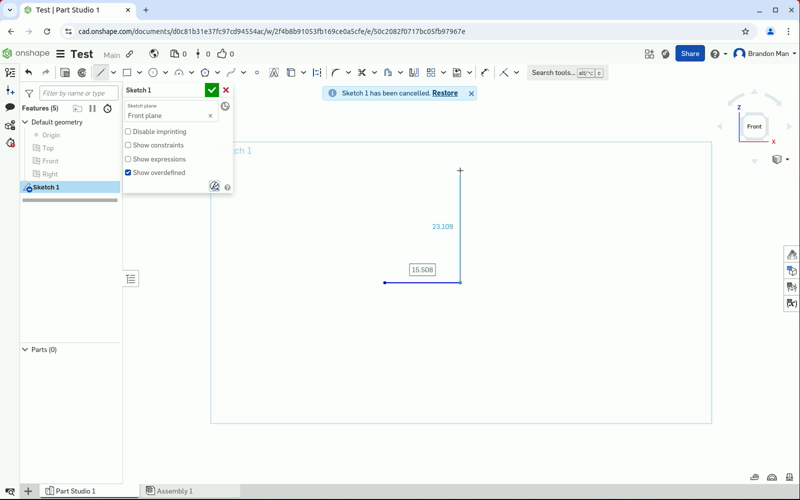
key_up(shift)
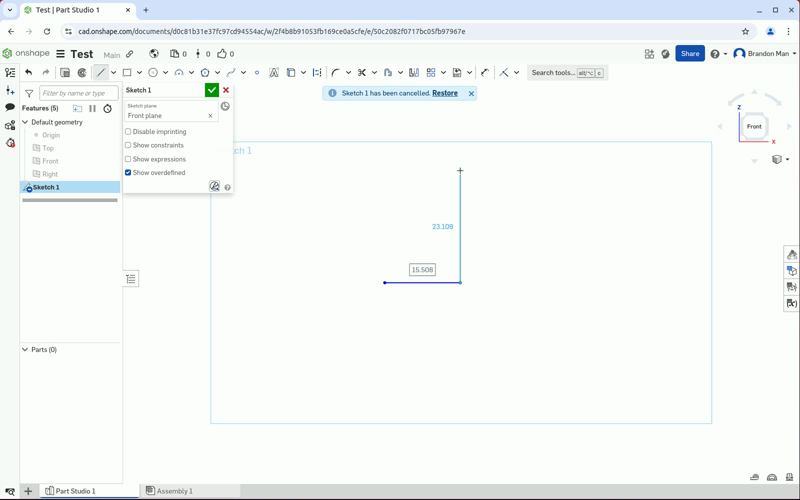
key_down(shift)
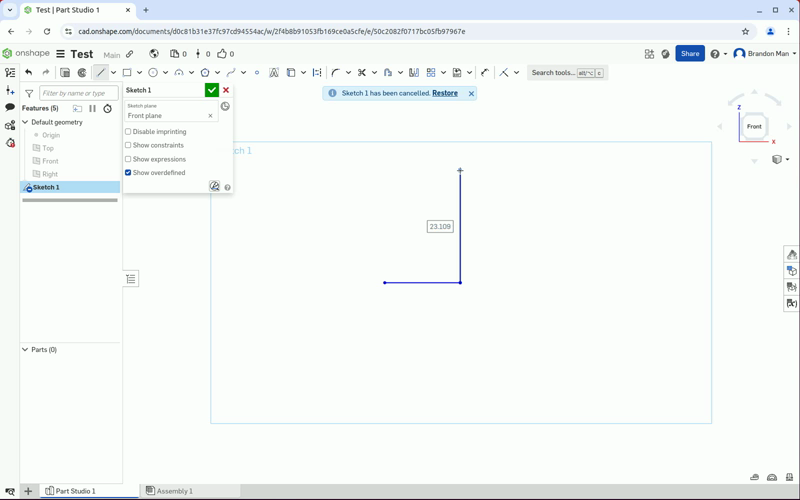
mouse_move(384, 170)
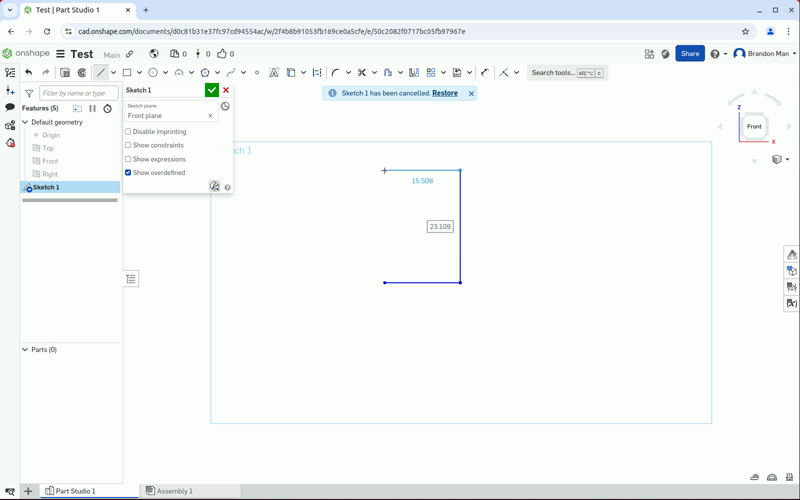
click(384, 170)
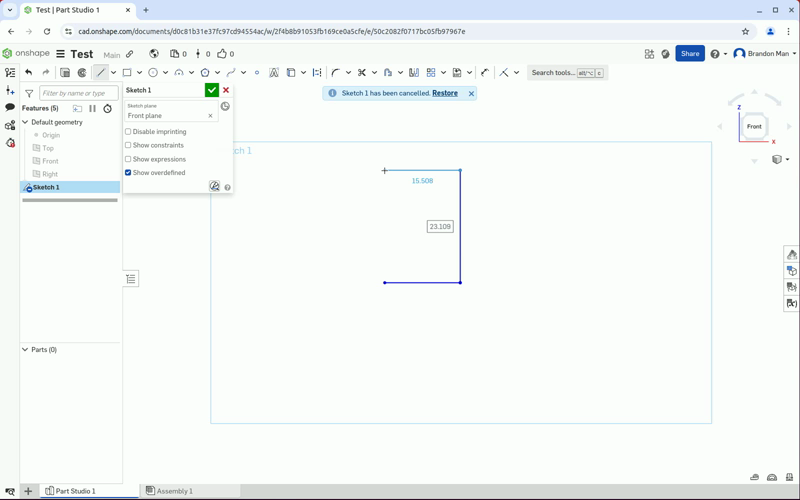
key_up(shift)
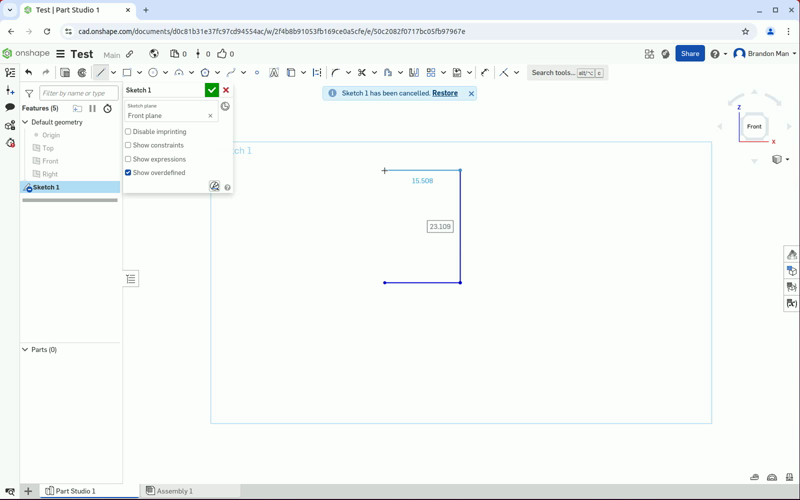
key_down(shift)
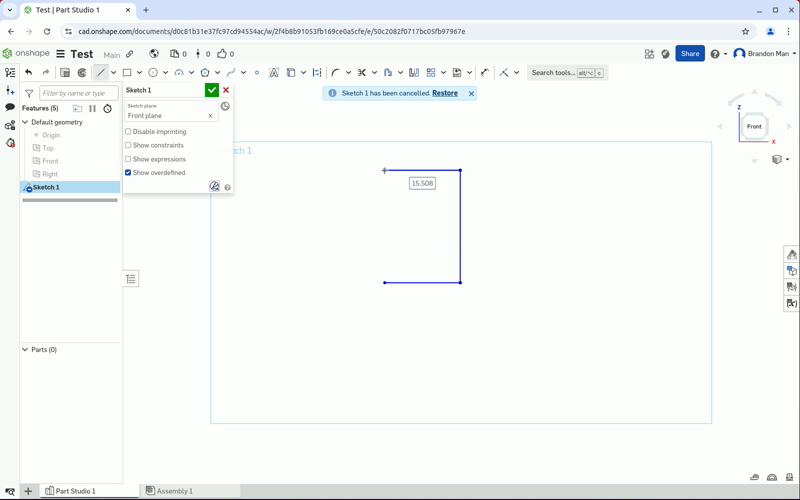
mouse_move(384, 282)
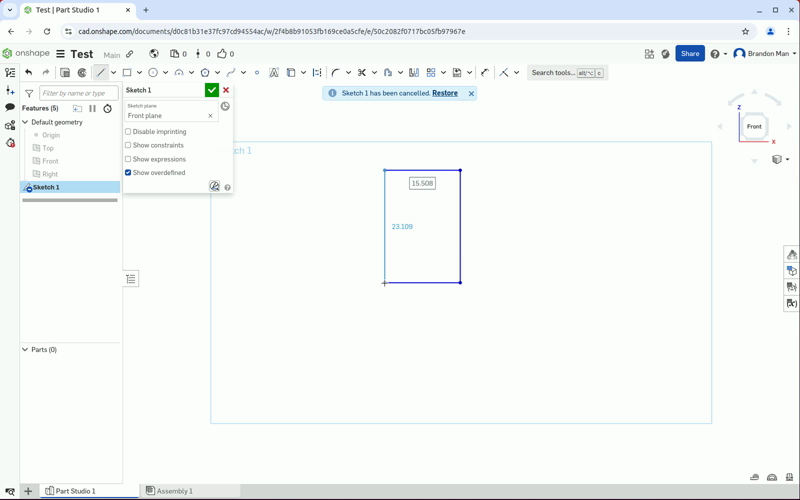
key_up(shift)
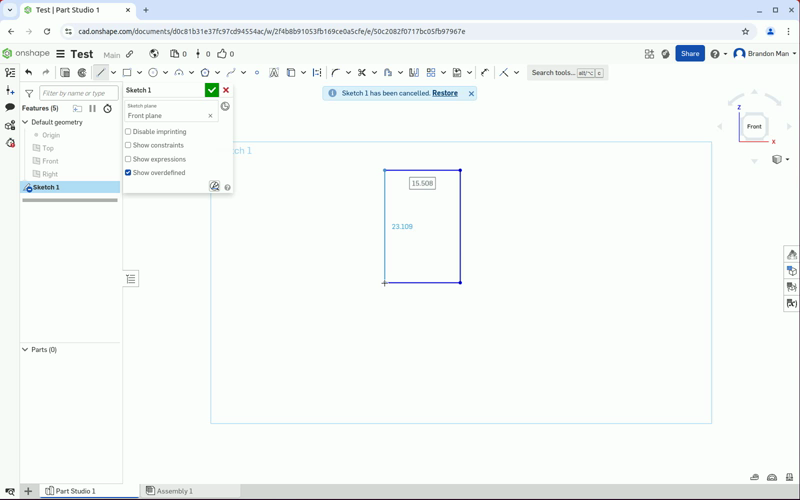
click(384, 282)
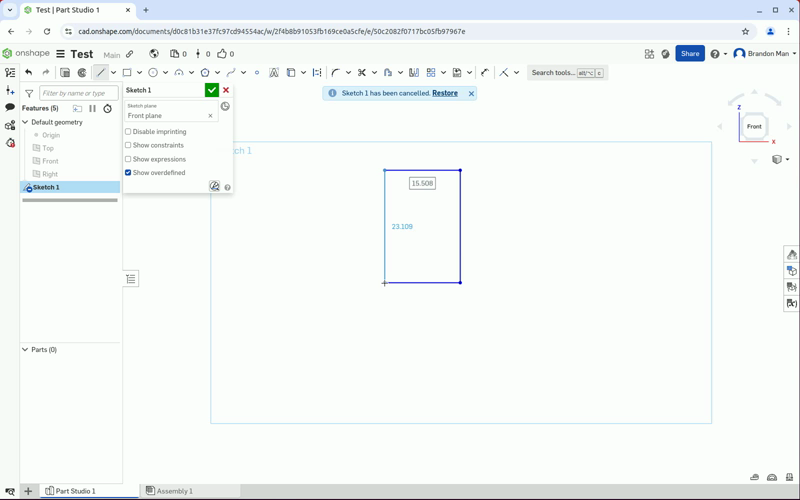
key(esc)
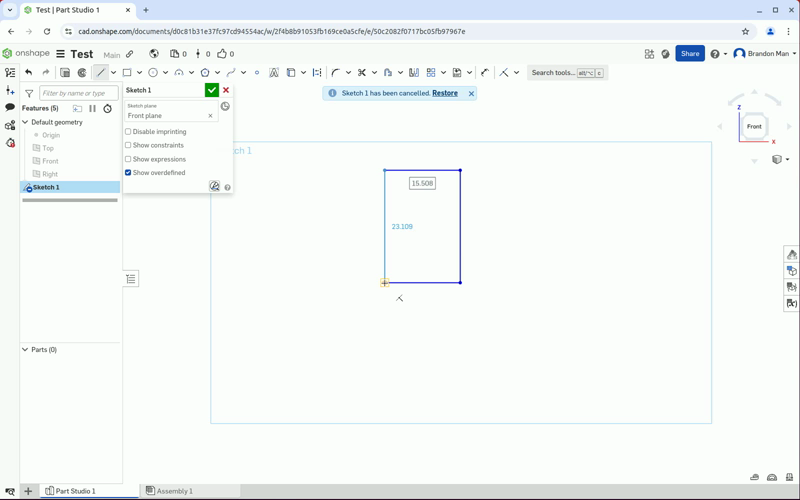
mouse_move(435, 214)
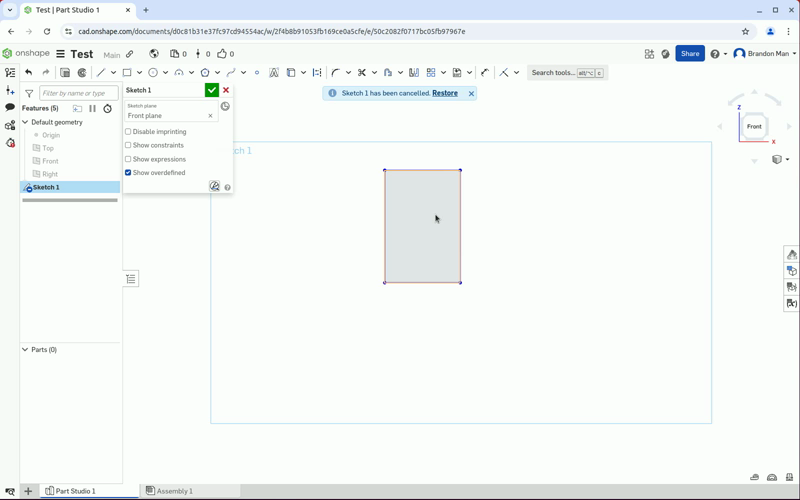
click(435, 214)
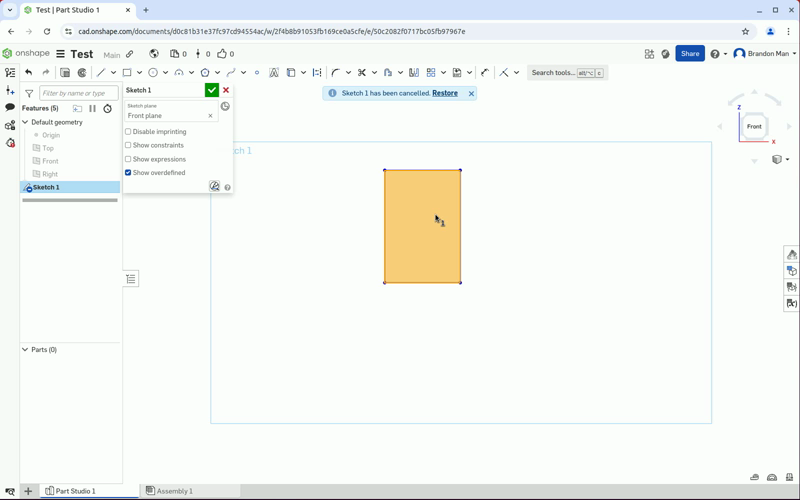
mouse_move(73, 352)
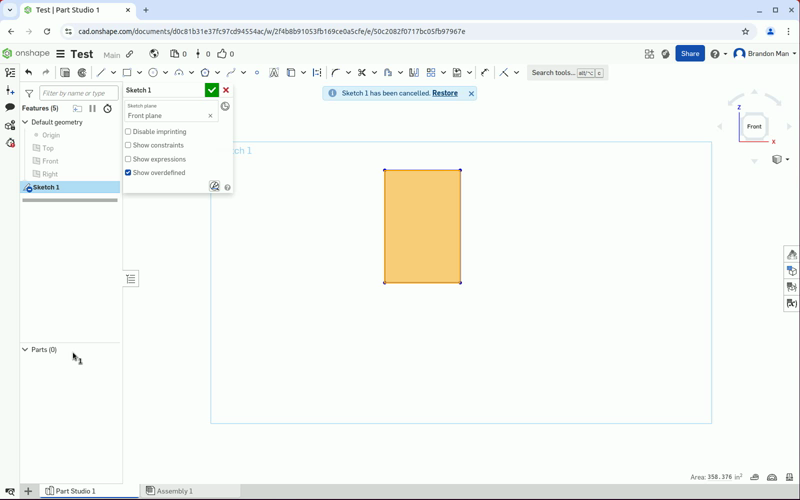
key(shift+y)
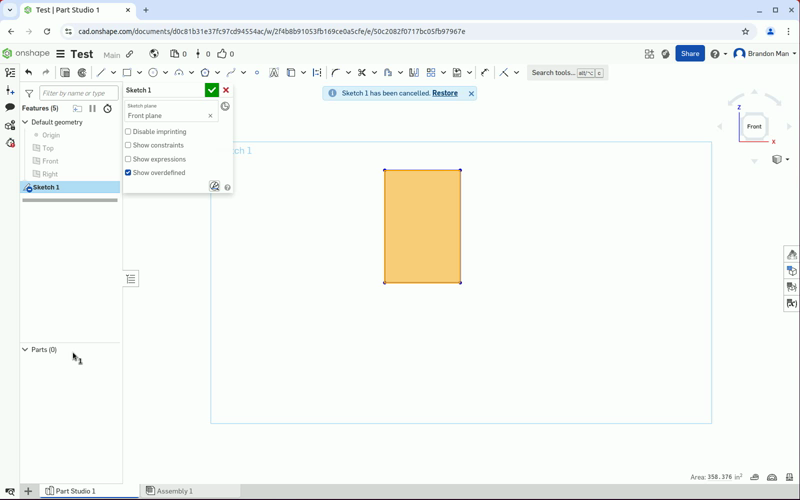
key(shift+e)
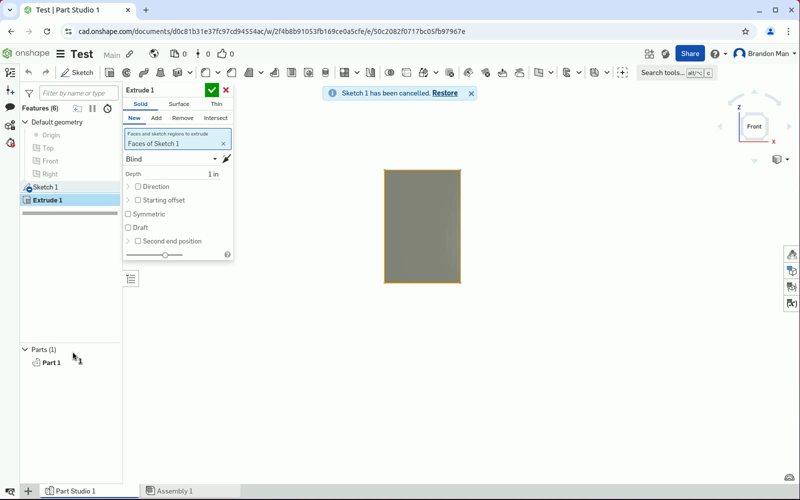
mouse_move(143, 106)
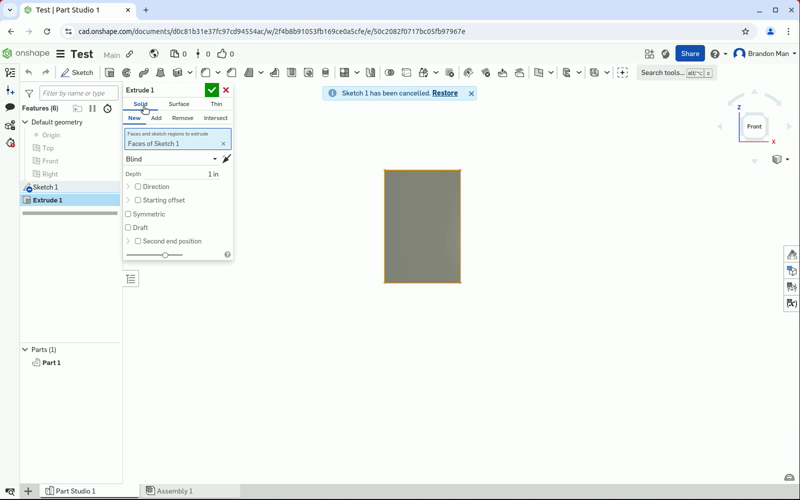
click(143, 106)
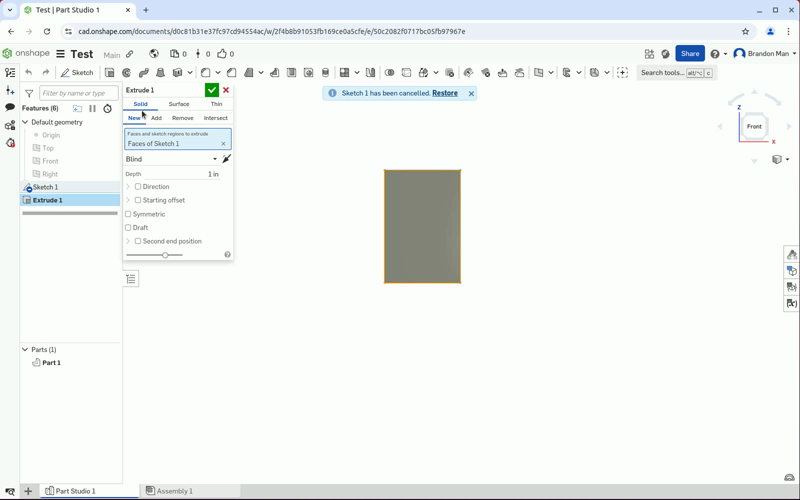
mouse_move(137, 120)
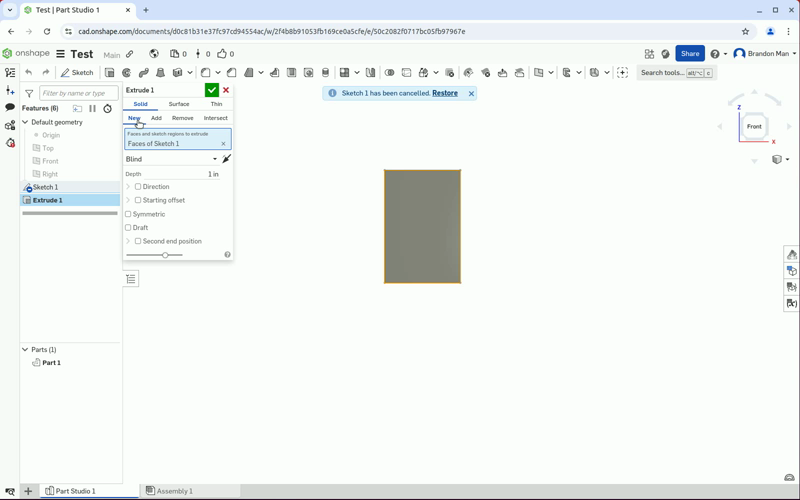
click(137, 120)
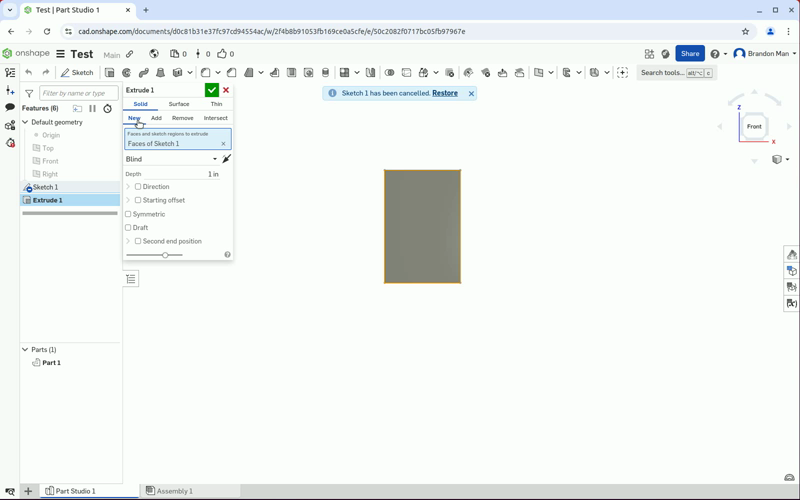
key(tab, 4)
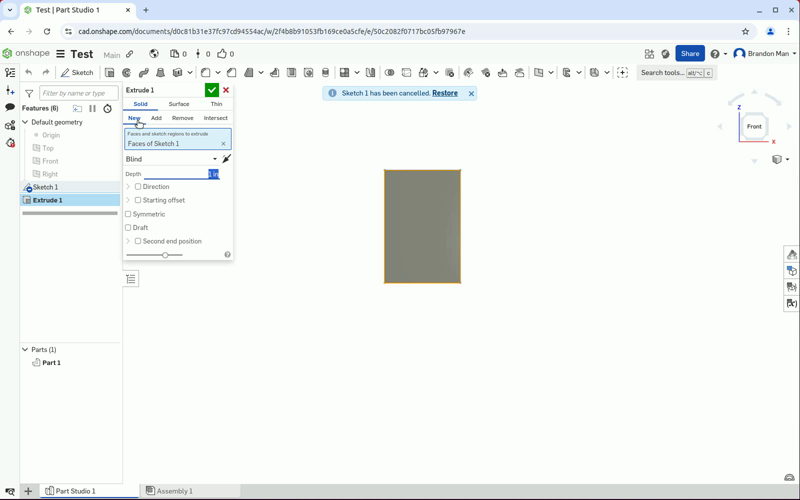
text(7.943)
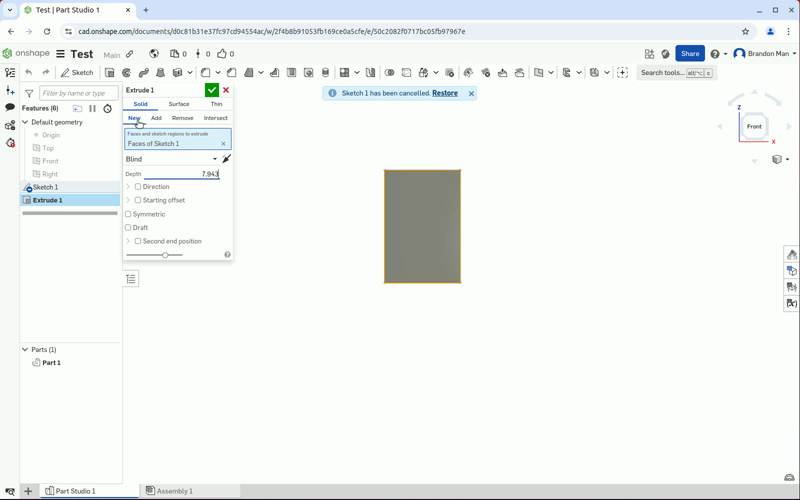
key(enter)
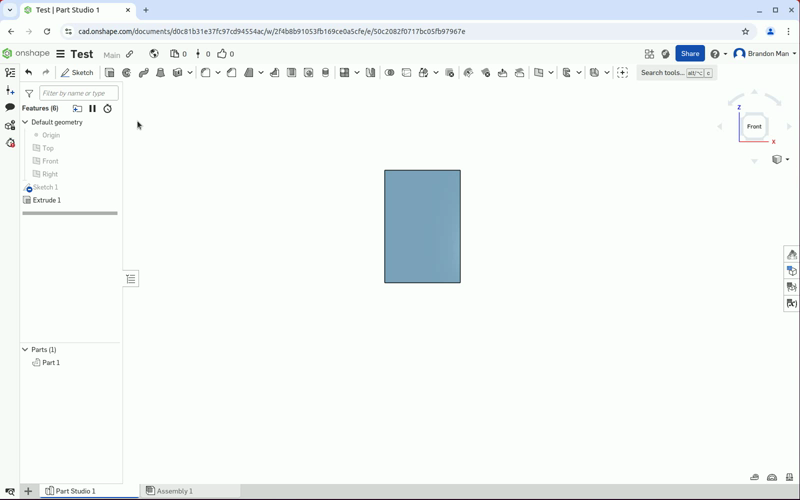
key(shift+h)
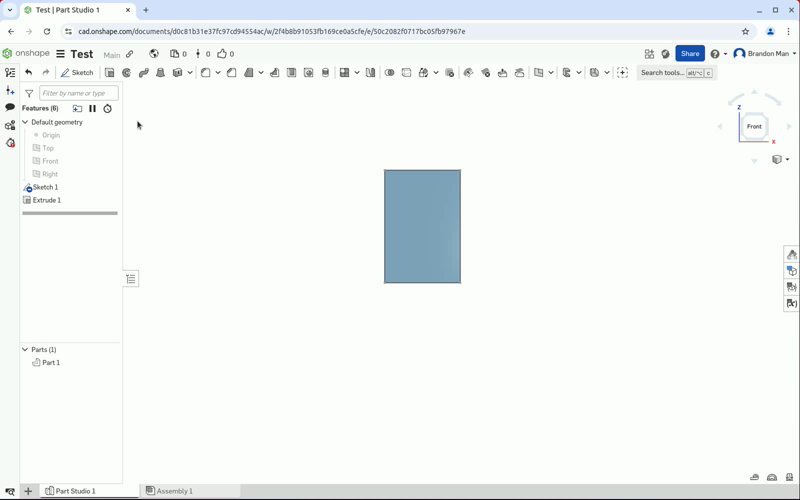
key(shift+h)
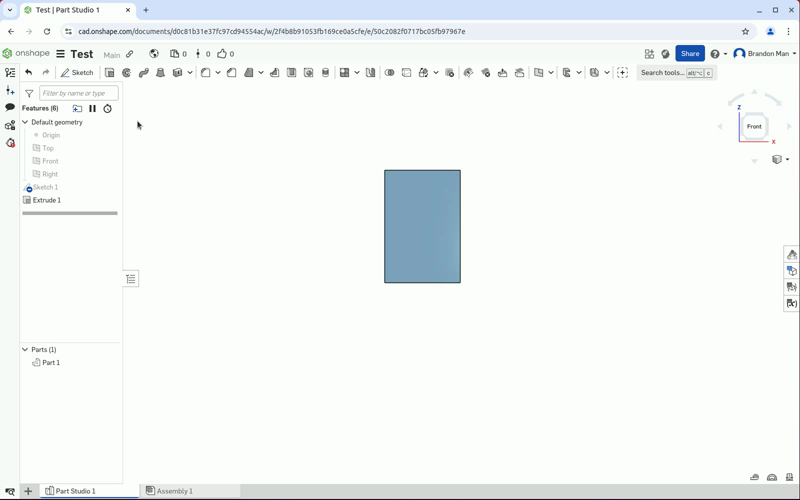
mouse_move(73, 189)
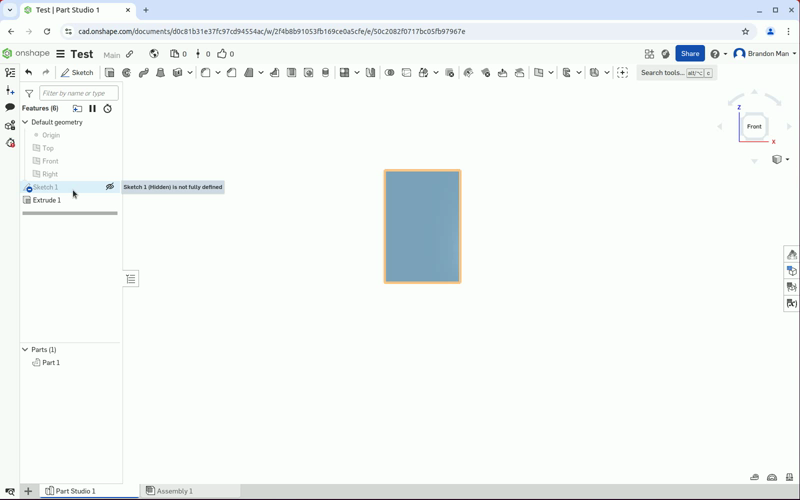
click(73, 189)
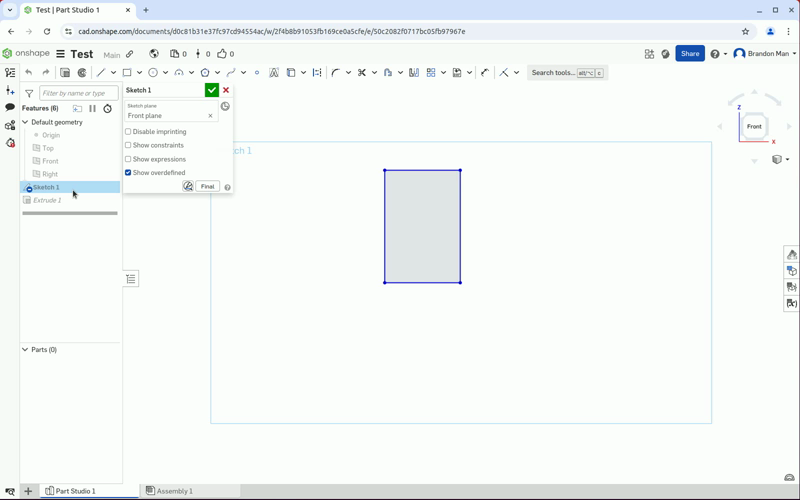
mouse_move(229, 92)
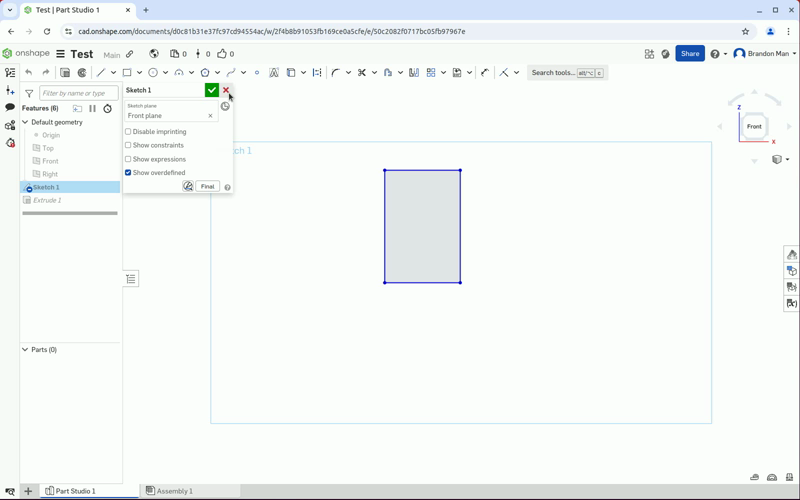
click(229, 92)
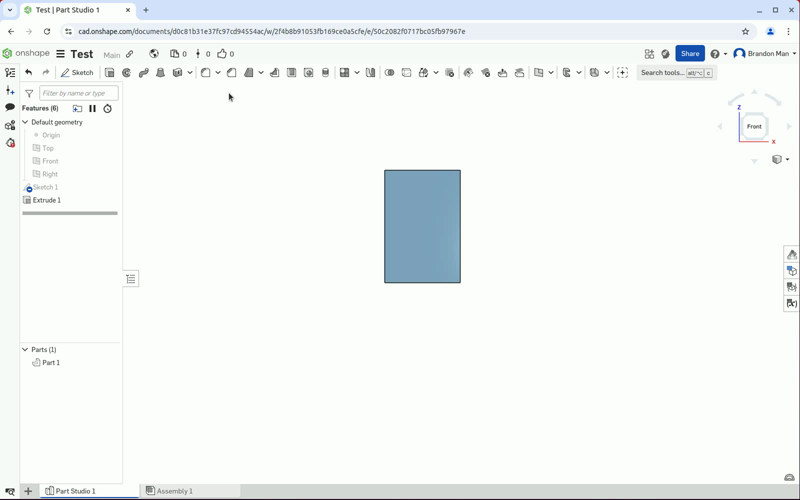
mouse_move(541, 75)
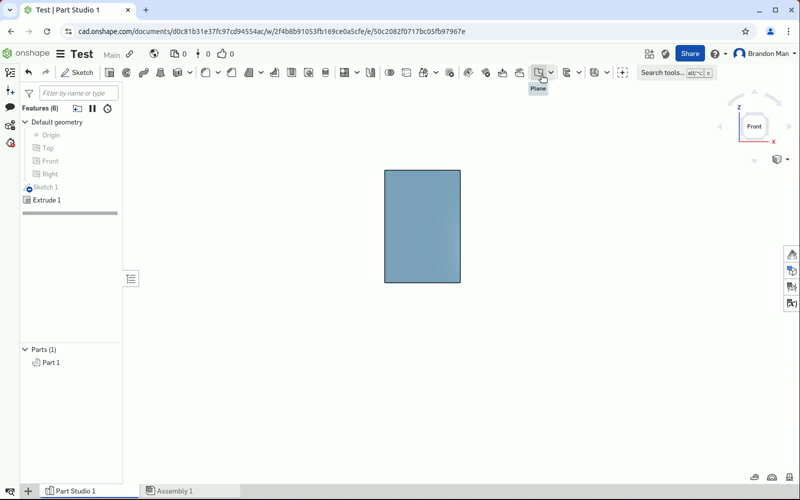
click(541, 75)
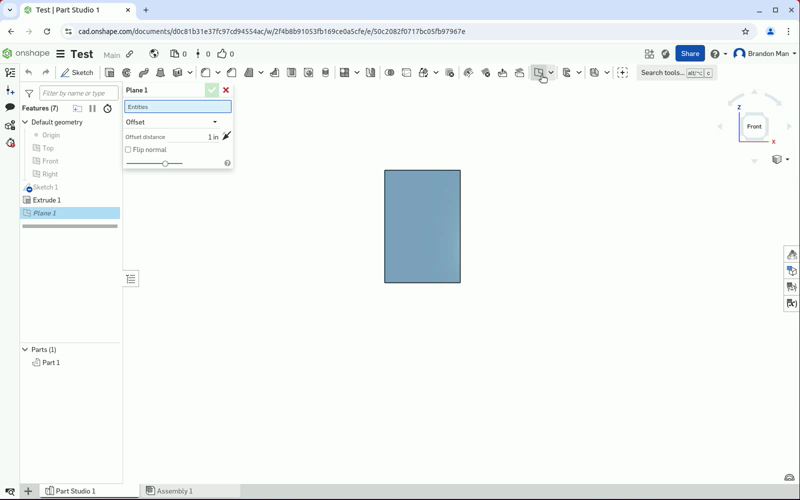
mouse_move(73, 163)
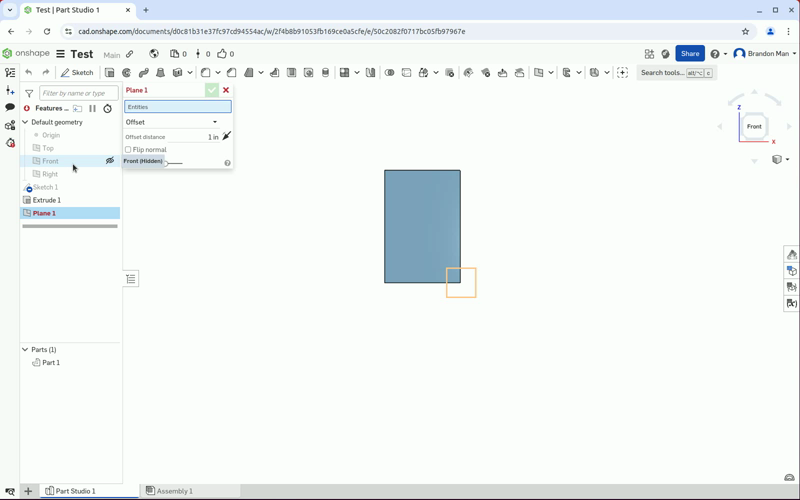
click(73, 163)
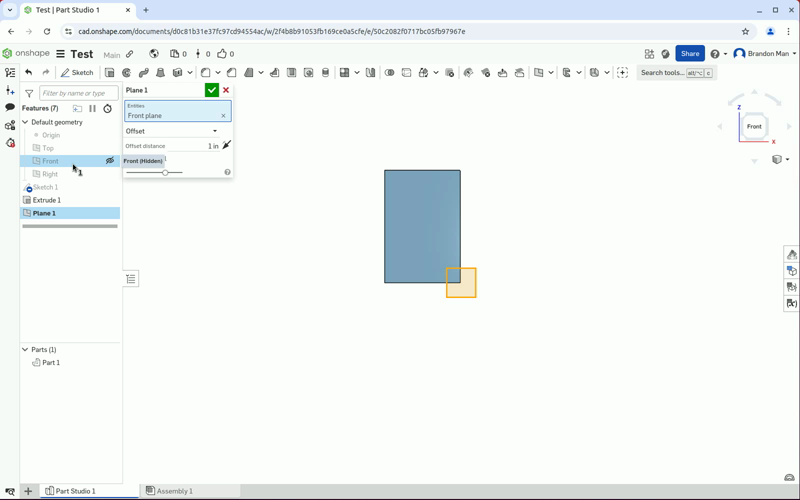
key(tab, 2)
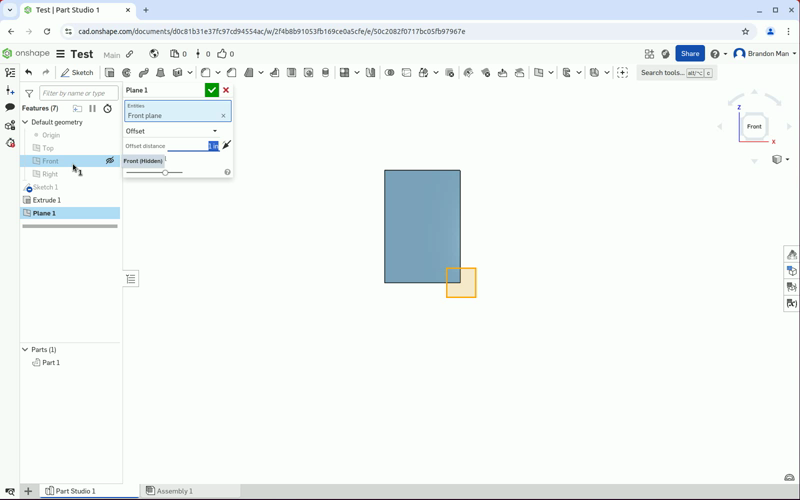
text(7.949)
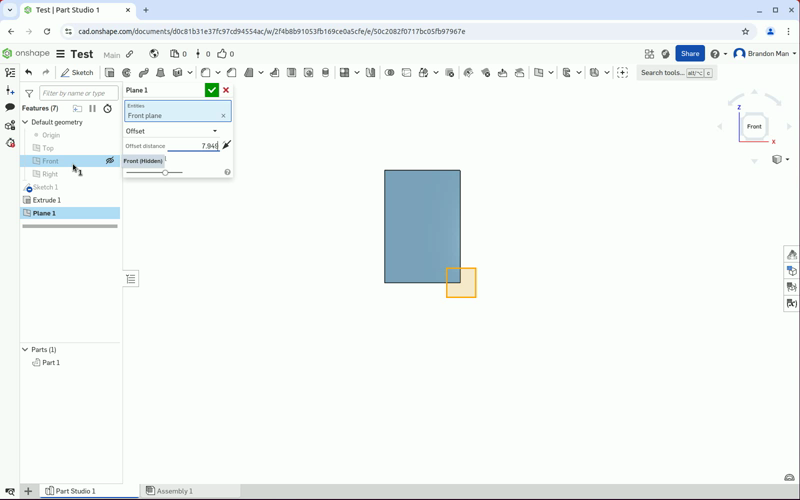
key(enter, 2)
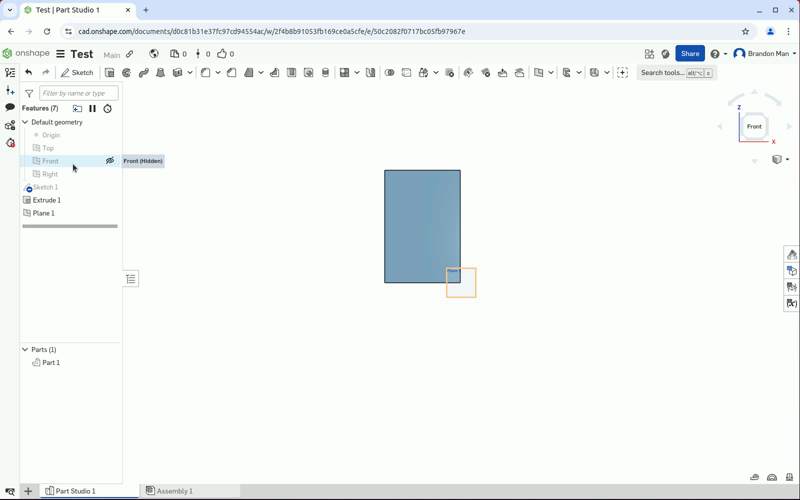
key(shift+s)
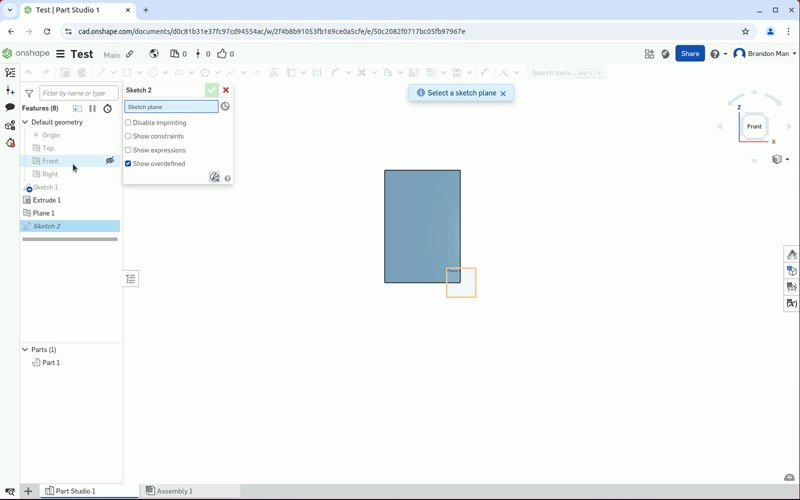
mouse_move(73, 215)
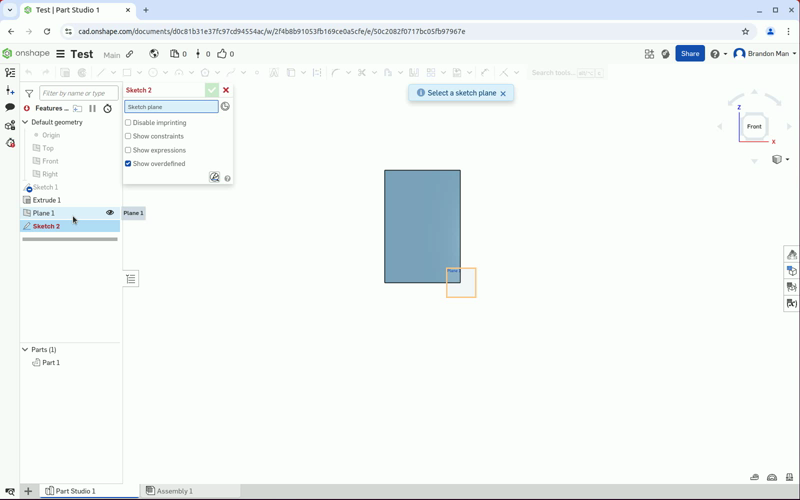
click(73, 215)
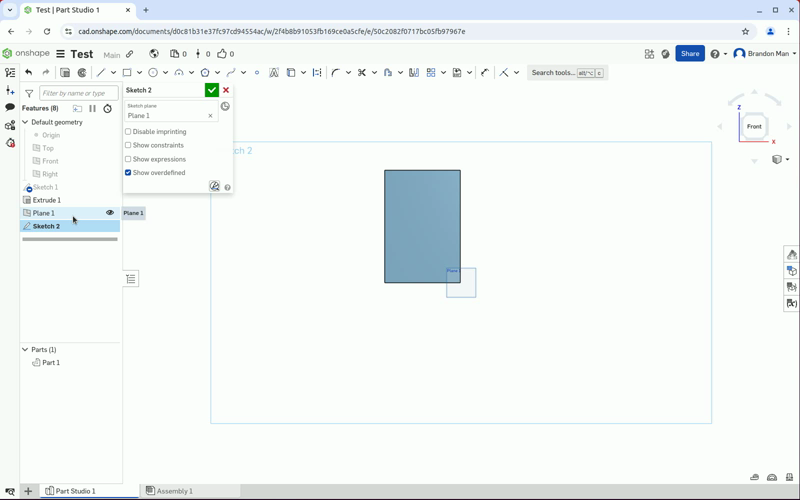
mouse_move(73, 352)
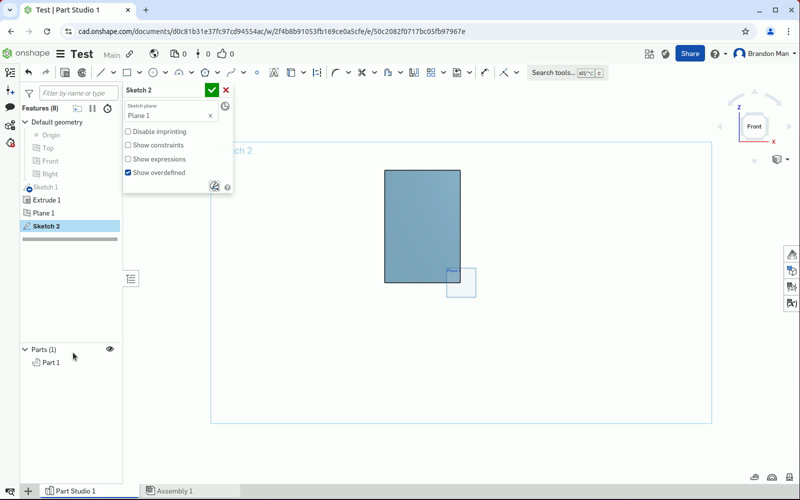
key(y)
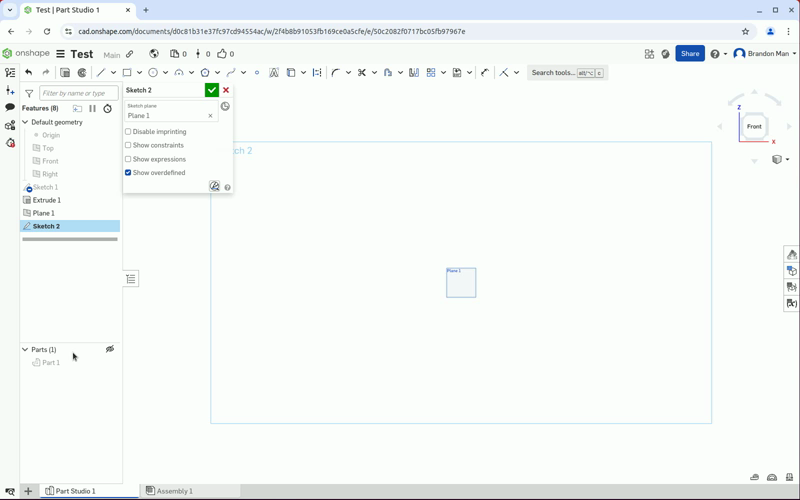
key(a)
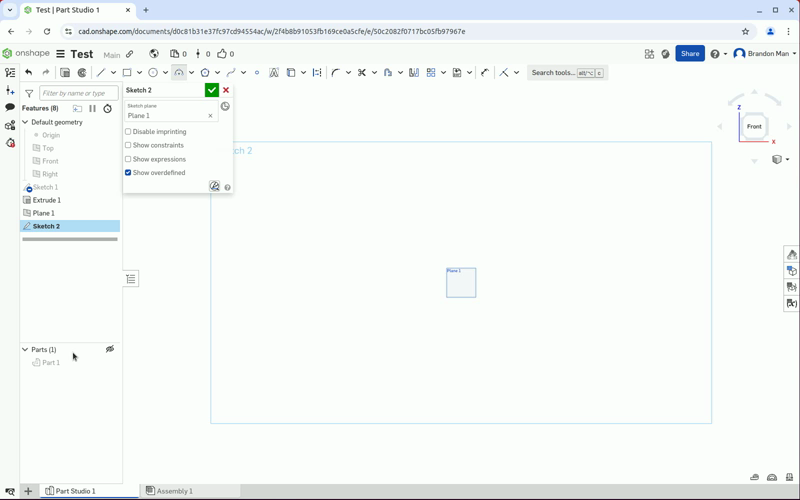
key_down(shift)
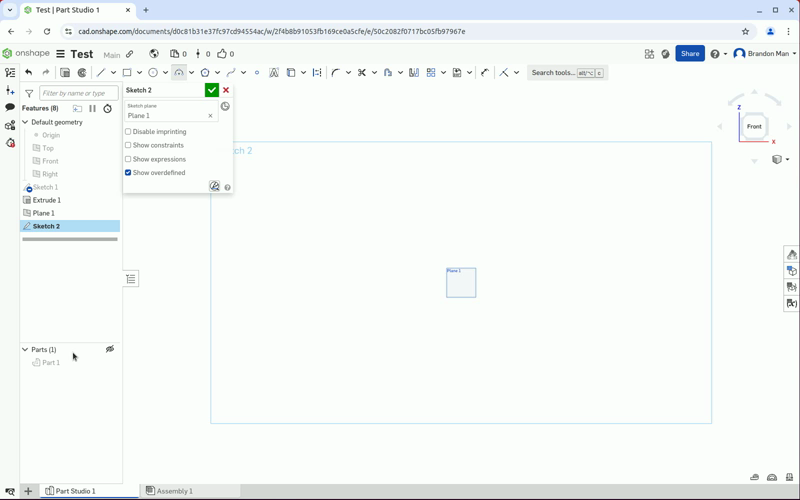
mouse_move(410, 227)
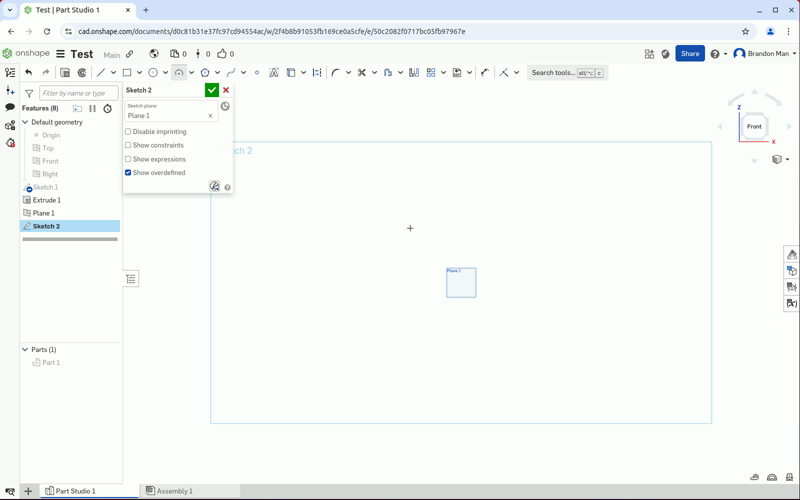
click(410, 227)
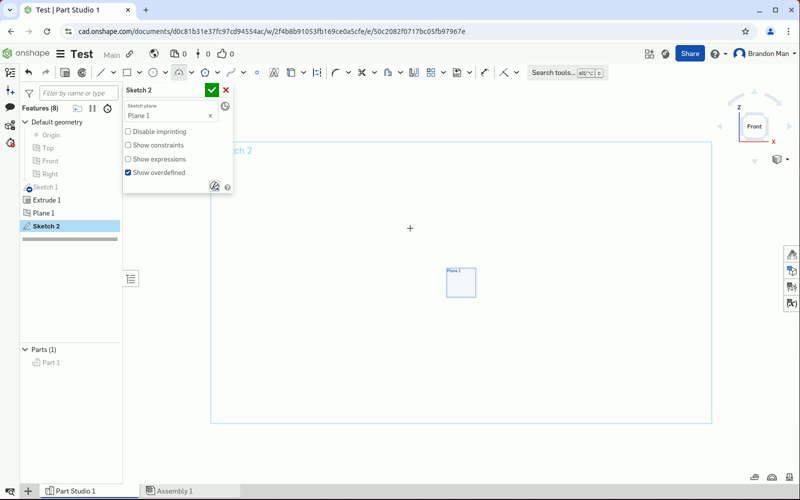
key_up(shift)
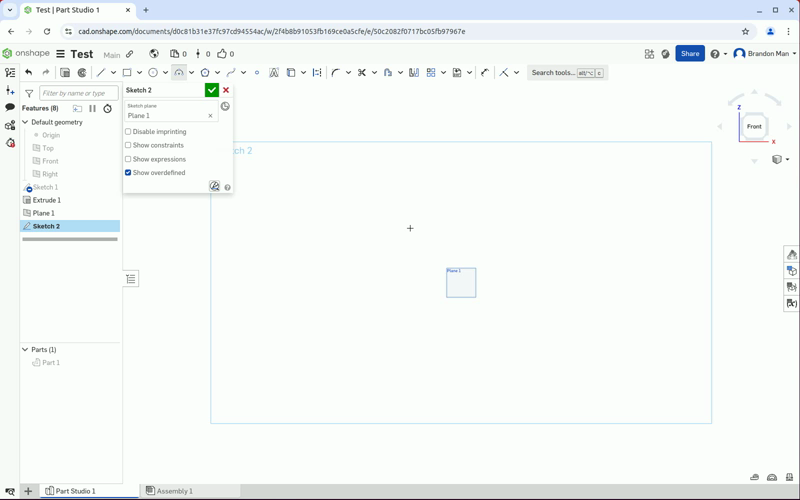
key_down(shift)
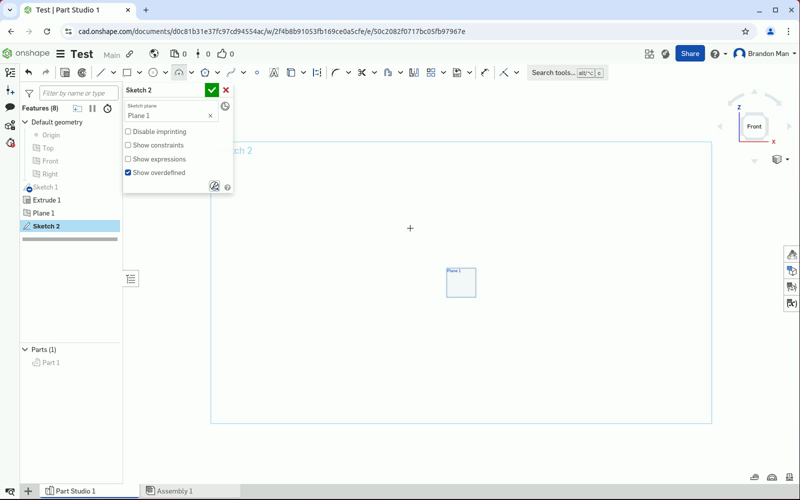
mouse_move(435, 227)
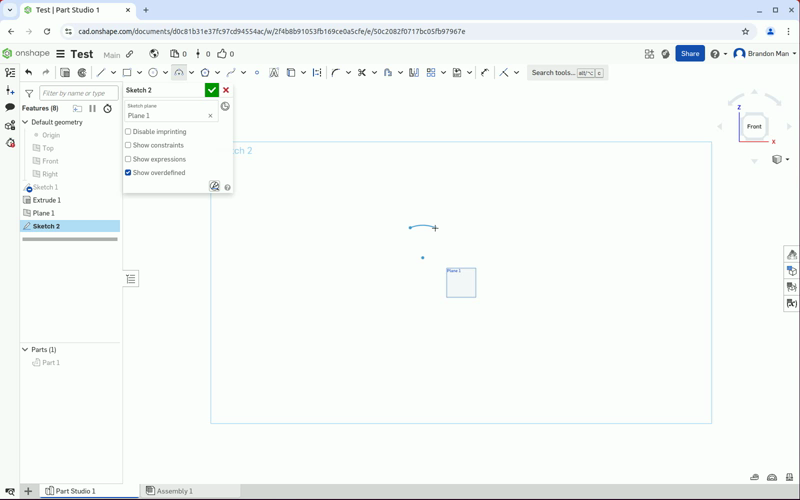
click(435, 227)
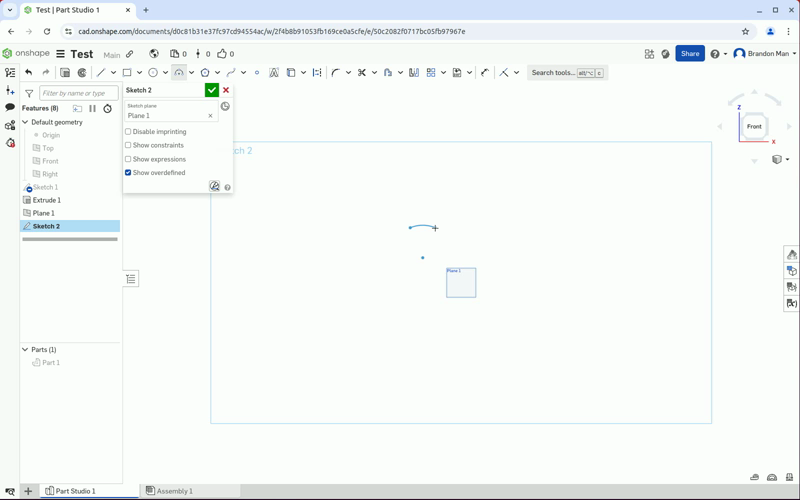
mouse_move(422, 240)
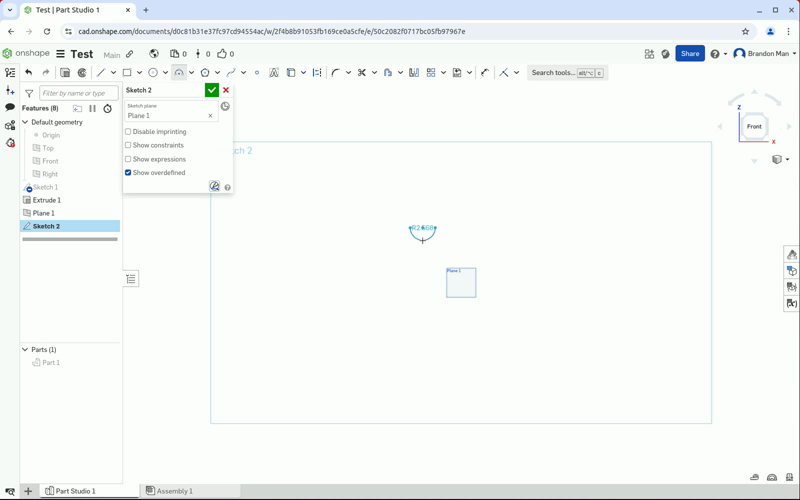
click(422, 240)
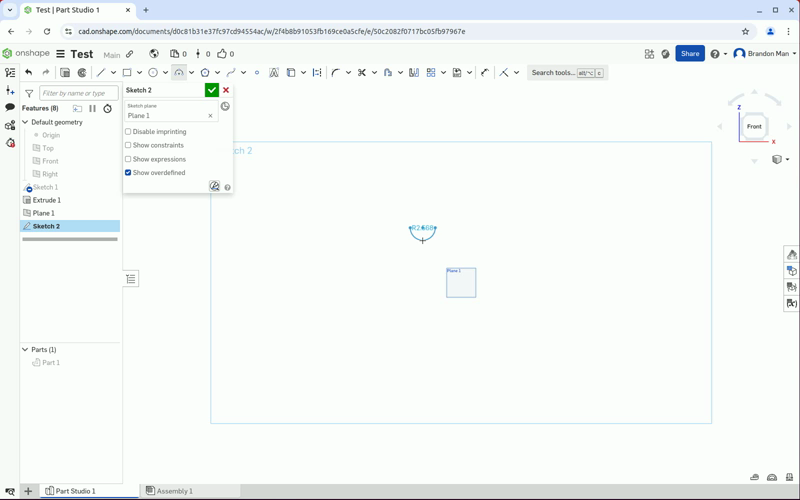
key_up(shift)
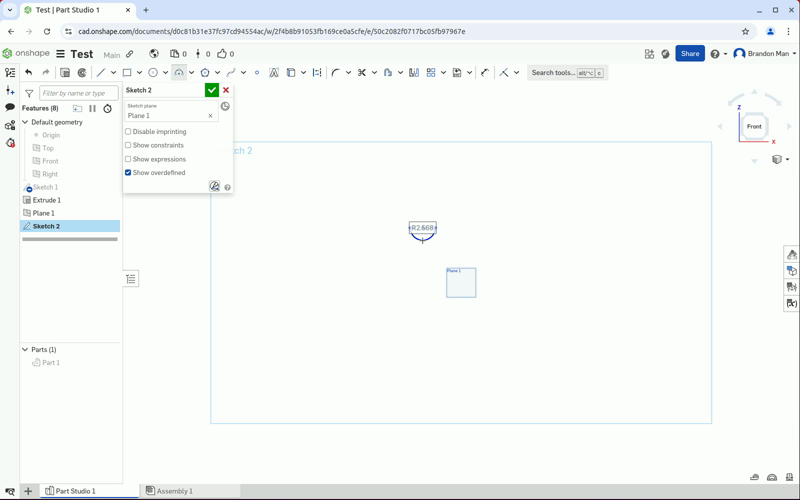
key(esc)
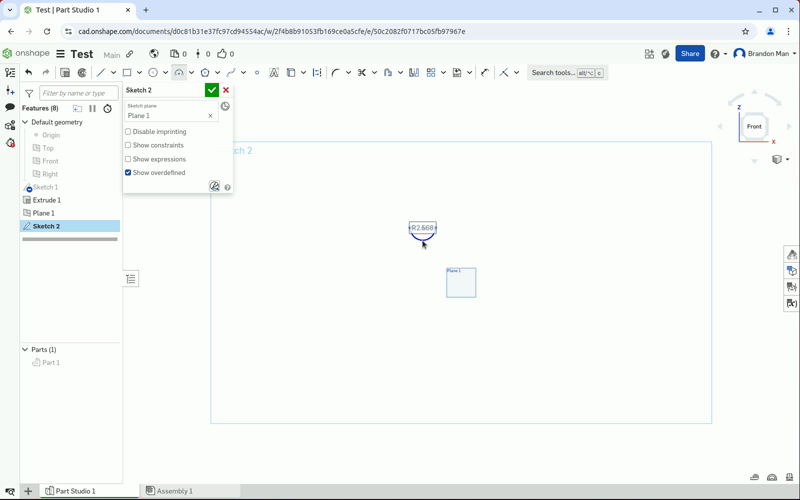
key(l)
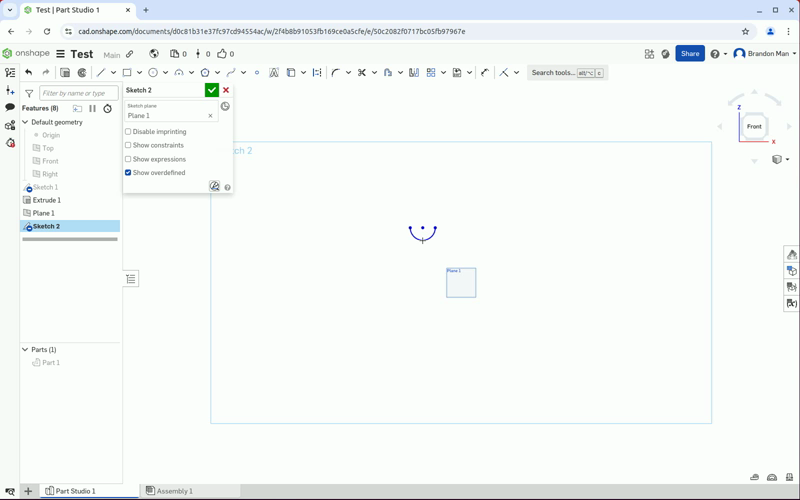
mouse_move(435, 227)
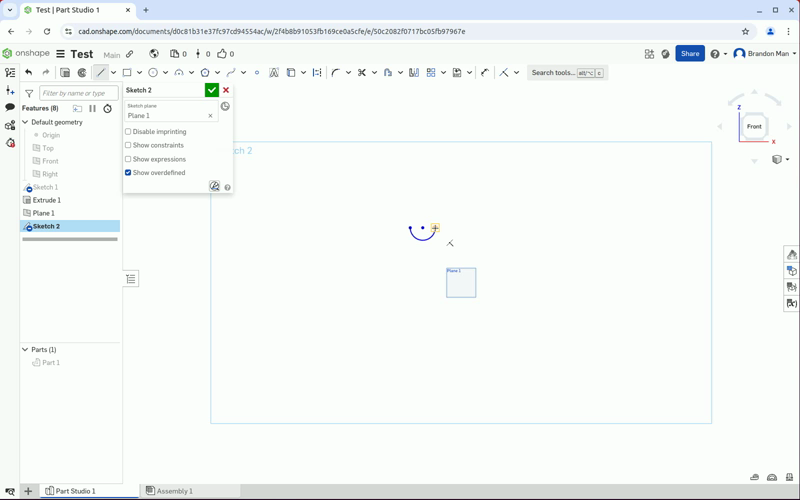
click(435, 227)
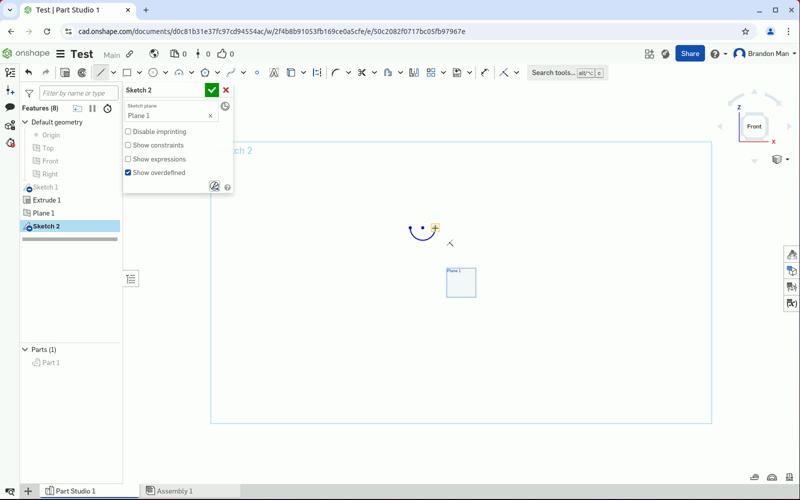
key_down(shift)
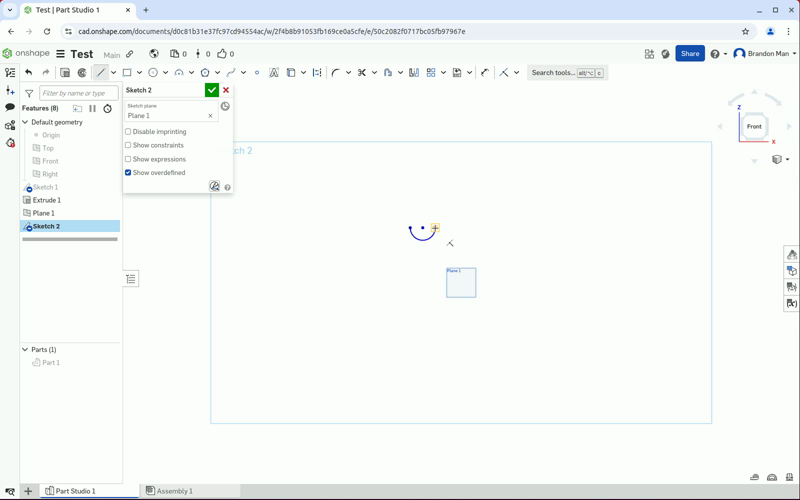
mouse_move(465, 227)
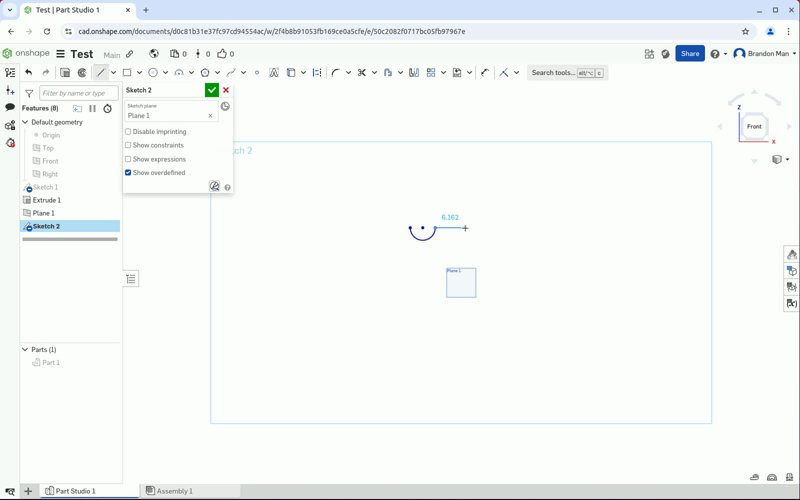
mouse_move(435, 169)
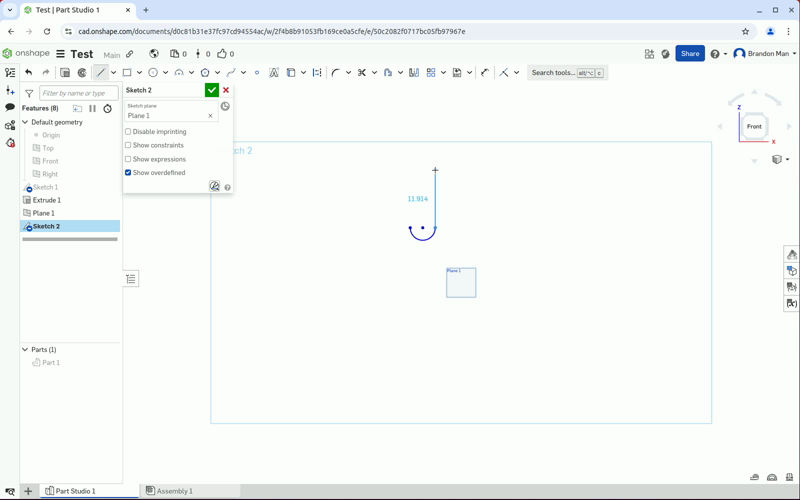
click(435, 169)
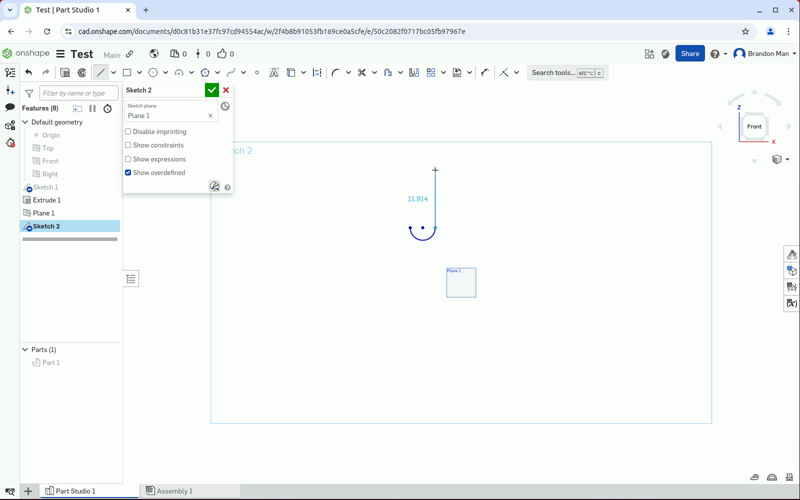
key_up(shift)
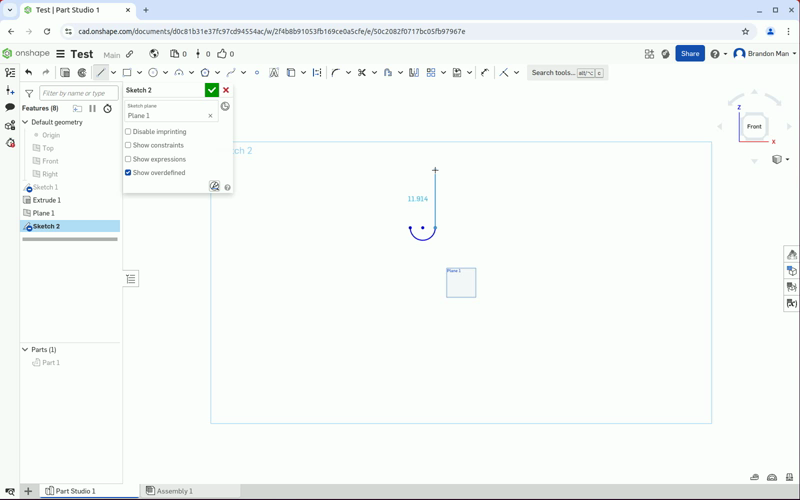
key_down(shift)
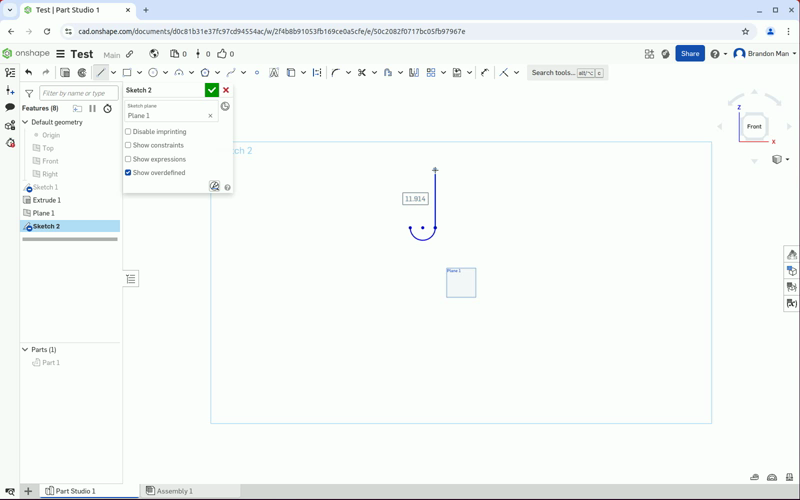
mouse_move(465, 169)
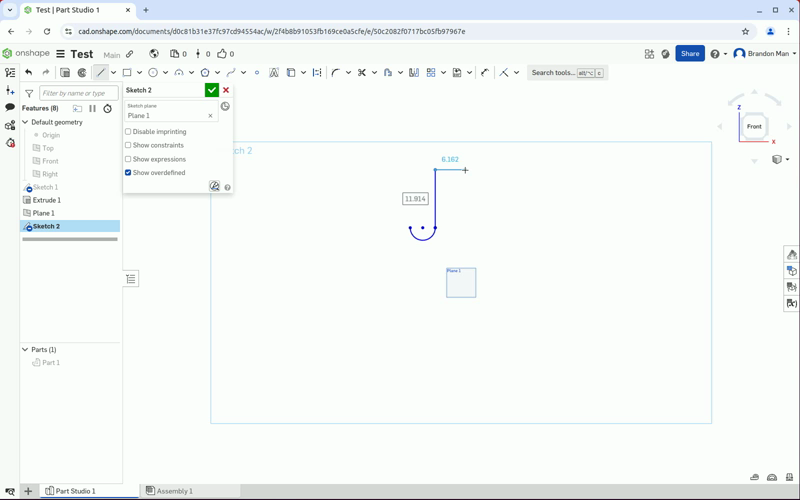
mouse_move(410, 169)
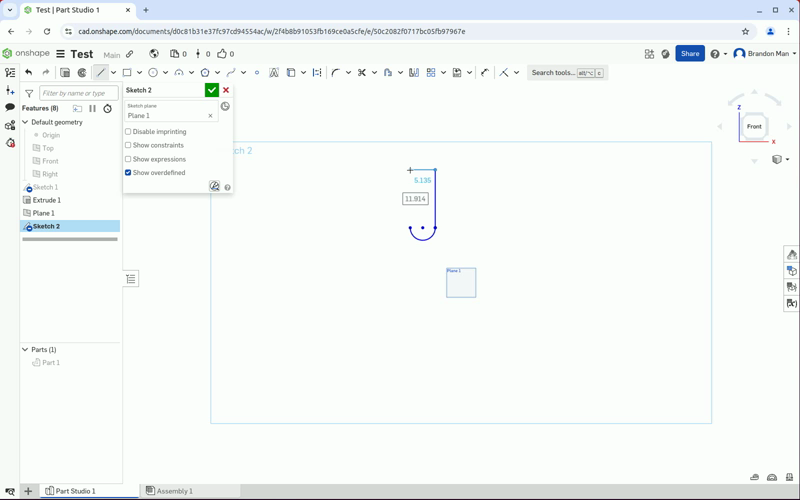
click(410, 169)
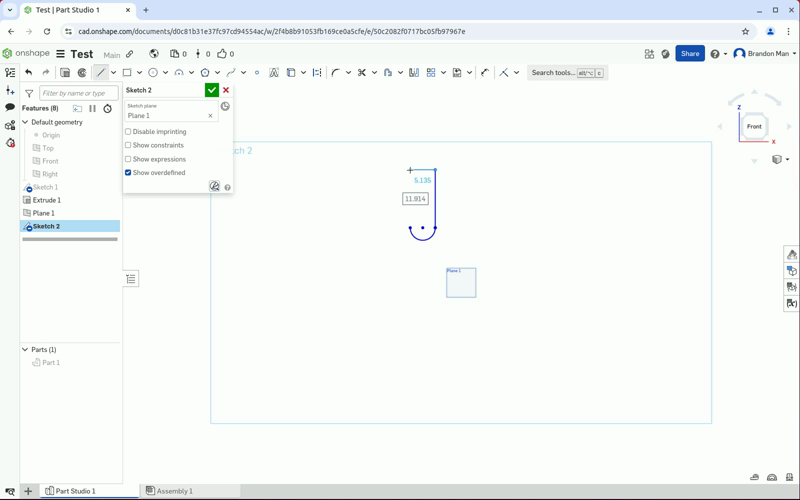
key_up(shift)
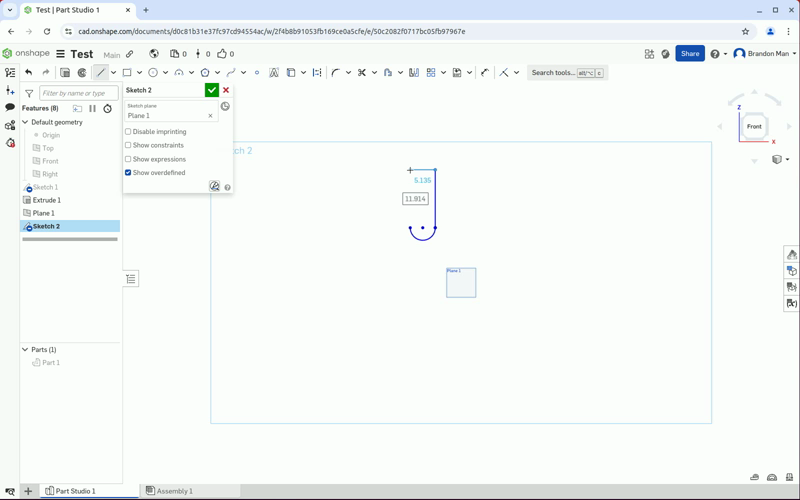
mouse_move(440, 169)
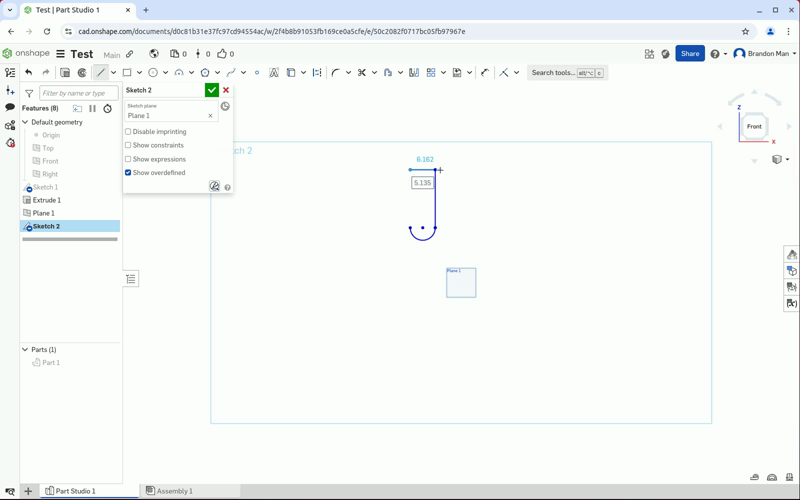
key_down(shift)
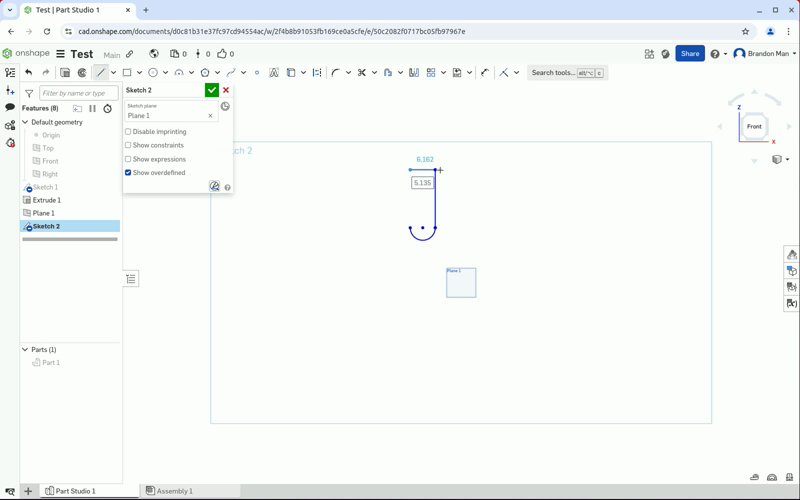
mouse_move(410, 227)
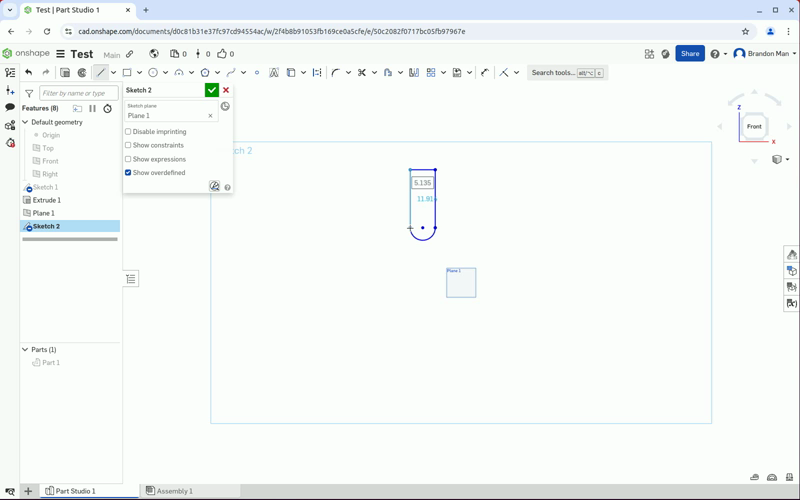
key_up(shift)
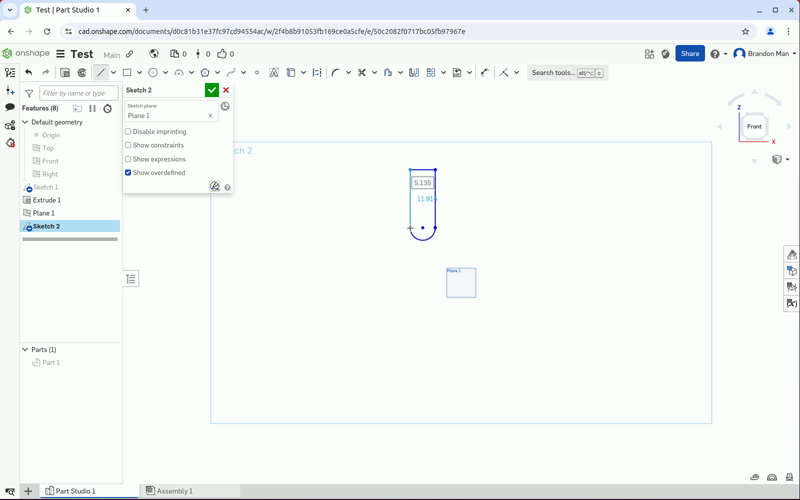
click(410, 227)
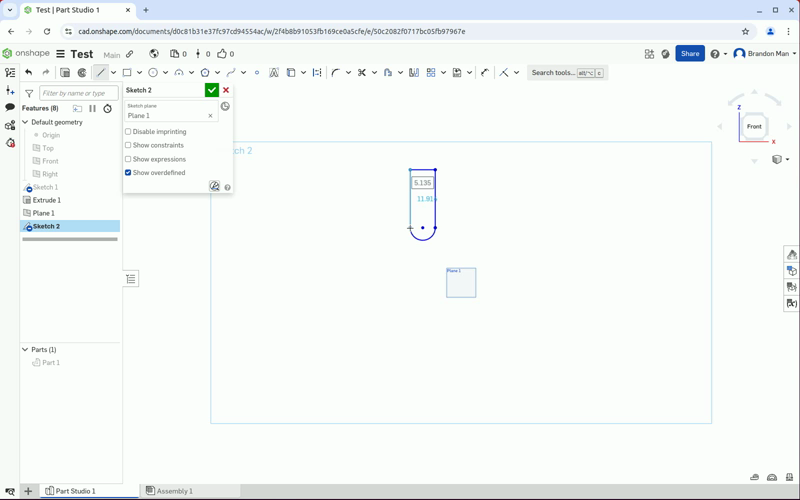
key(esc)
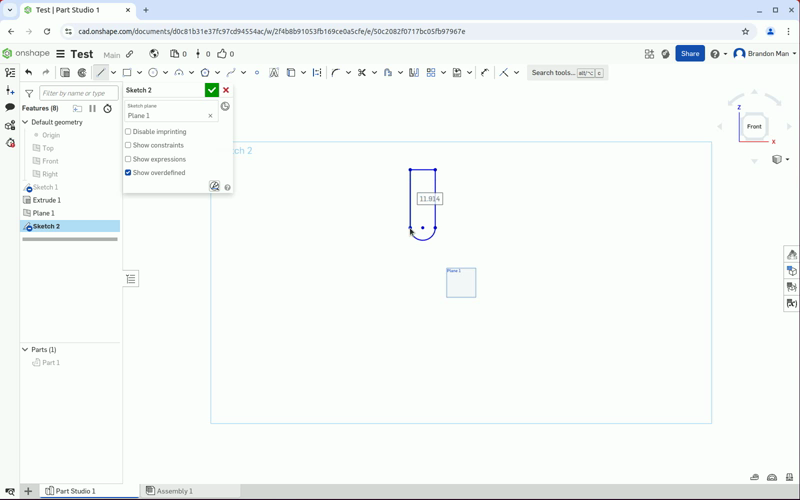
mouse_move(417, 224)
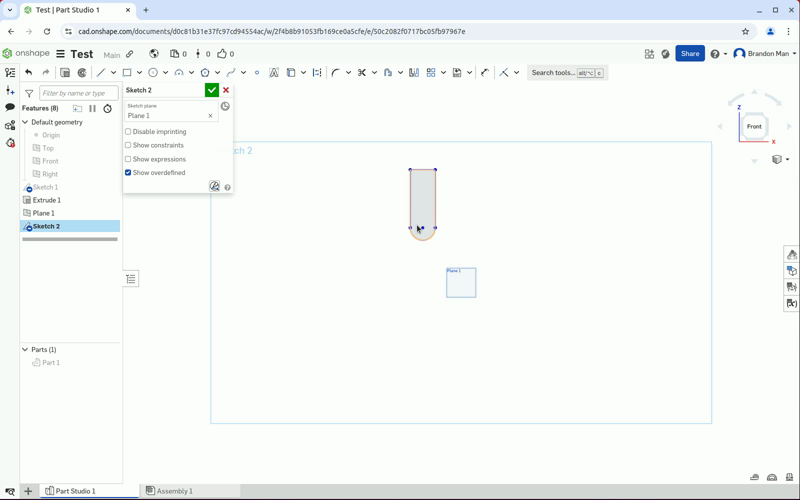
scroll(6)
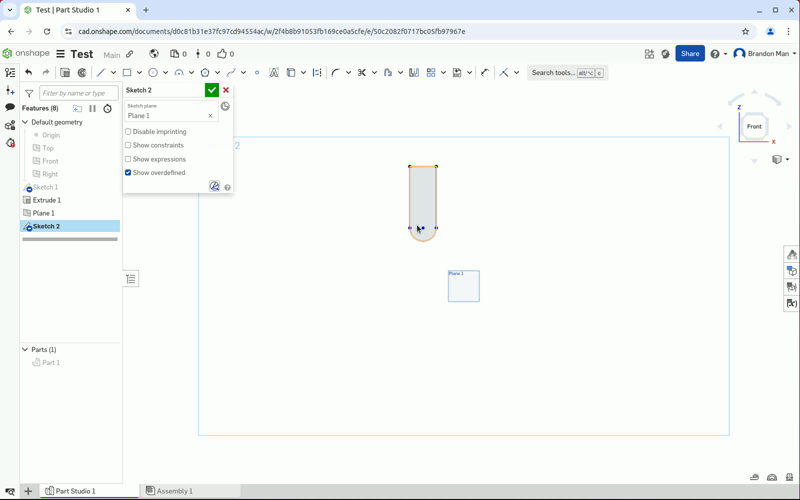
scroll(6)
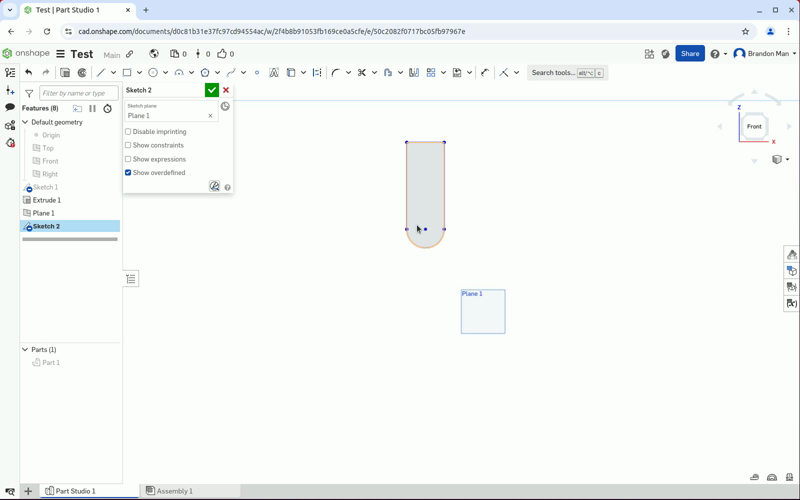
scroll(6)
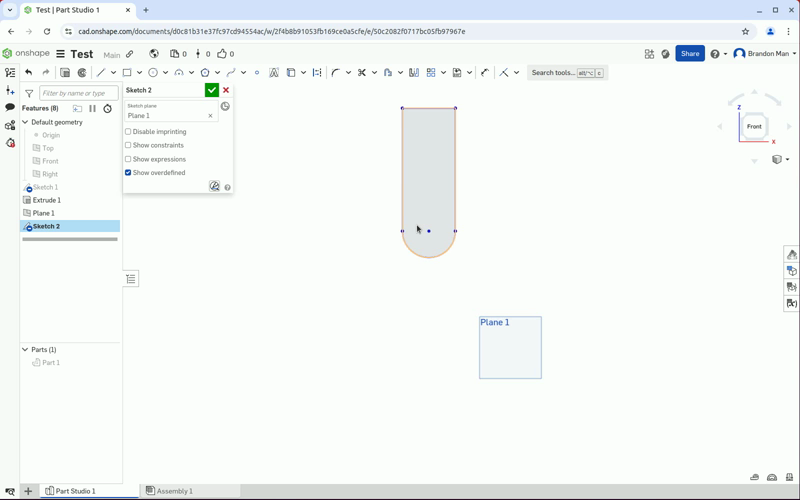
scroll(6)
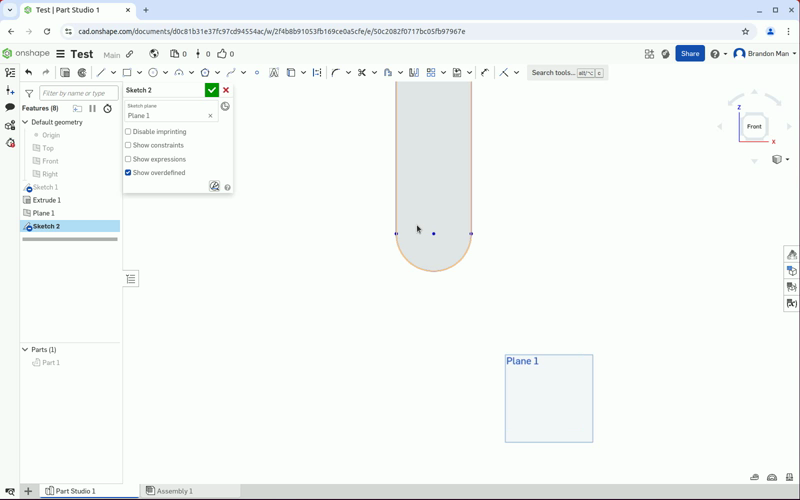
scroll(6)
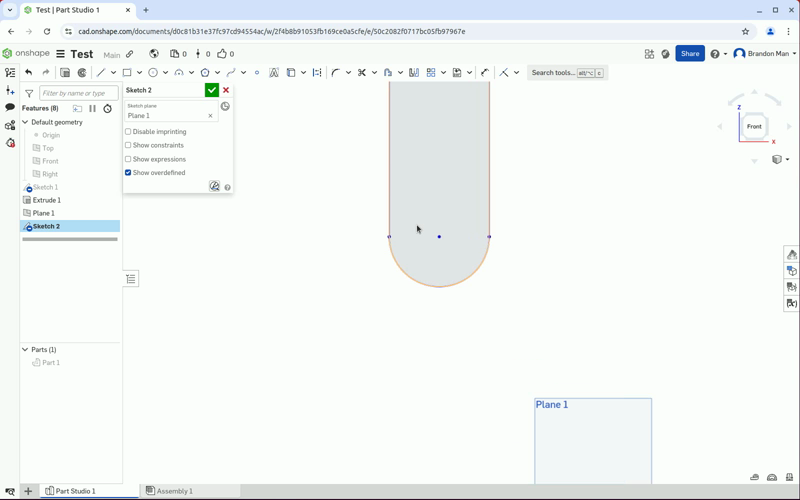
scroll(6)
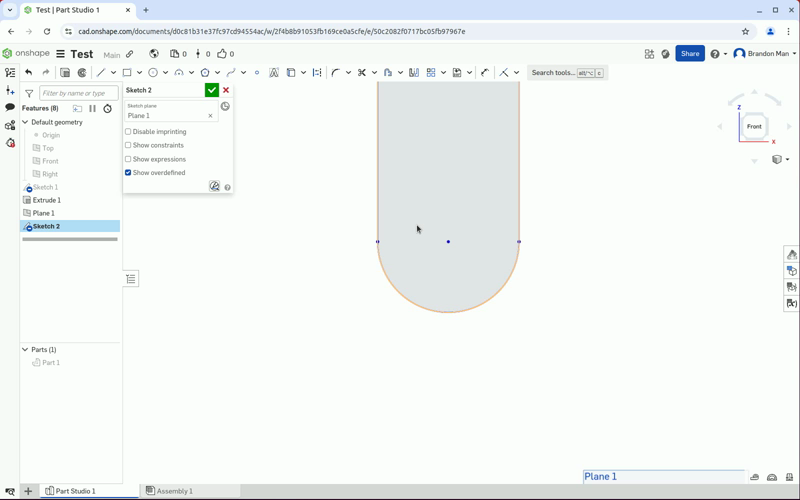
scroll(6)
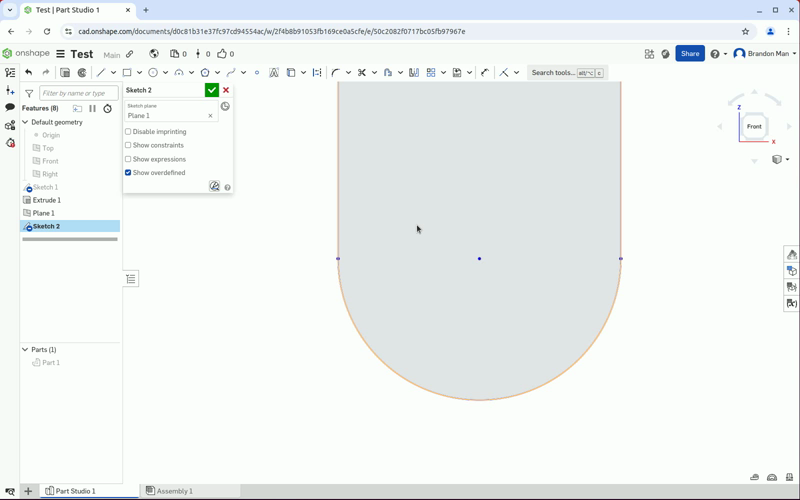
click(417, 224)
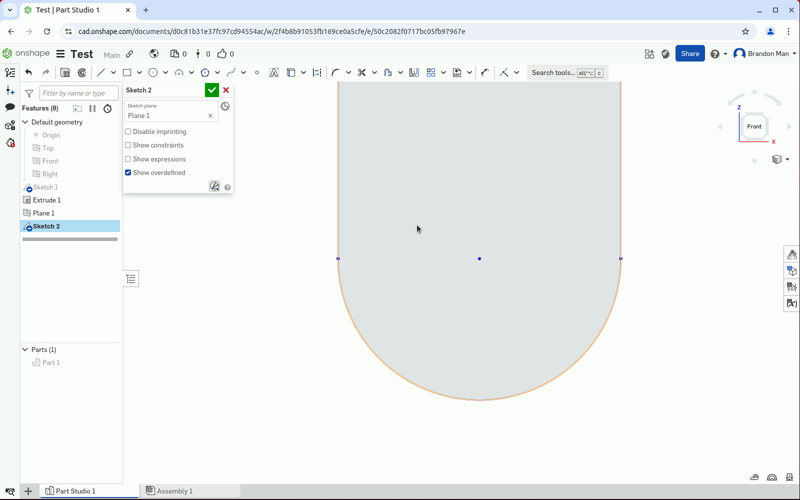
scroll(-6)
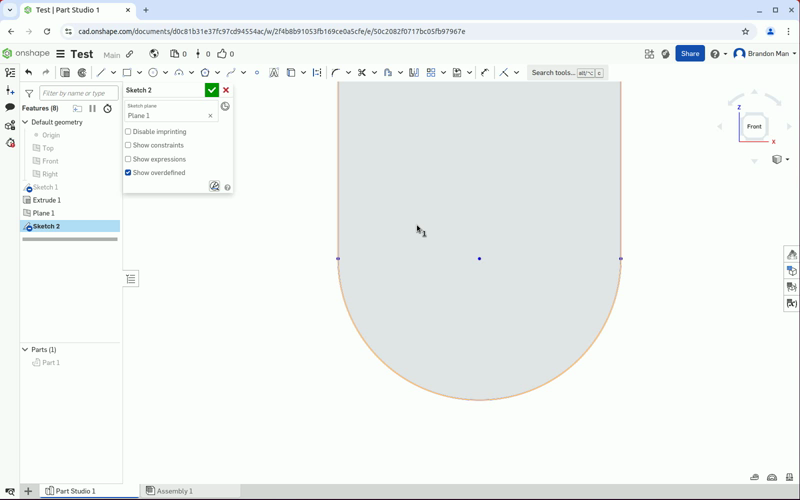
scroll(-6)
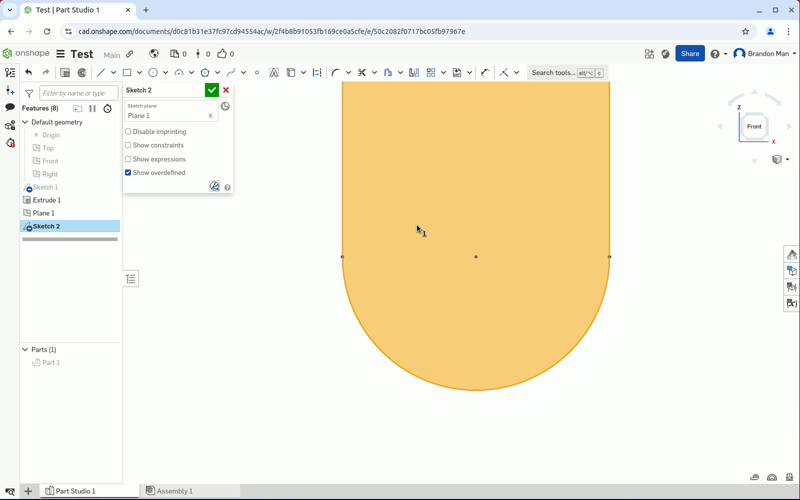
scroll(-6)
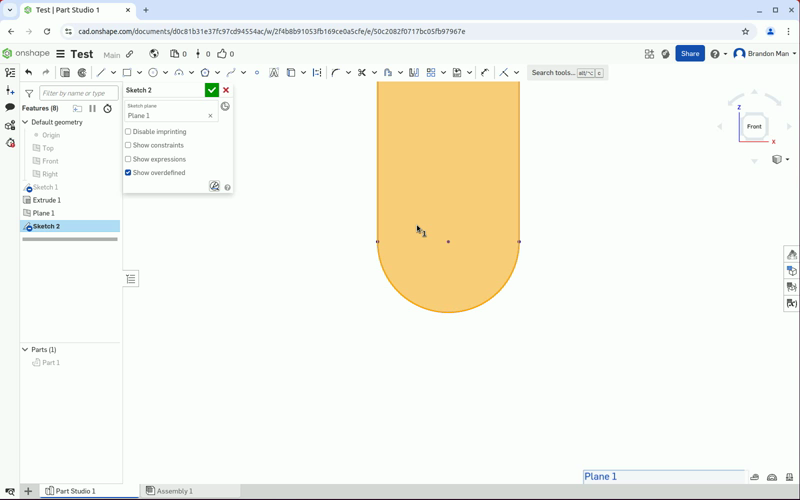
scroll(-6)
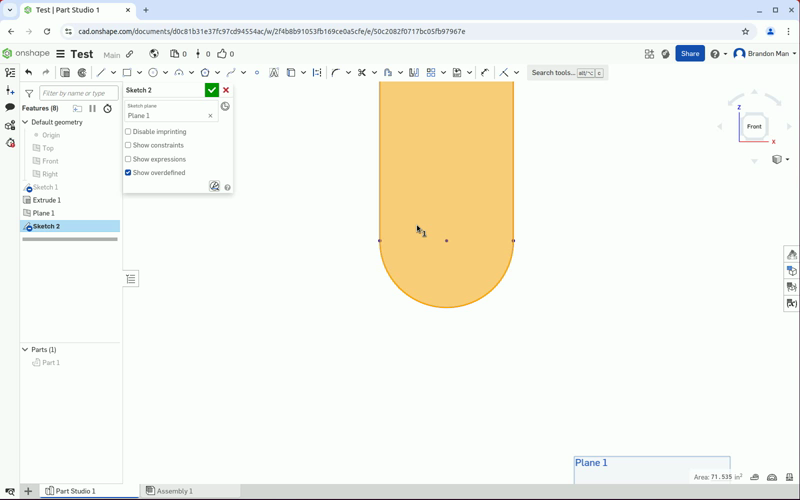
scroll(-6)
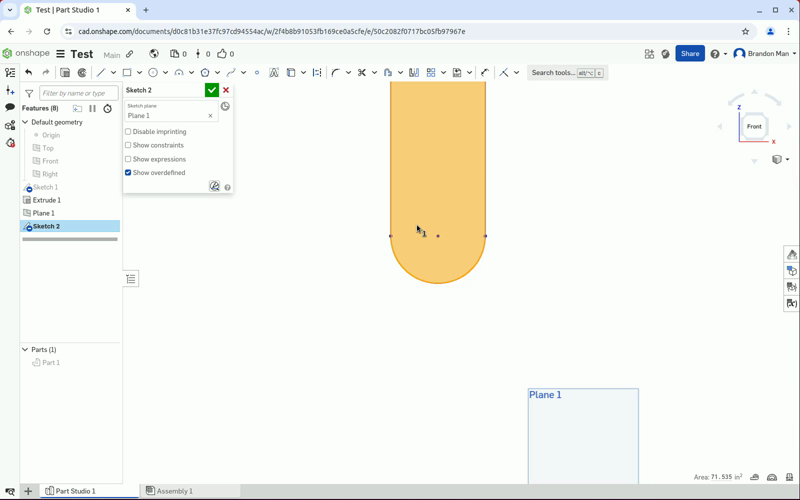
scroll(-6)
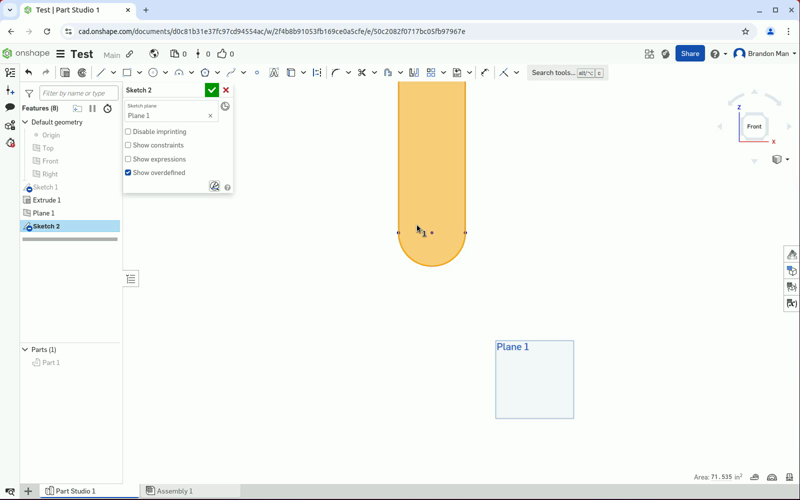
scroll(-6)
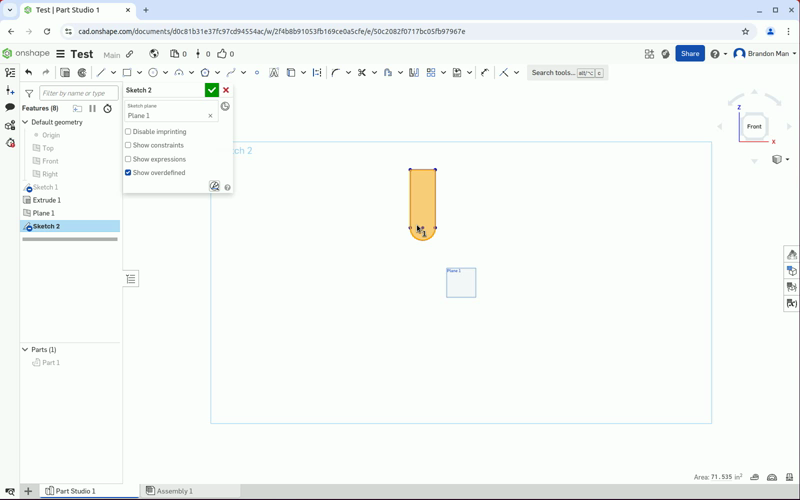
mouse_move(73, 352)
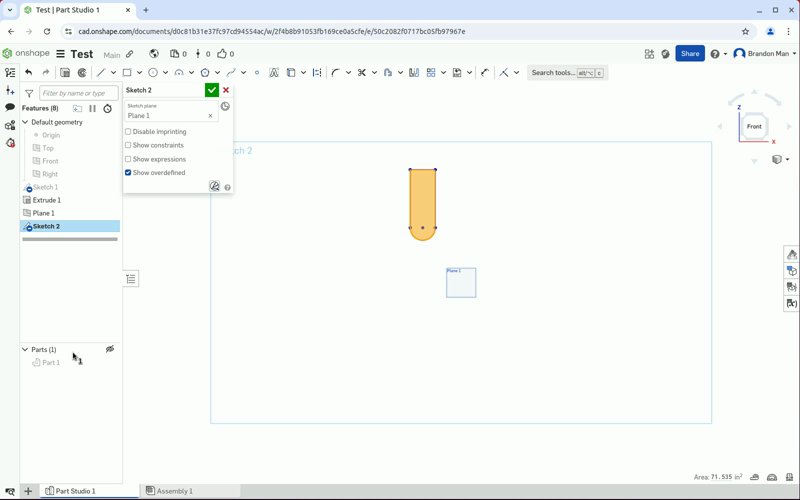
key(shift+y)
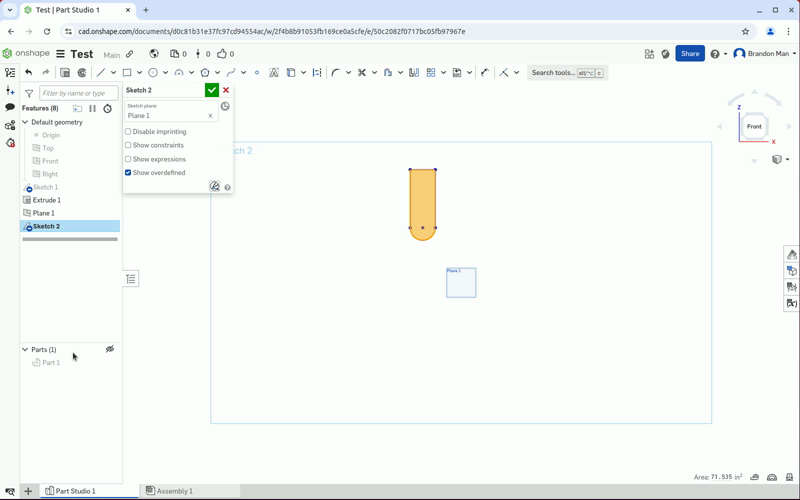
key(shift+e)
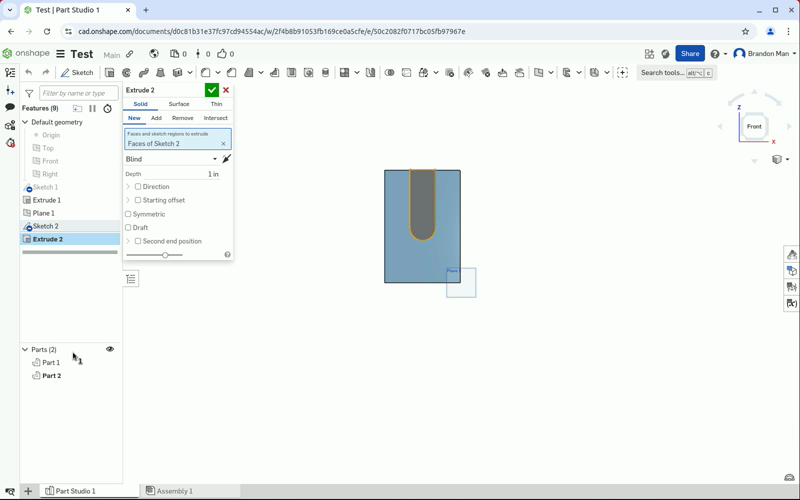
mouse_move(143, 106)
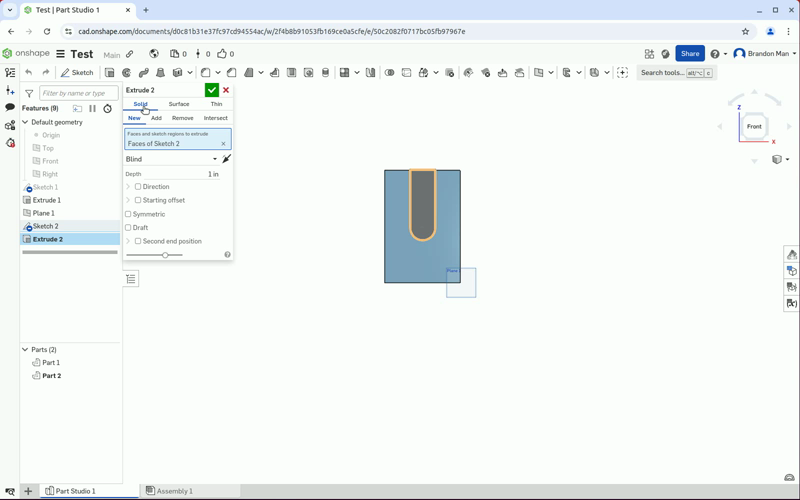
click(143, 106)
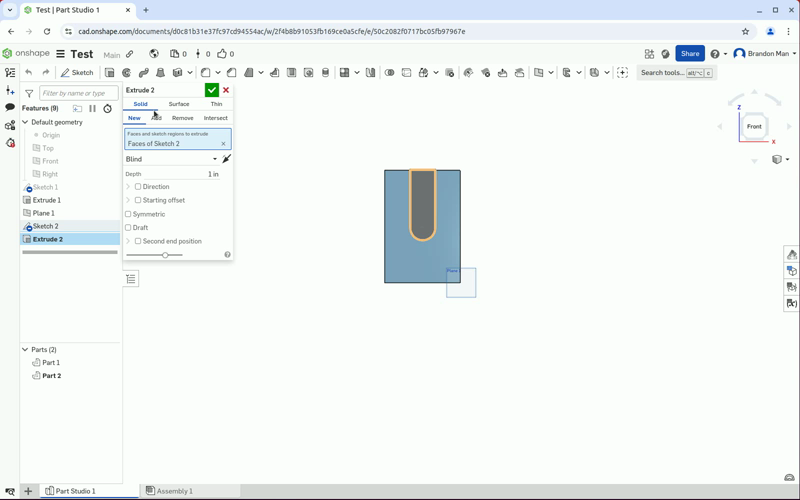
mouse_move(186, 120)
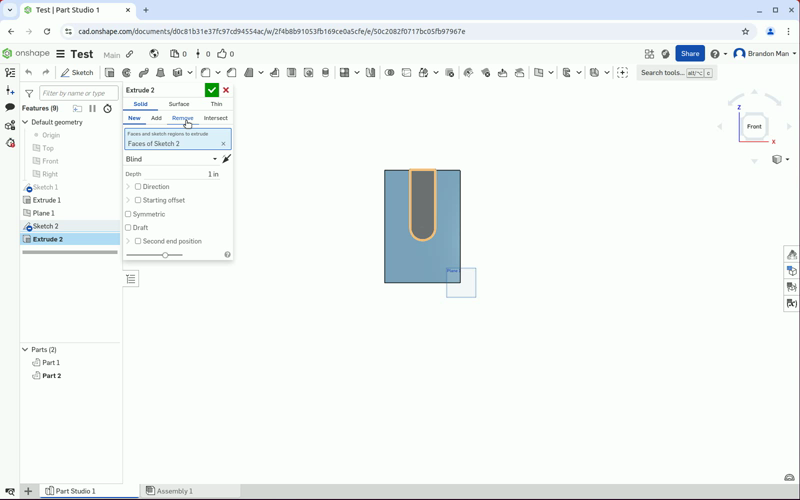
click(186, 120)
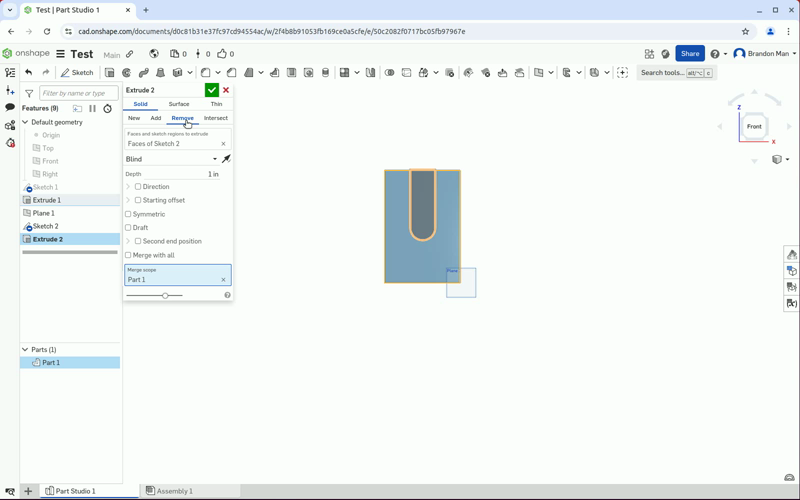
key(tab, 4)
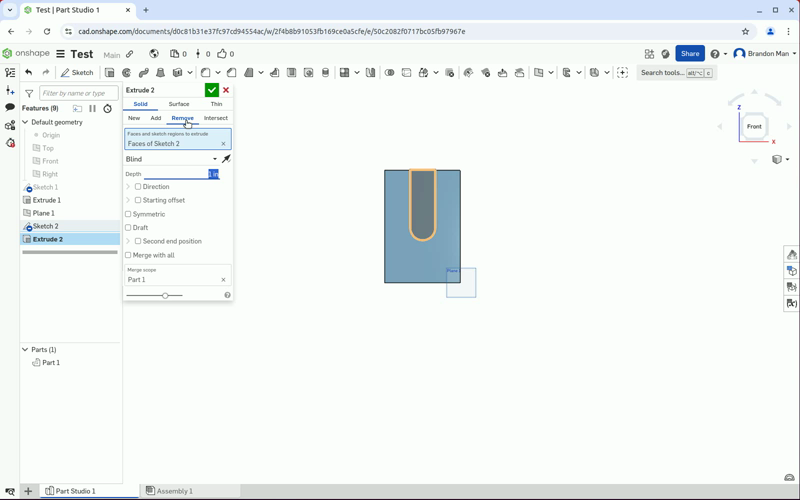
text(7.943)
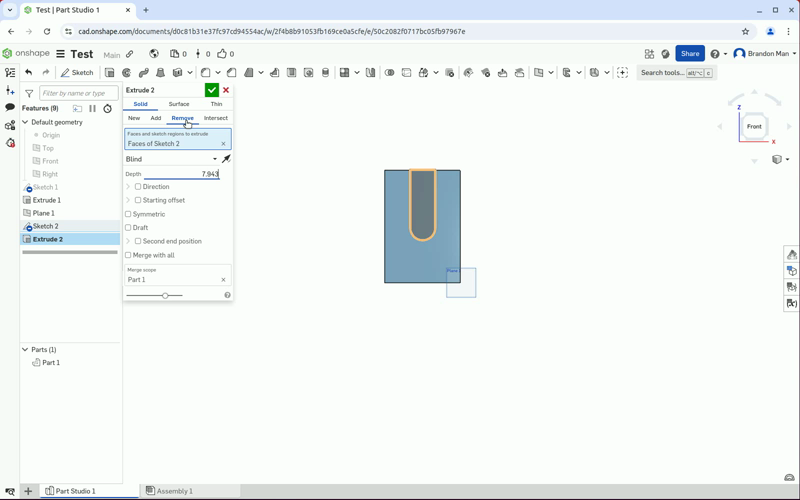
key(tab, 6)
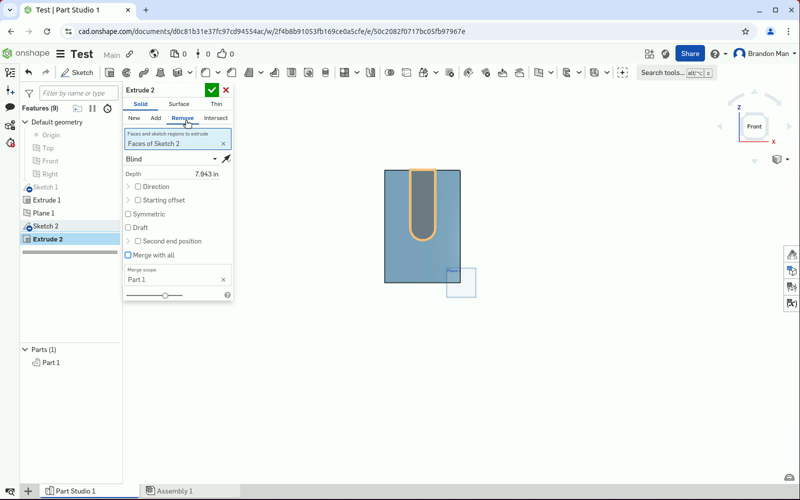
key(space)
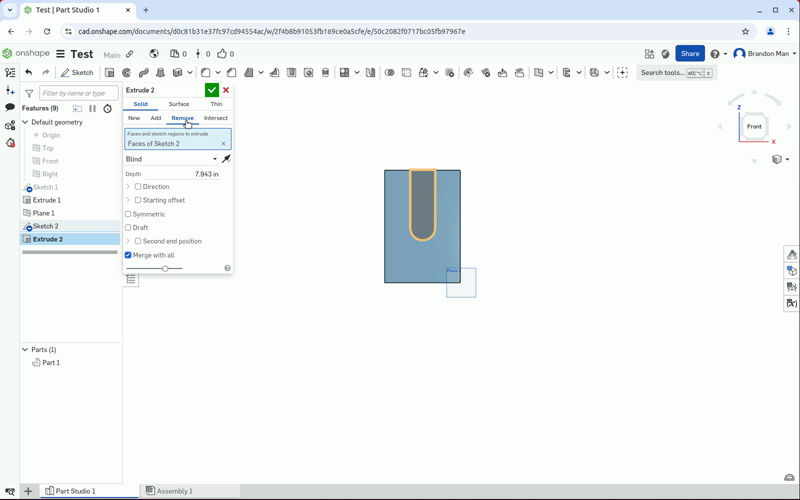
key(enter)
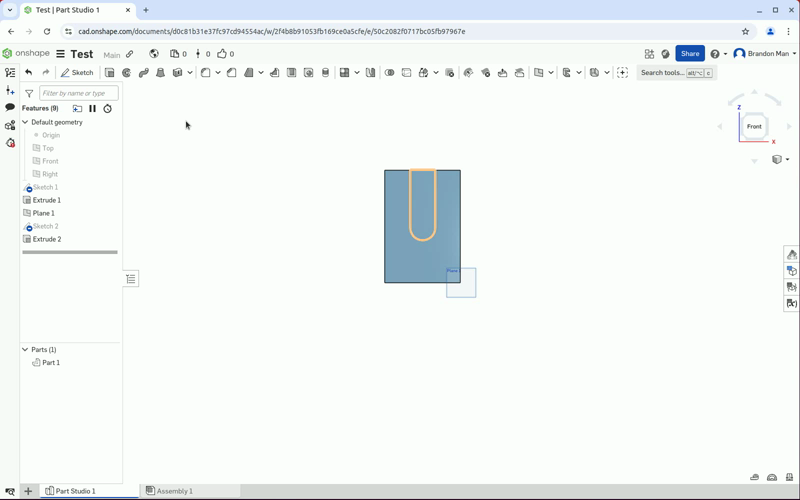
key(shift+h)
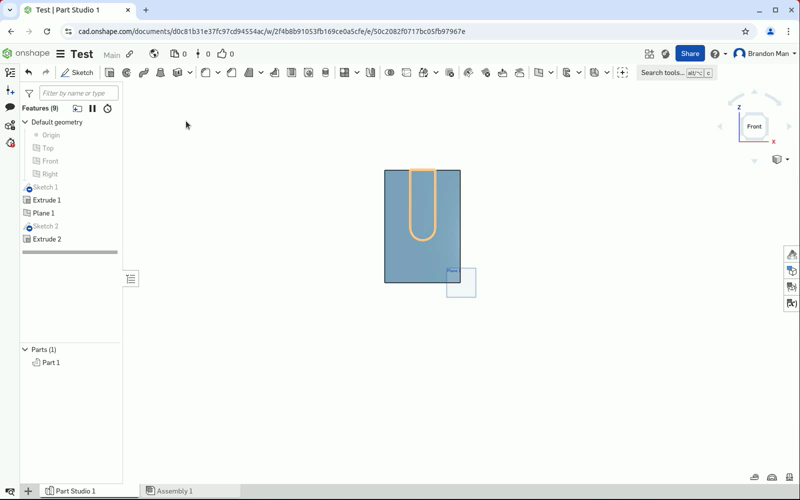
key(shift+h)
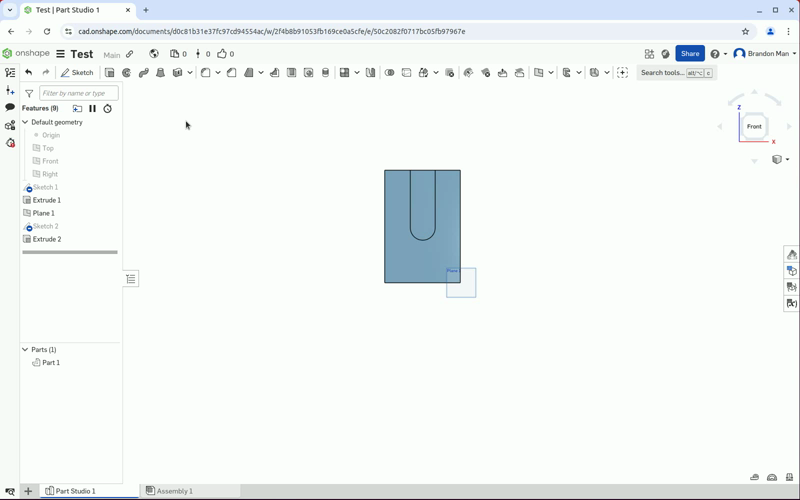
mouse_move(73, 189)
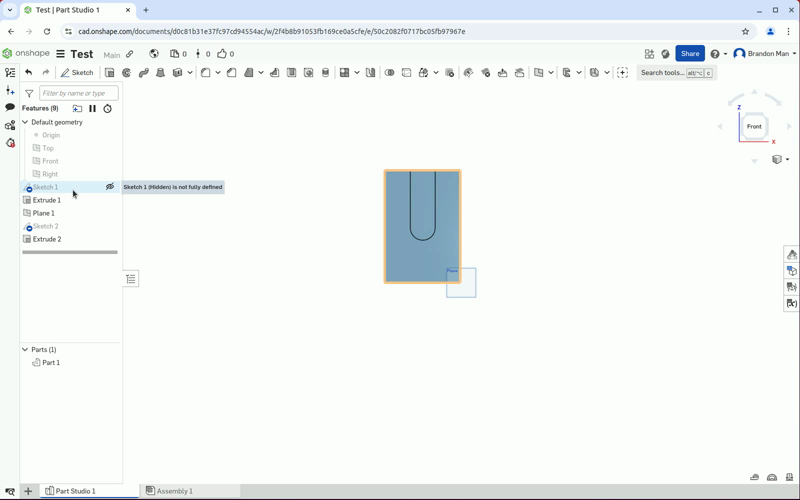
click(73, 189)
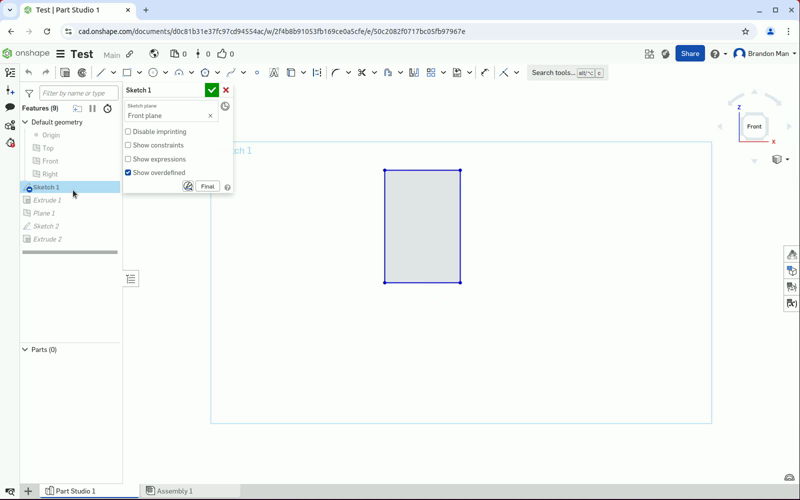
mouse_move(229, 92)
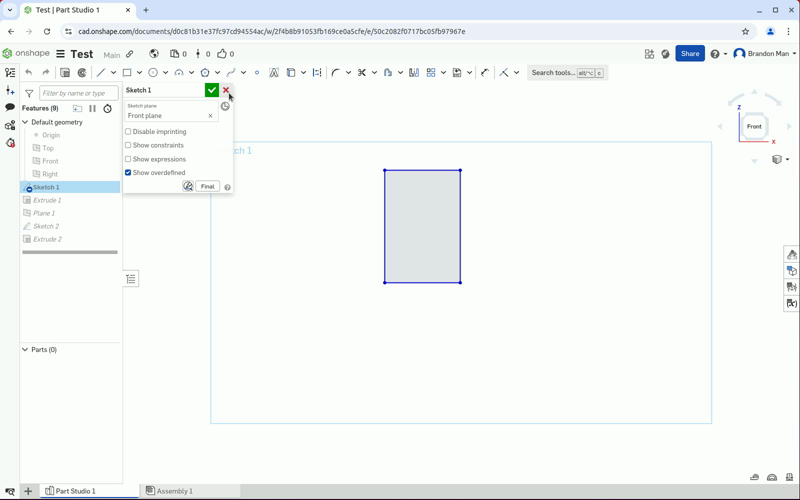
click(229, 92)
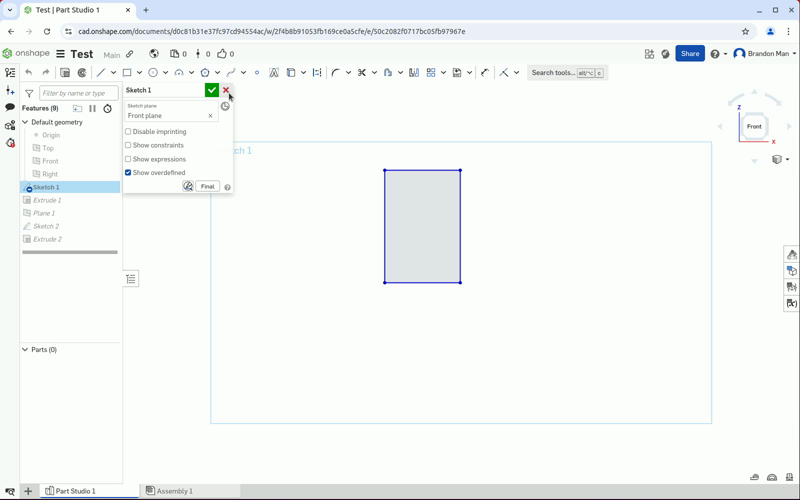
key(shift+s)
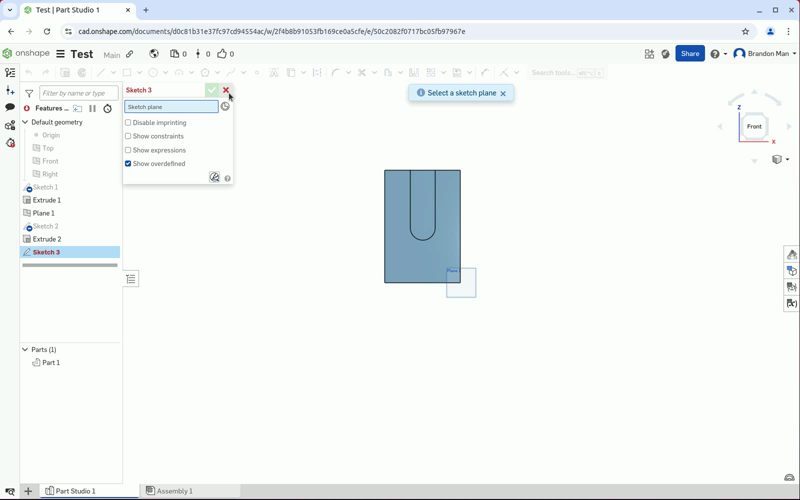
mouse_move(73, 163)
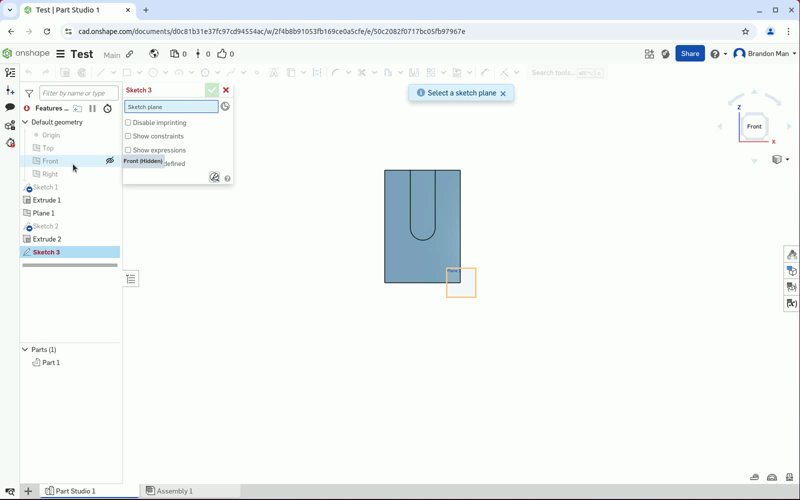
click(73, 163)
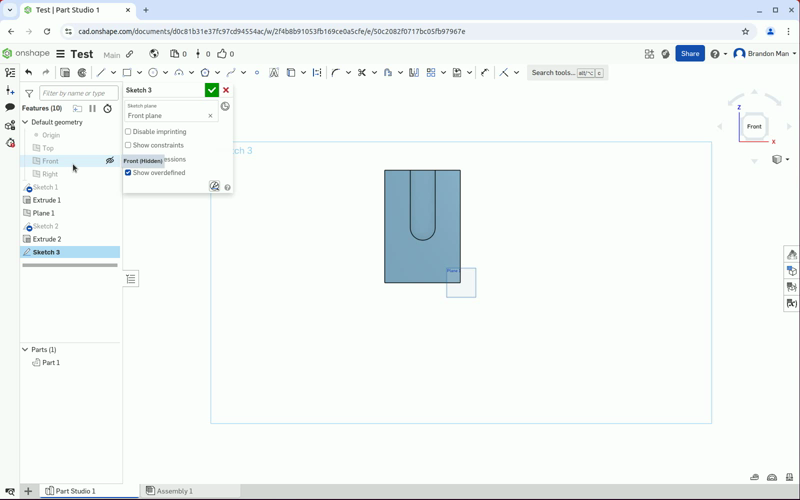
mouse_move(73, 352)
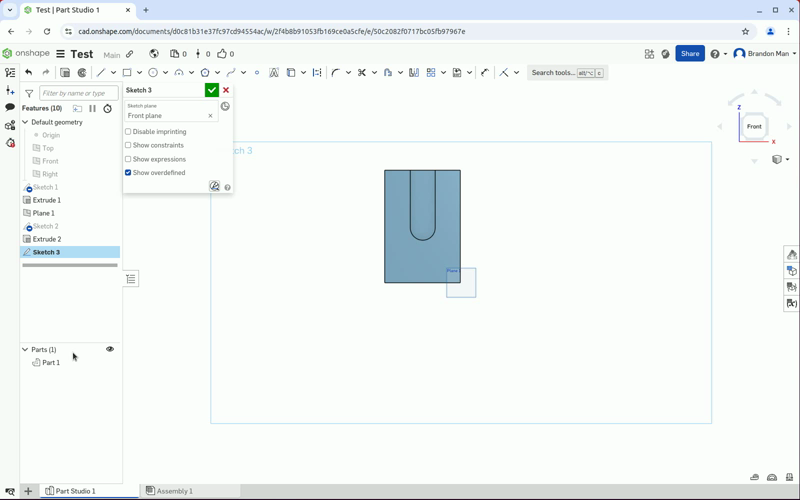
key(y)
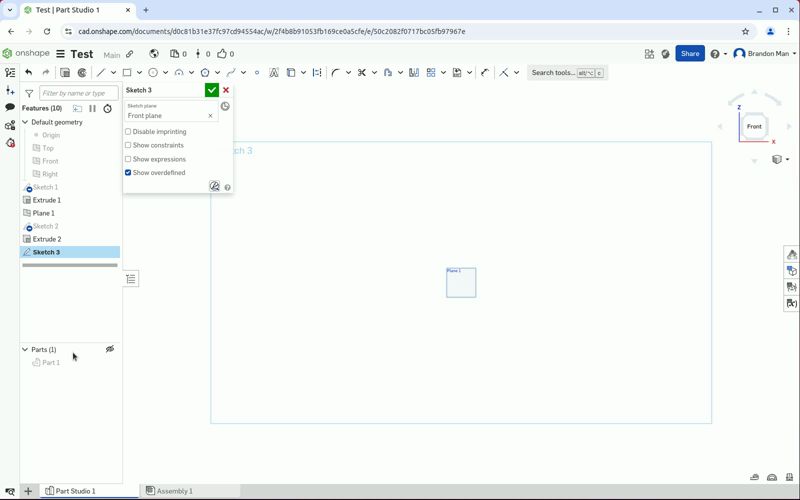
key(l)
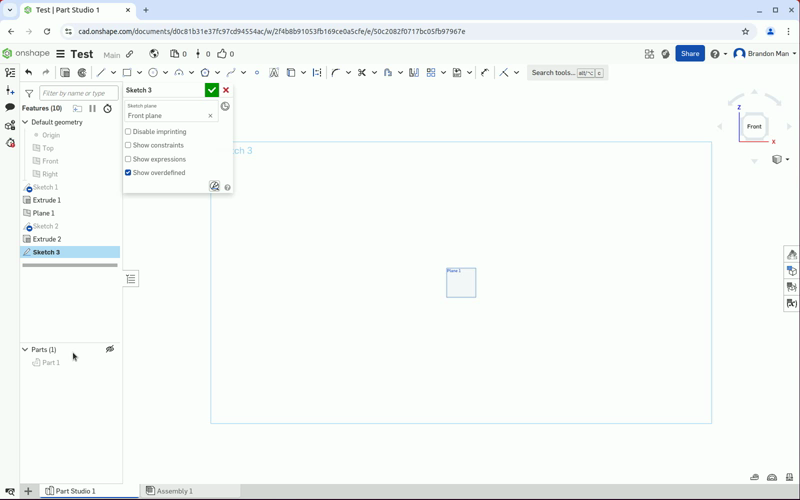
key_down(shift)
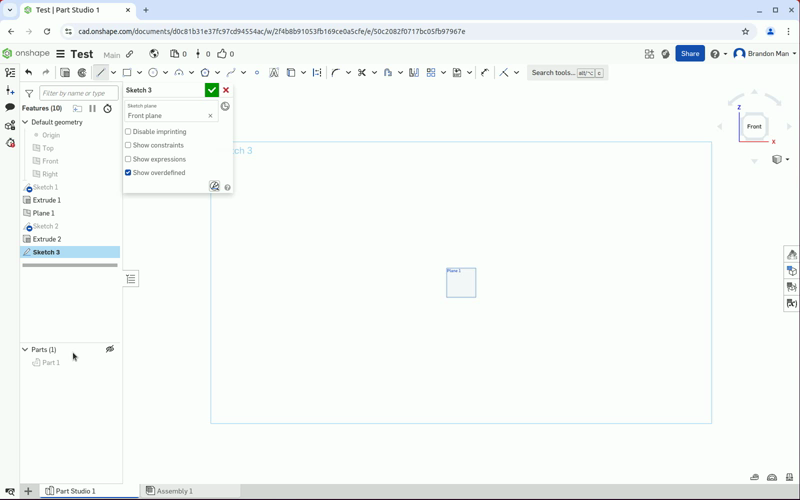
mouse_move(384, 309)
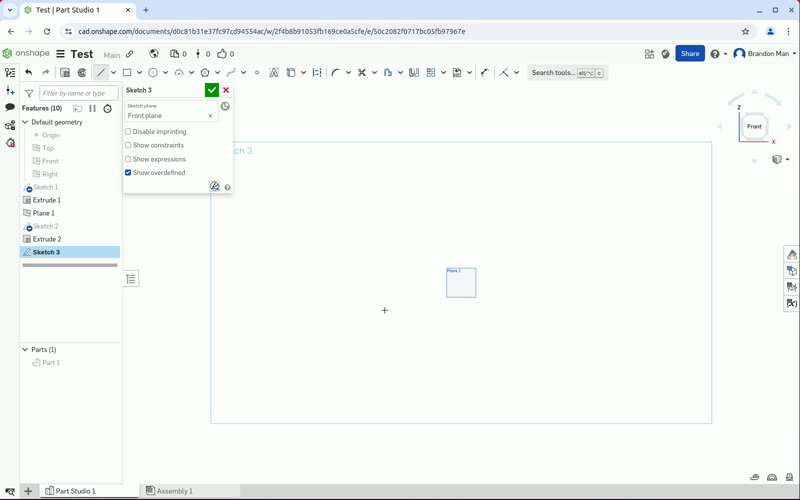
click(384, 309)
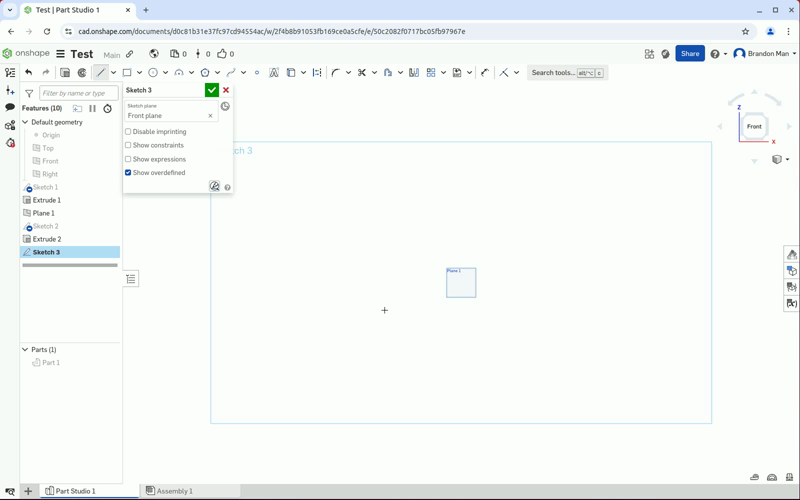
key_up(shift)
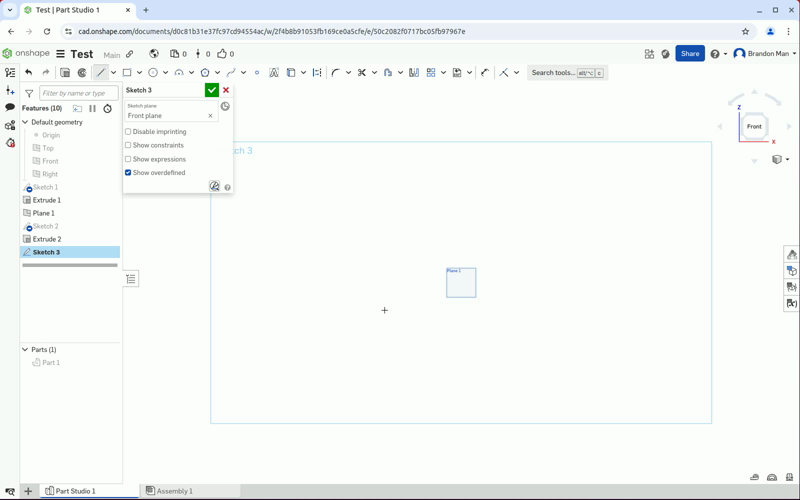
key_down(shift)
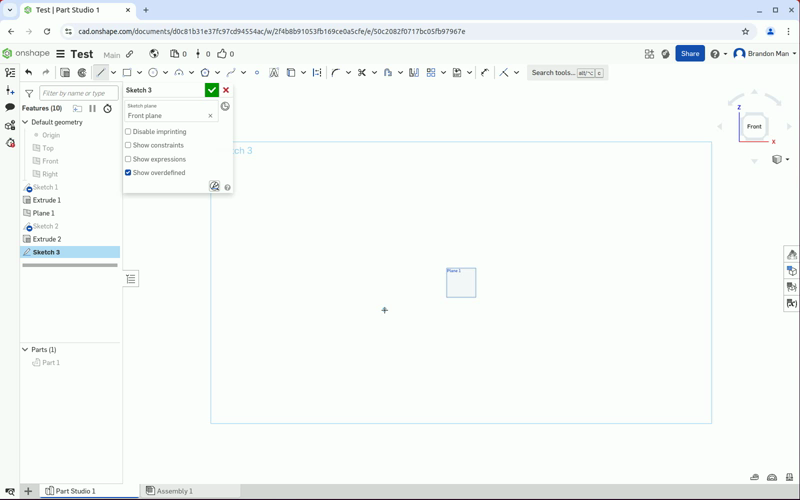
mouse_move(414, 309)
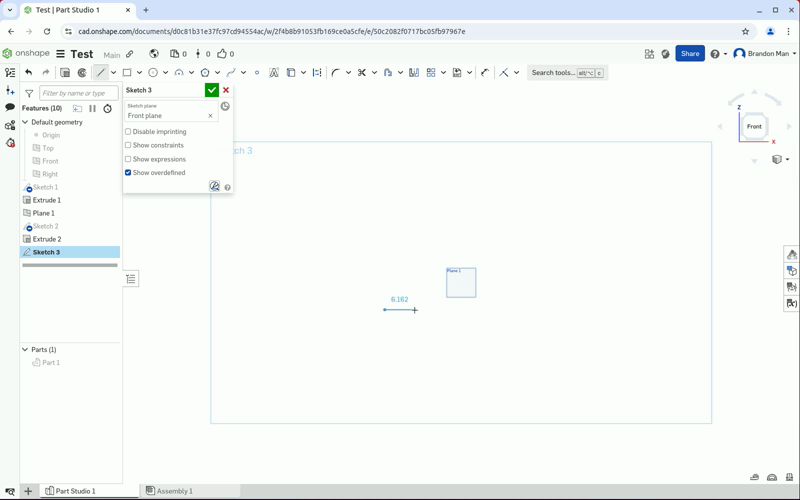
mouse_move(443, 309)
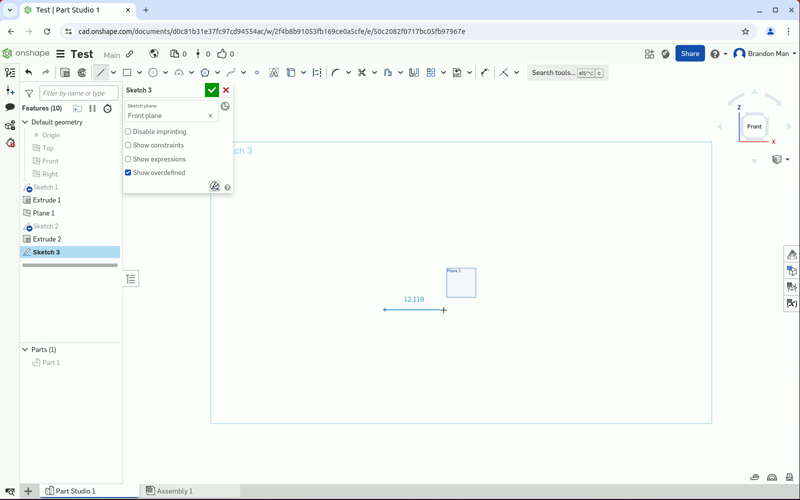
click(443, 309)
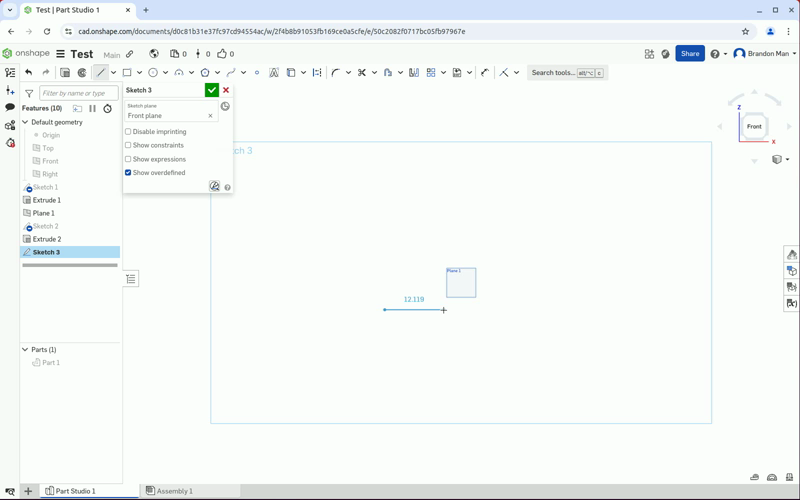
key_up(shift)
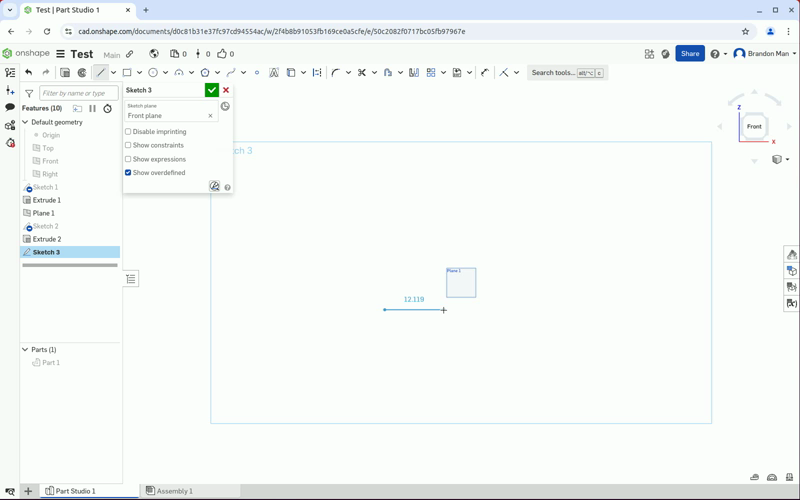
key_down(shift)
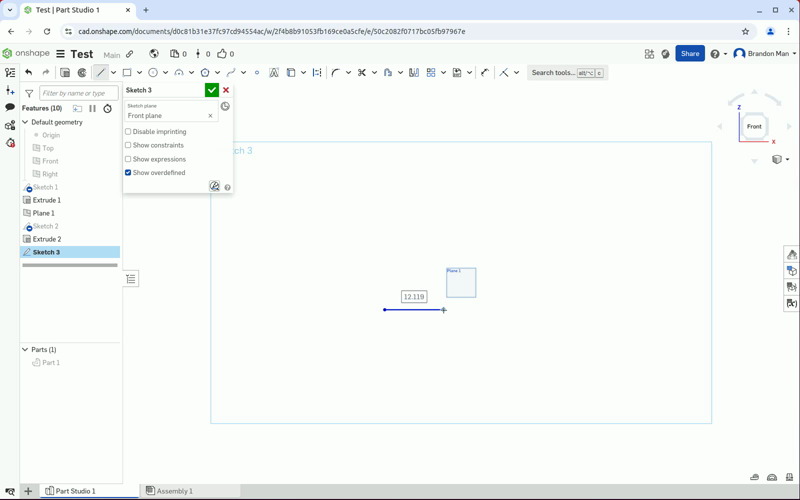
mouse_move(473, 309)
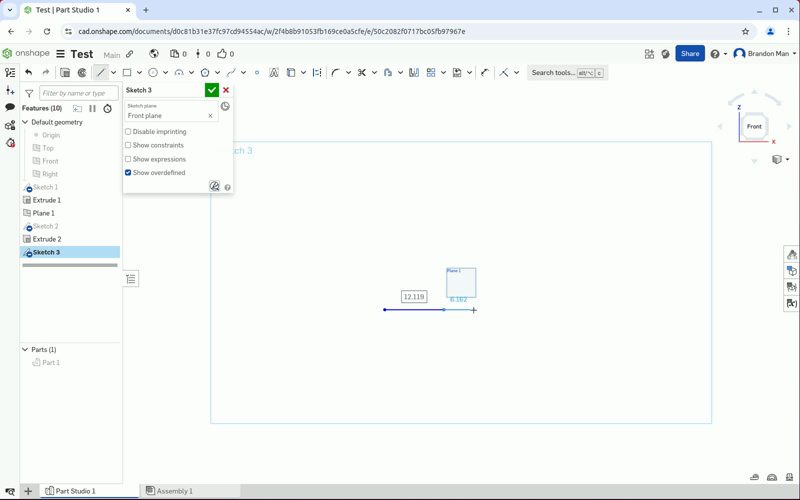
mouse_move(443, 282)
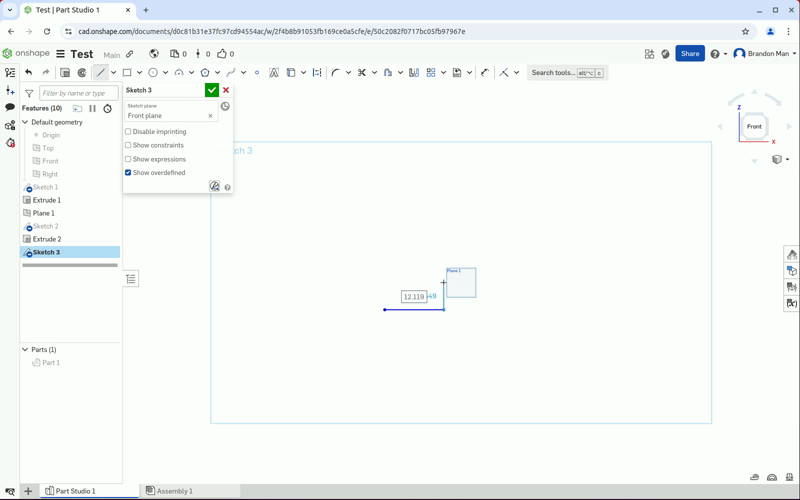
click(443, 282)
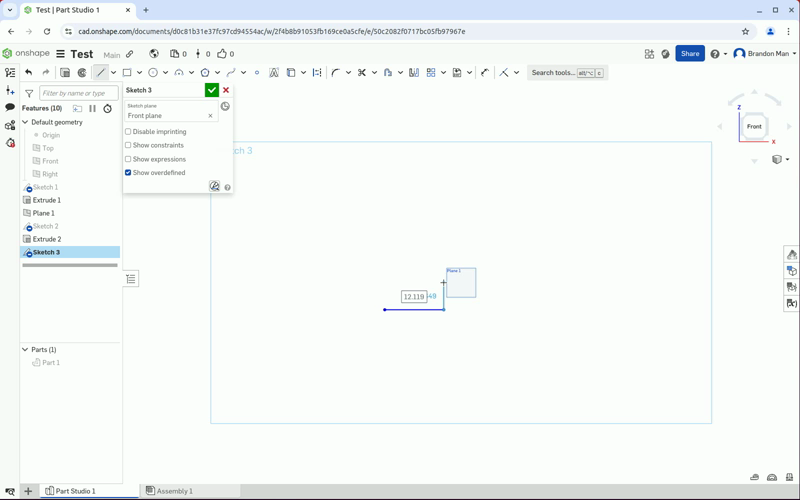
key_up(shift)
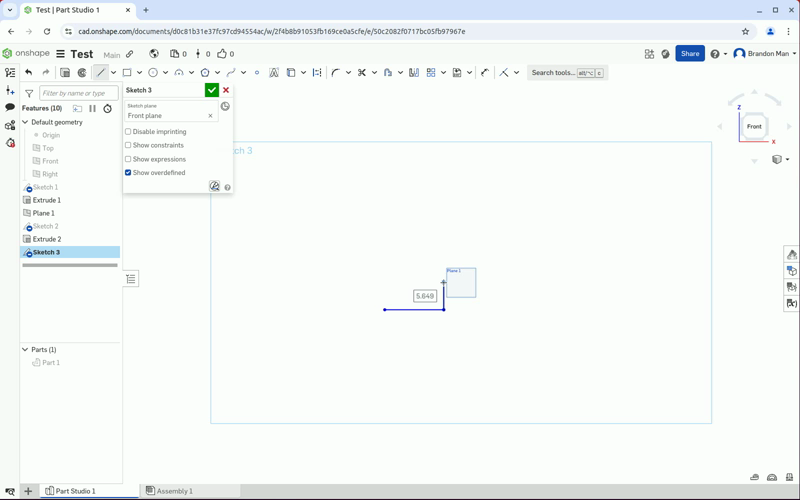
key_down(shift)
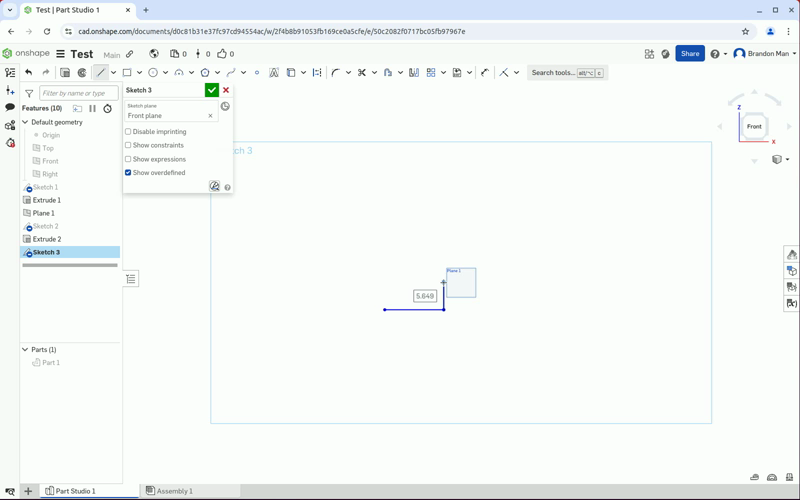
mouse_move(473, 282)
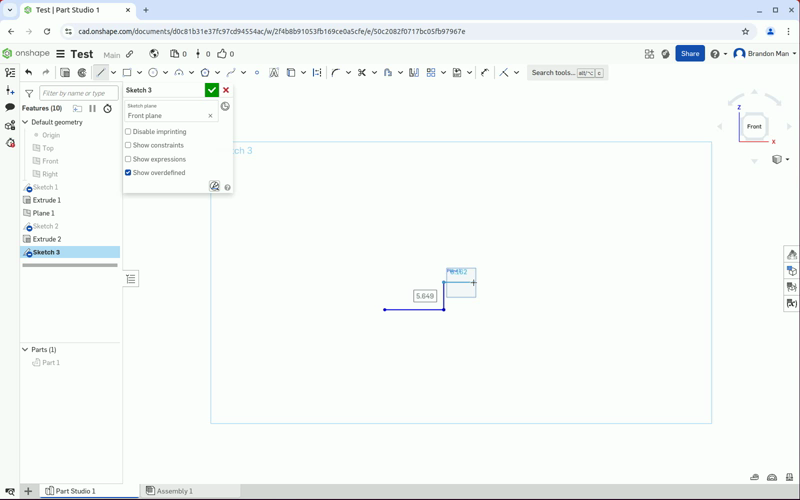
mouse_move(384, 282)
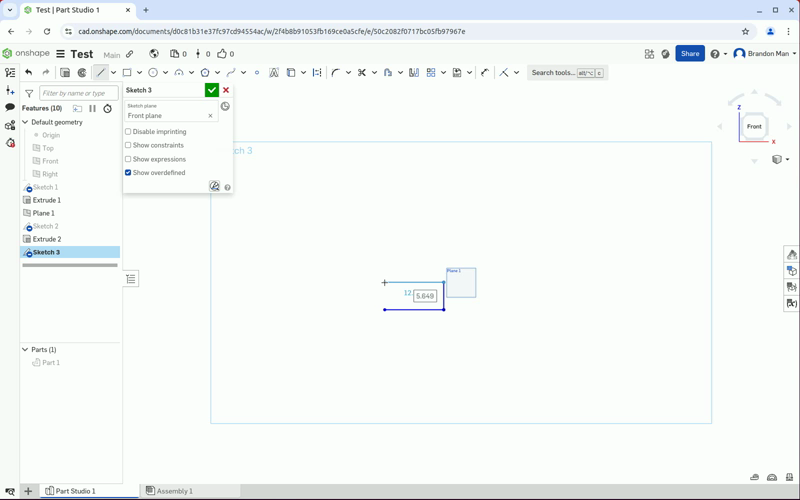
click(384, 282)
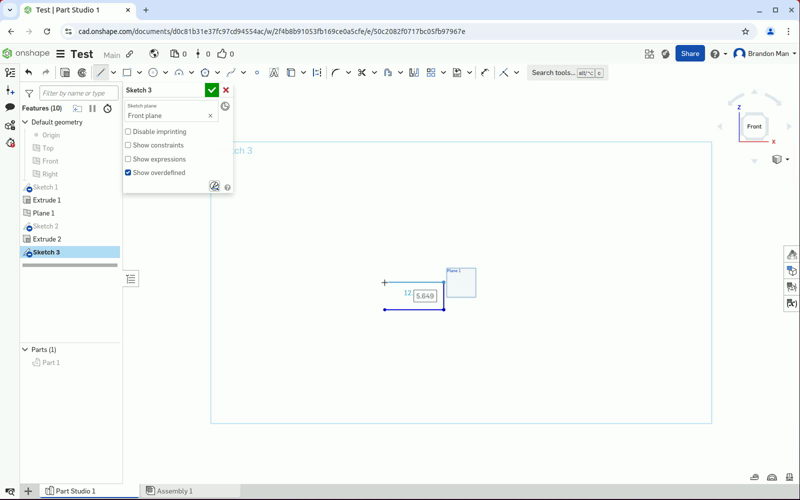
key_up(shift)
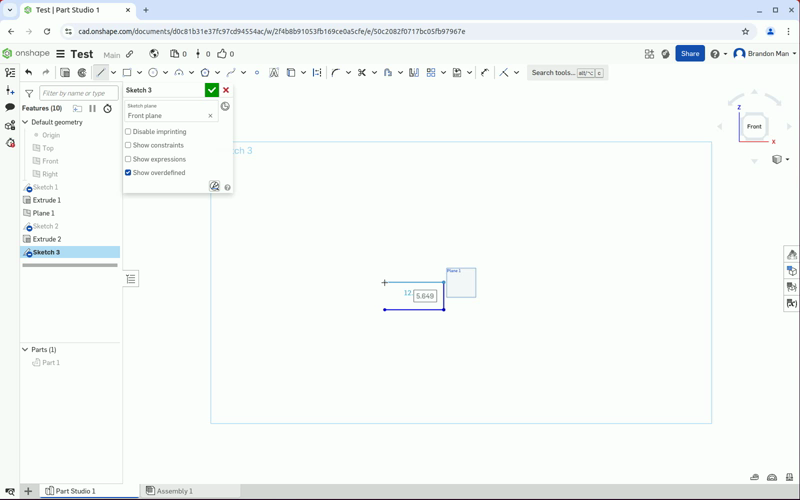
mouse_move(414, 282)
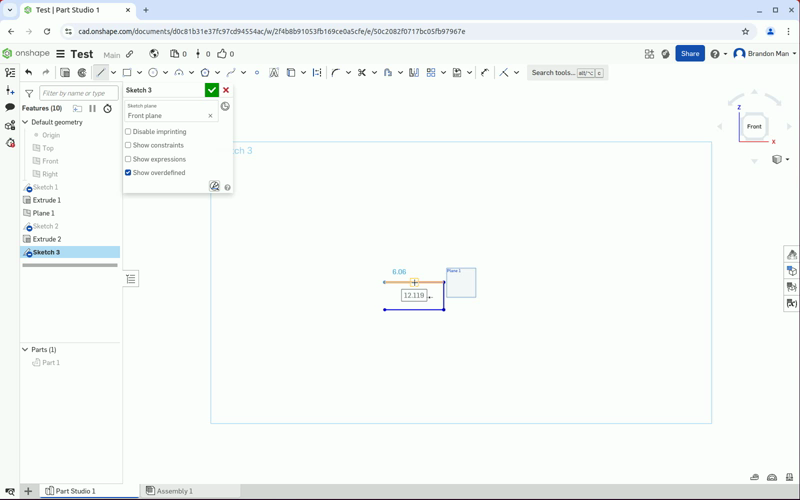
key_down(shift)
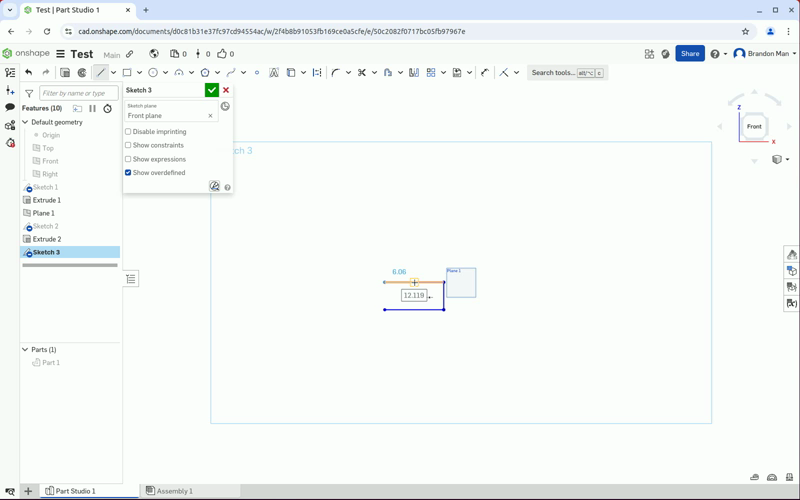
mouse_move(384, 309)
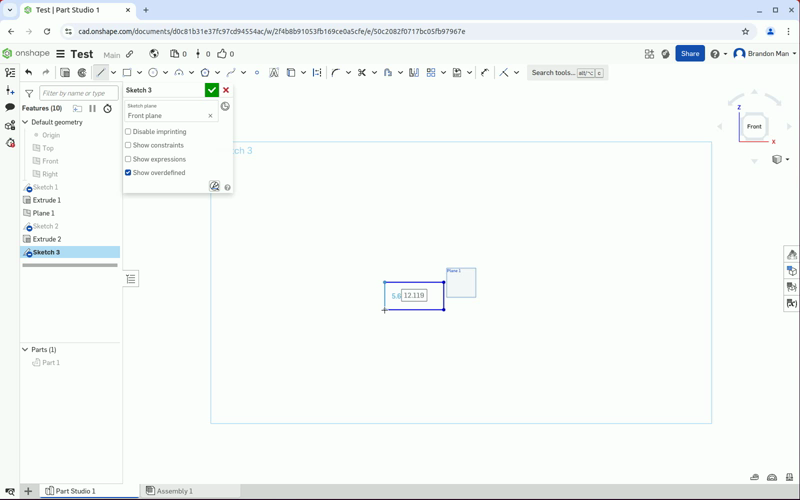
key_up(shift)
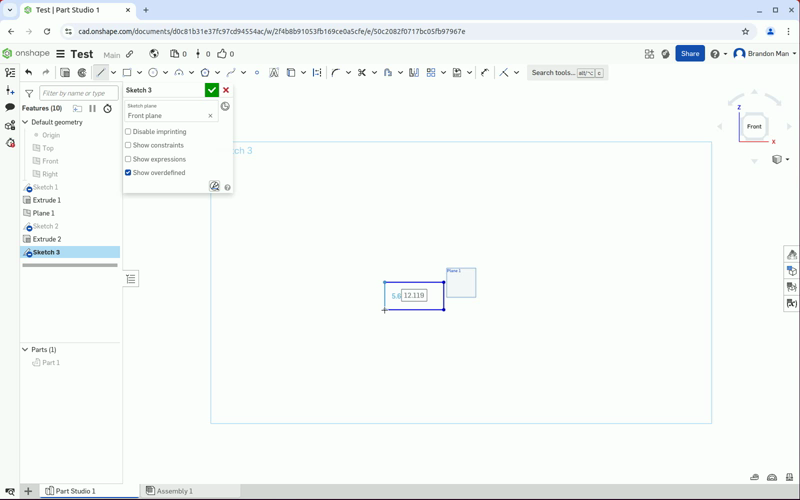
click(384, 309)
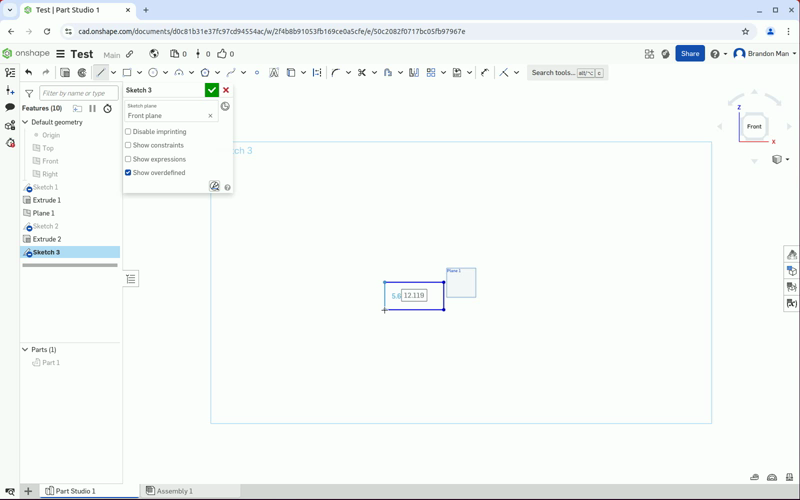
key(esc)
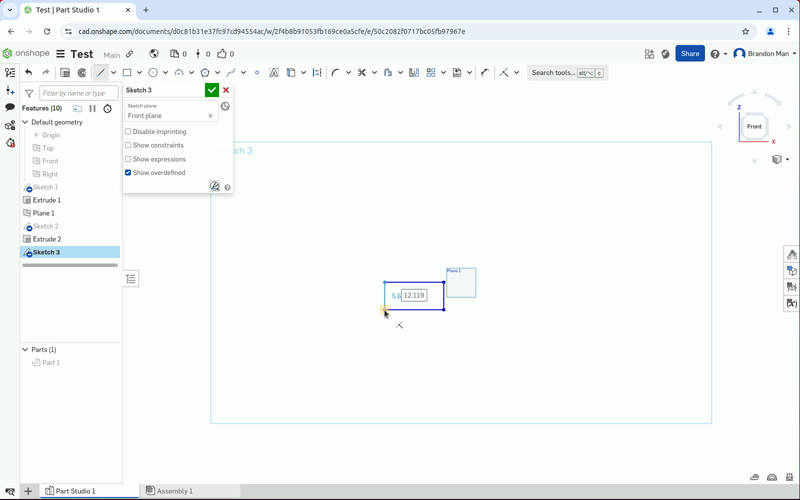
mouse_move(391, 306)
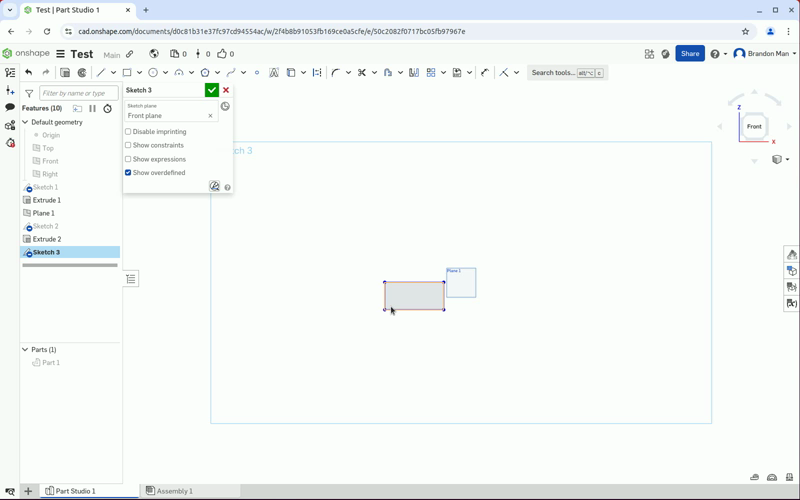
scroll(6)
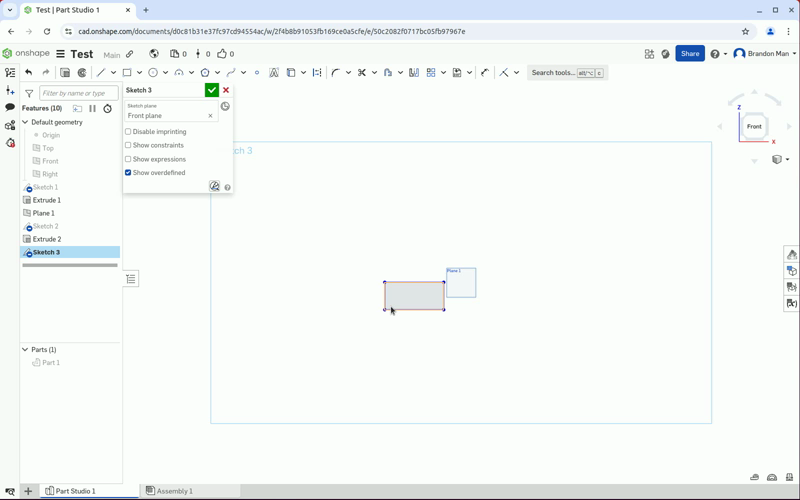
scroll(6)
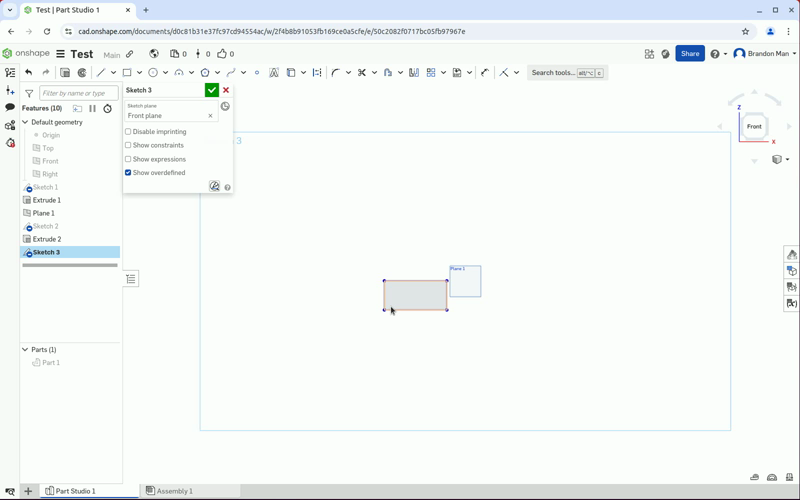
scroll(6)
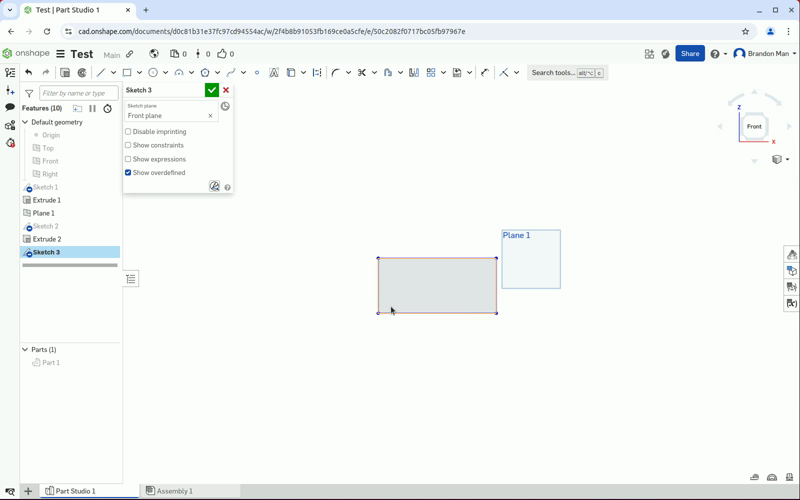
scroll(6)
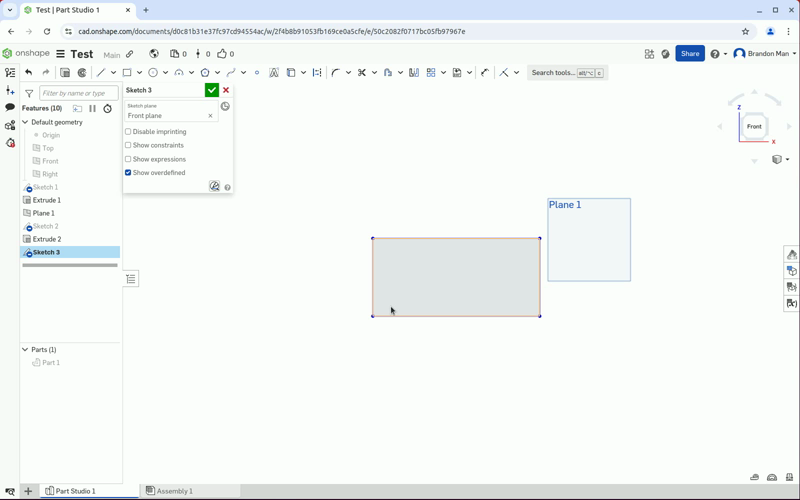
scroll(6)
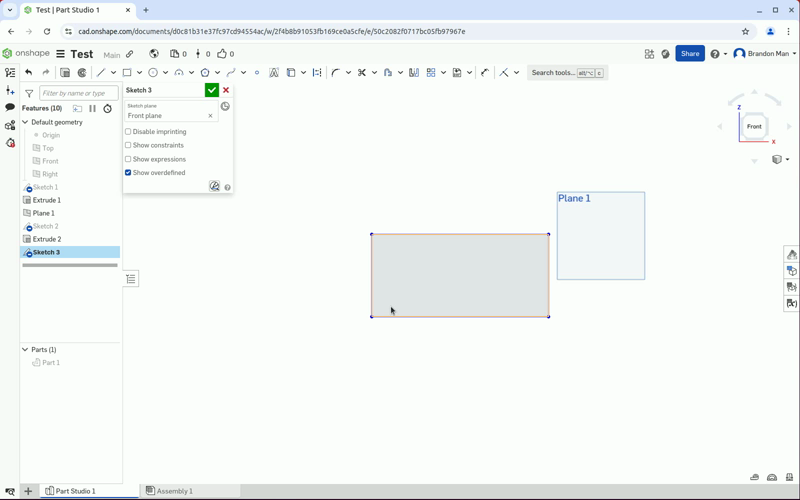
scroll(6)
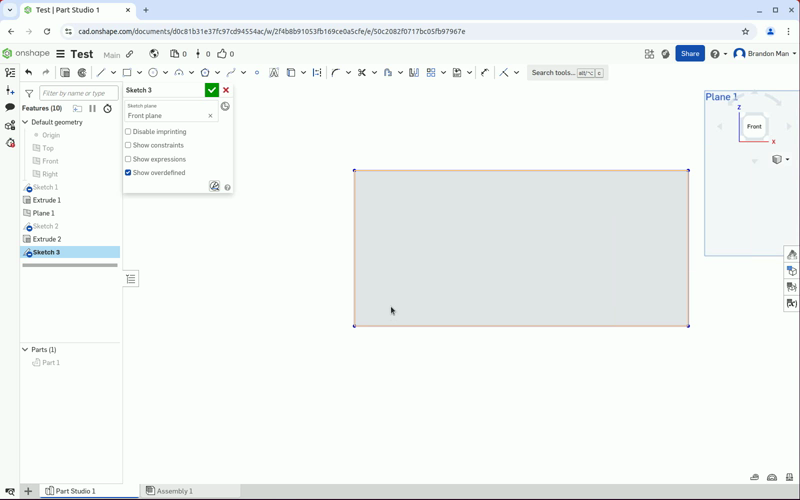
scroll(6)
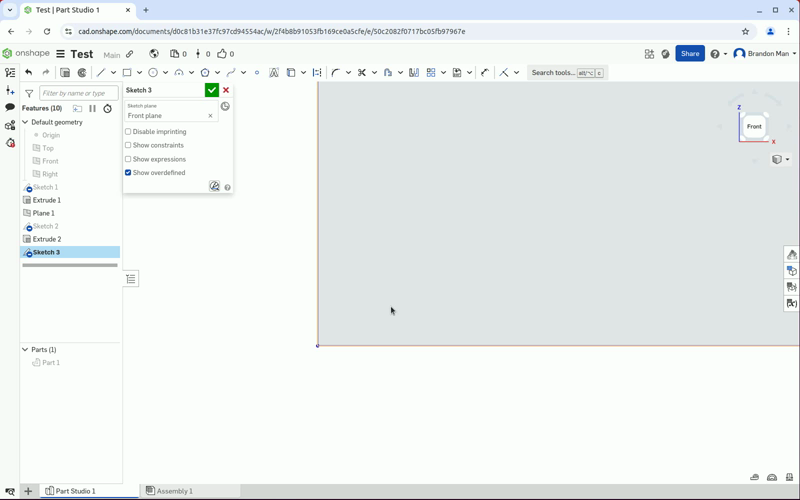
click(391, 306)
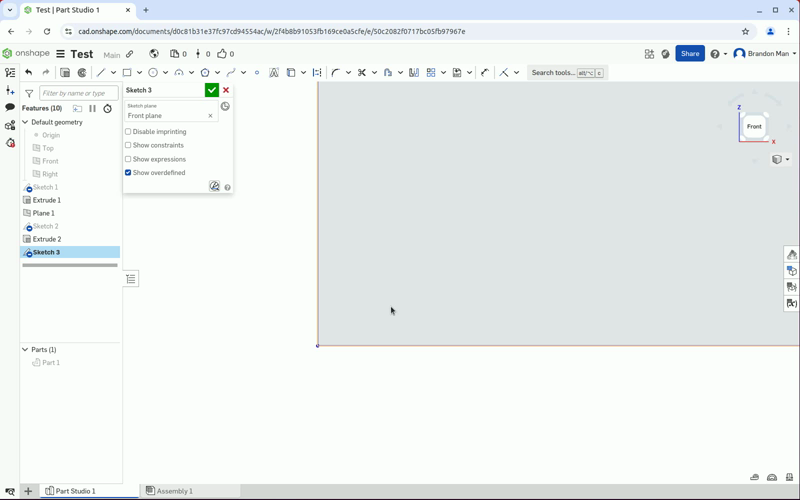
scroll(-6)
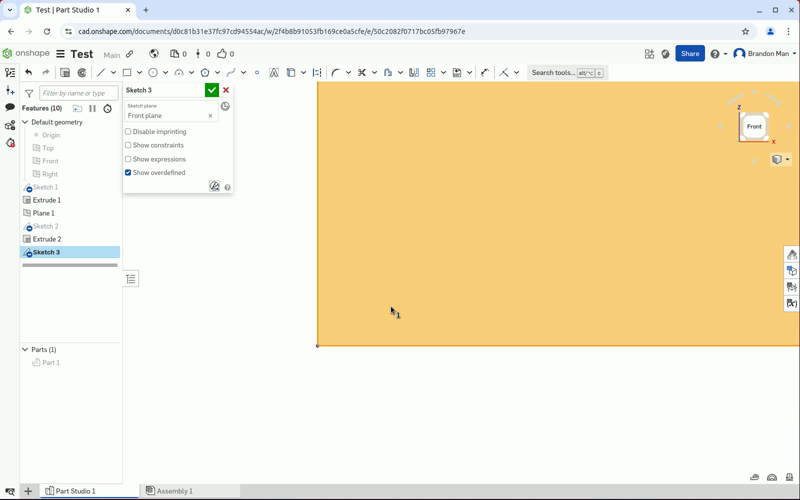
scroll(-6)
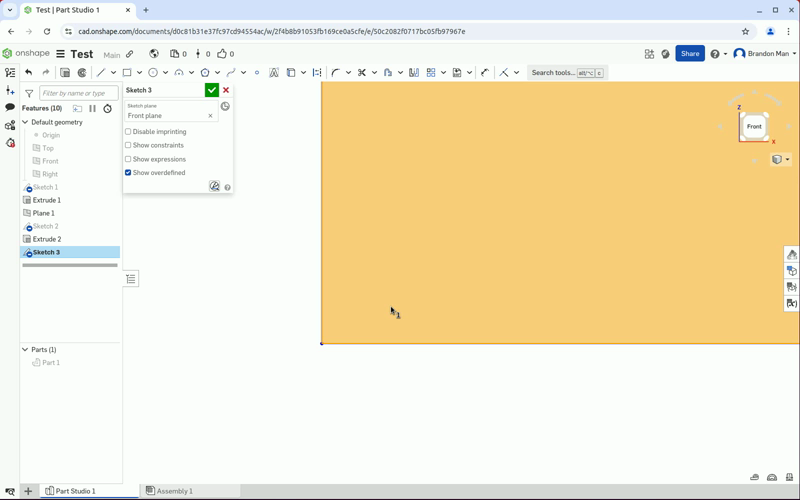
scroll(-6)
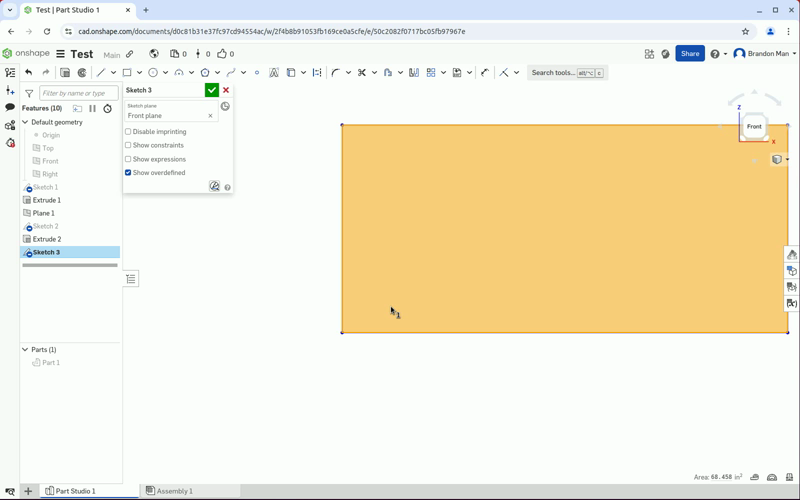
scroll(-6)
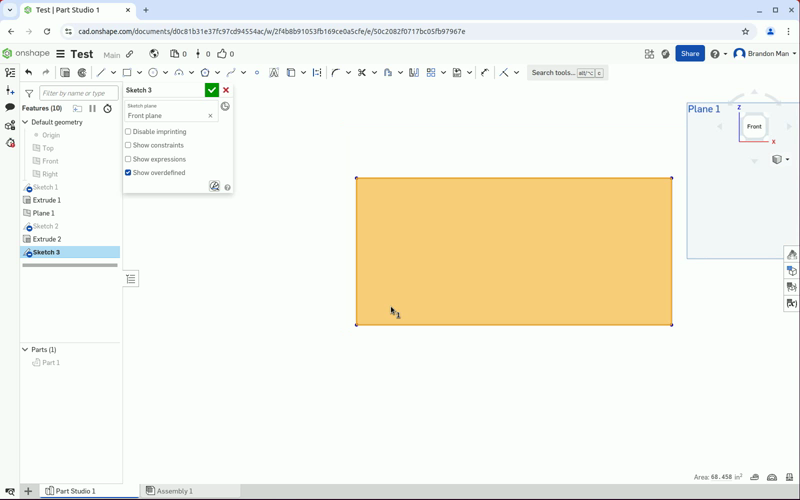
scroll(-6)
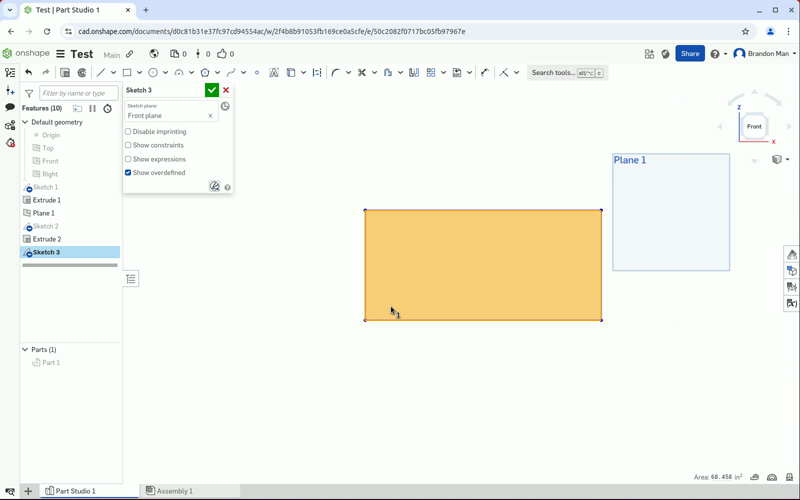
scroll(-6)
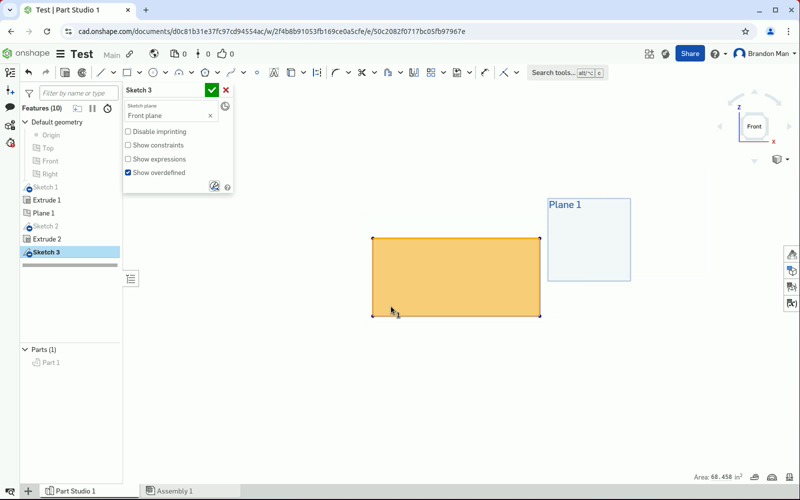
scroll(-6)
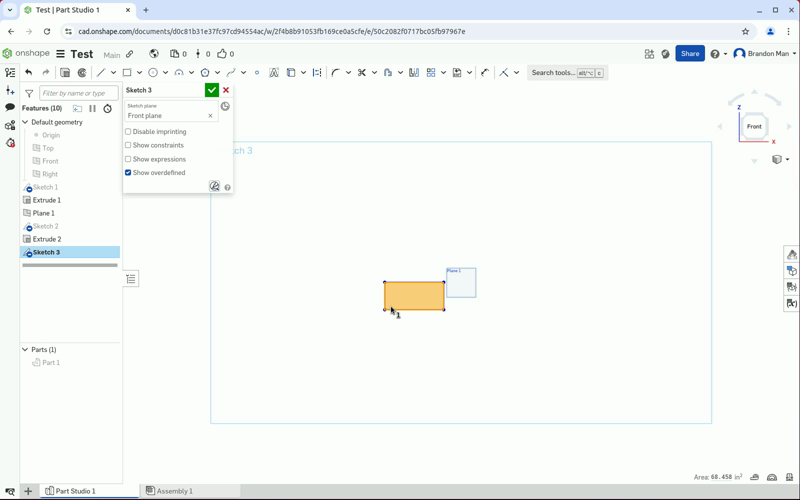
mouse_move(73, 352)
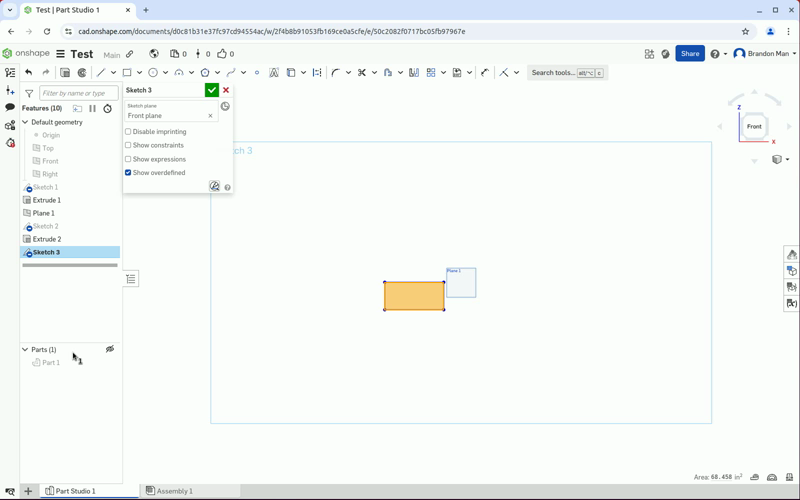
key(shift+y)
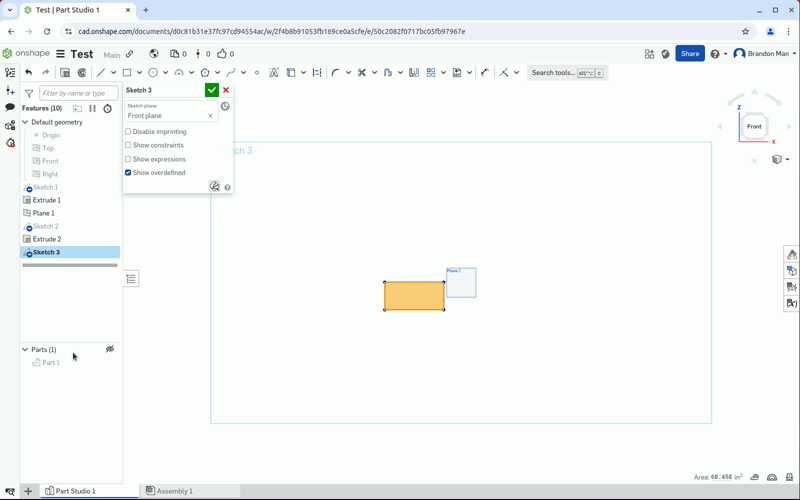
key(shift+e)
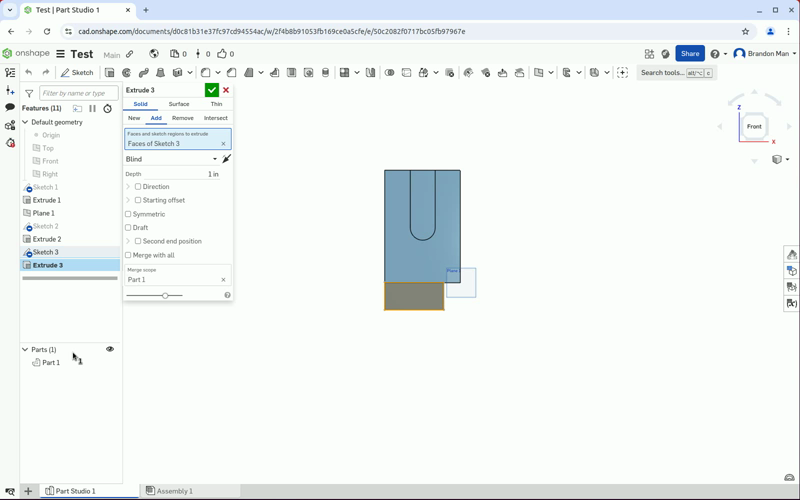
mouse_move(143, 106)
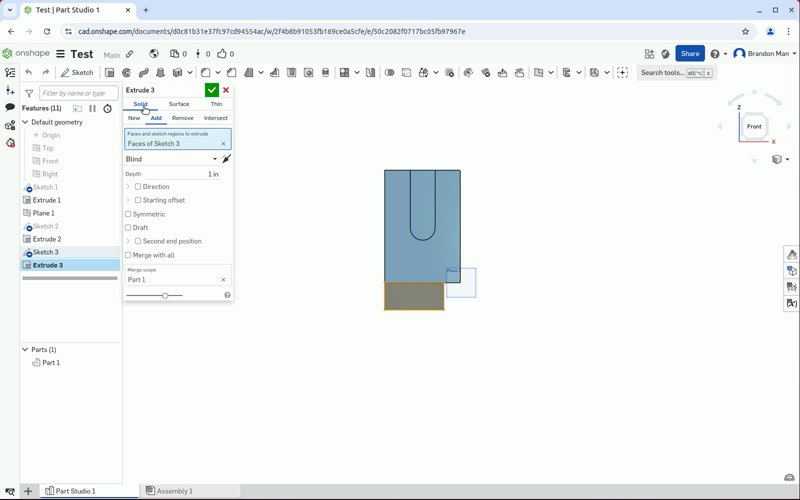
click(143, 106)
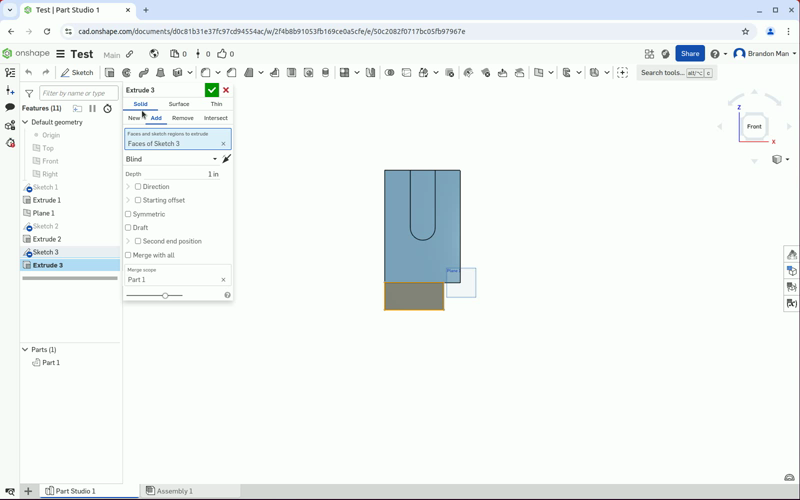
mouse_move(137, 120)
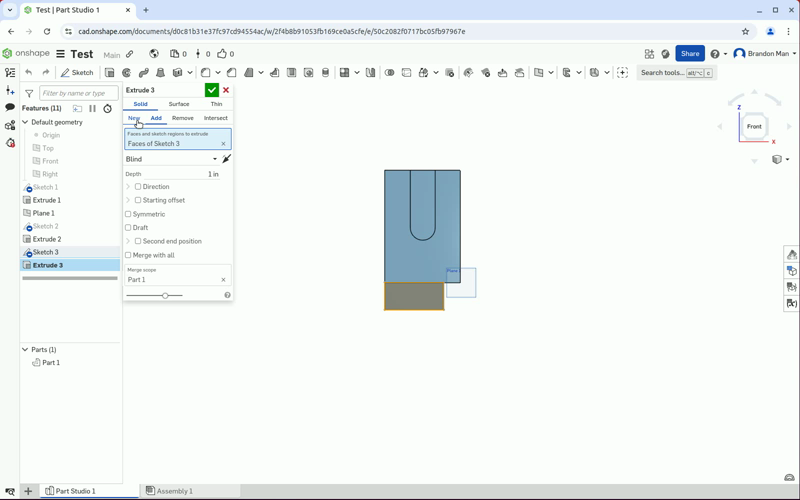
click(137, 120)
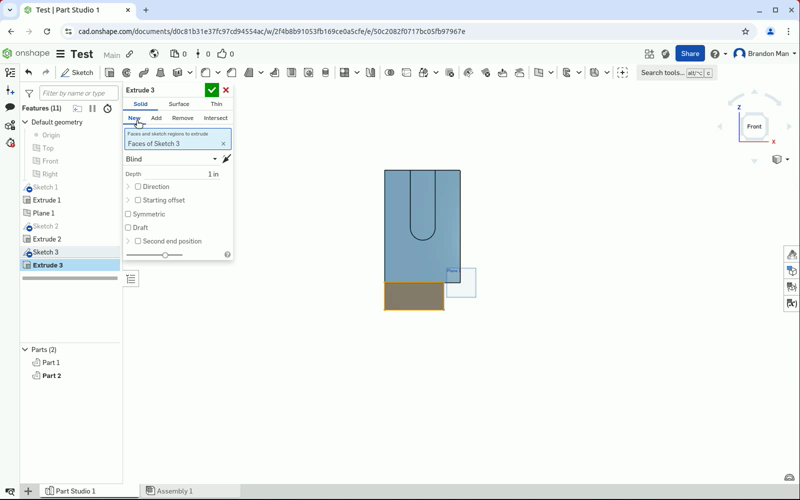
key(tab, 4)
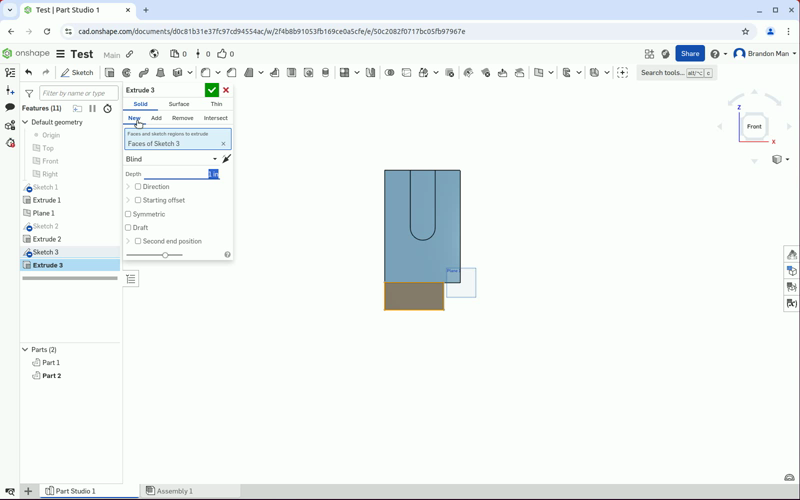
text(10.591)
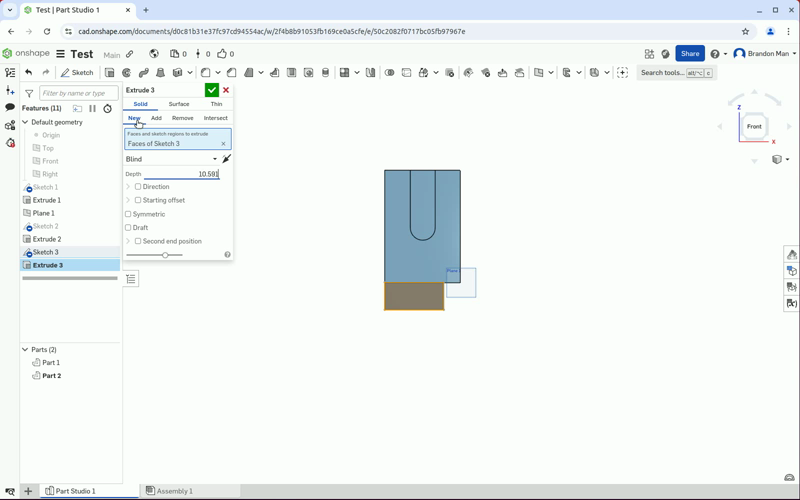
key(enter)
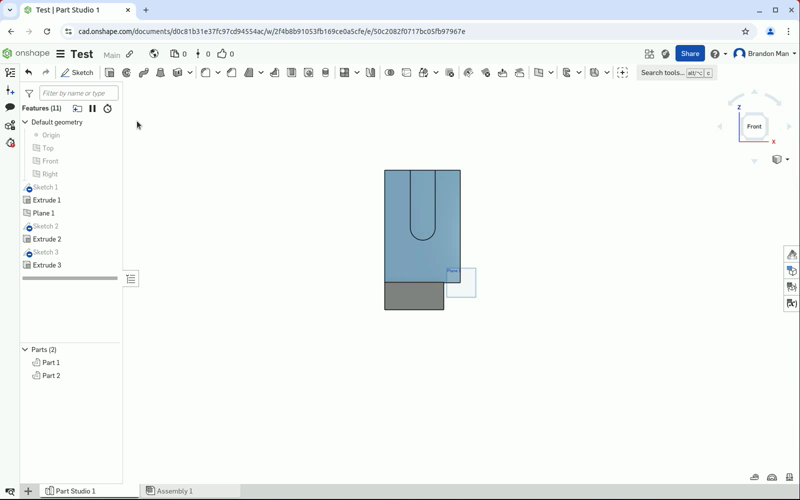
key(shift+h)
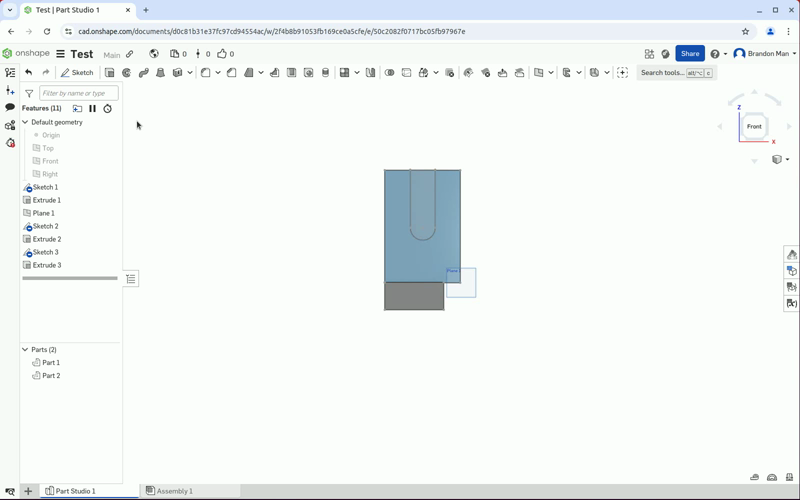
key(shift+h)
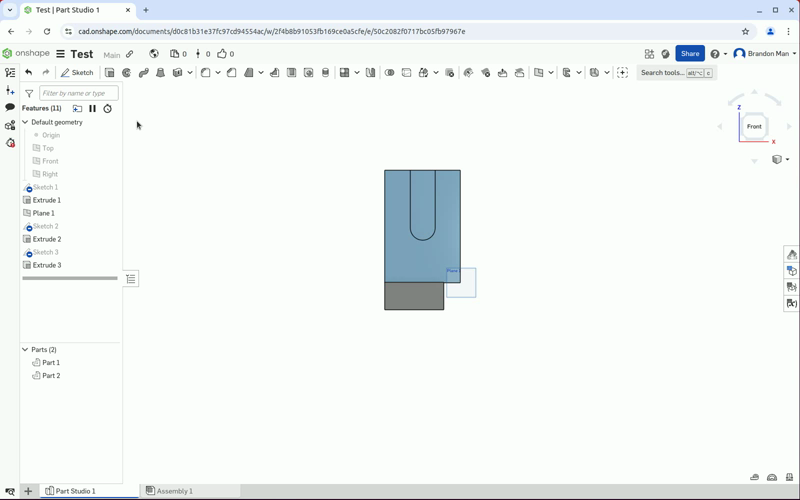
mouse_move(73, 189)
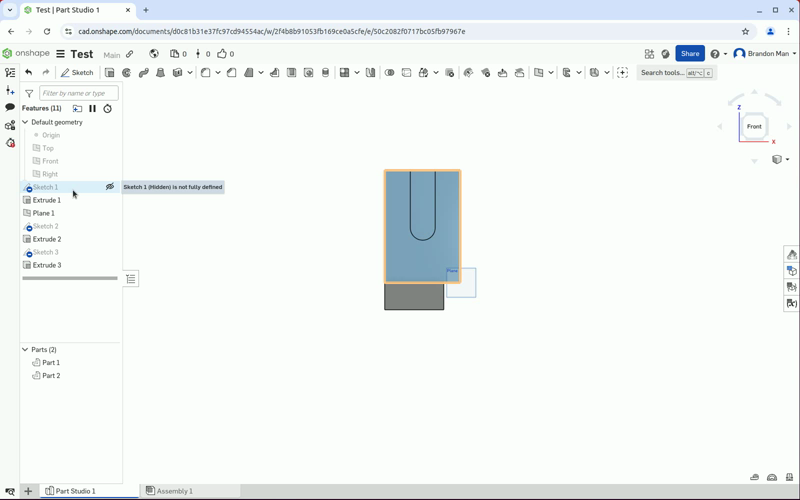
click(73, 189)
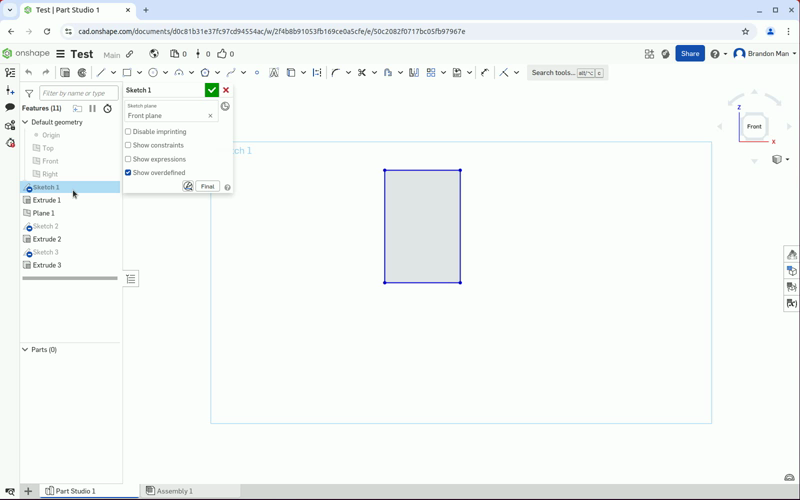
mouse_move(229, 92)
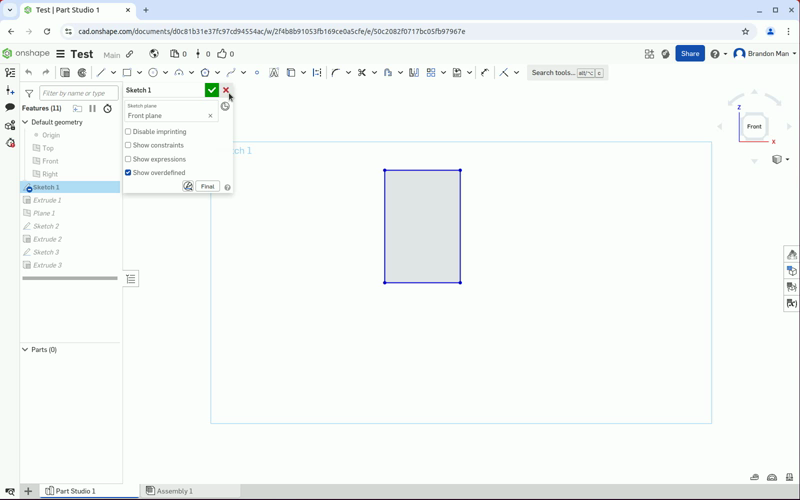
click(229, 92)
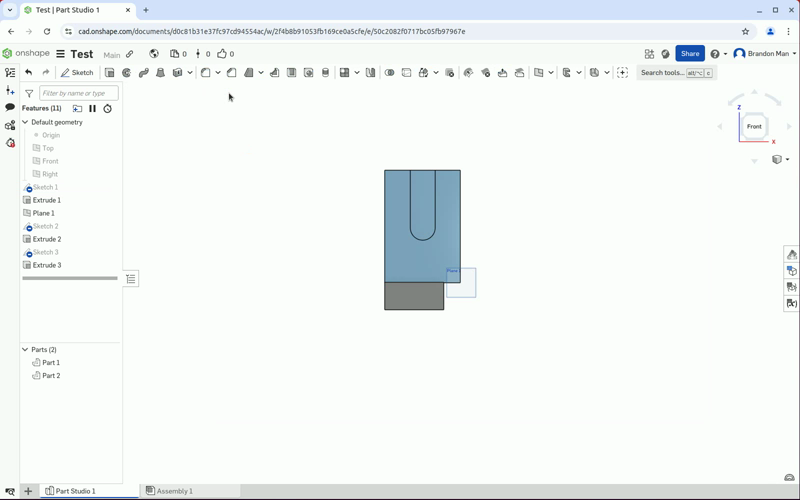
mouse_move(73, 352)
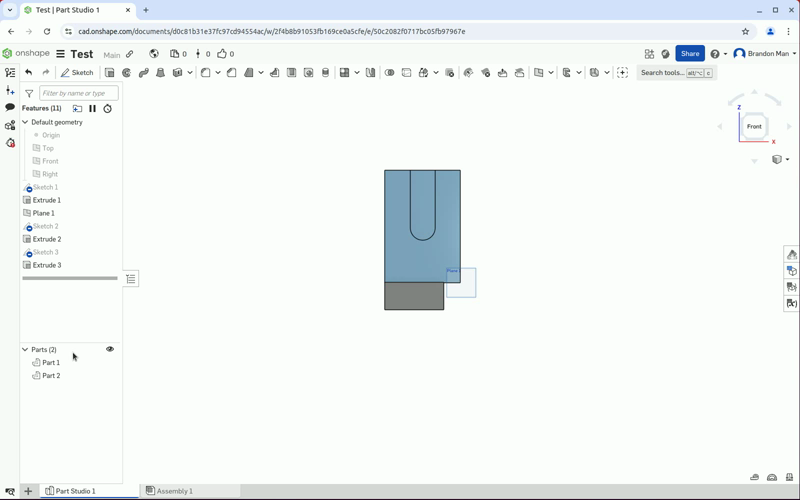
key(y)
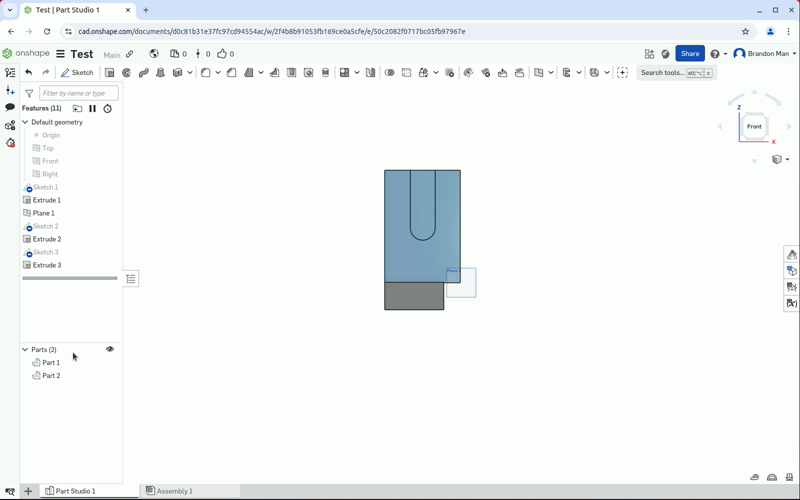
key(shift+p)
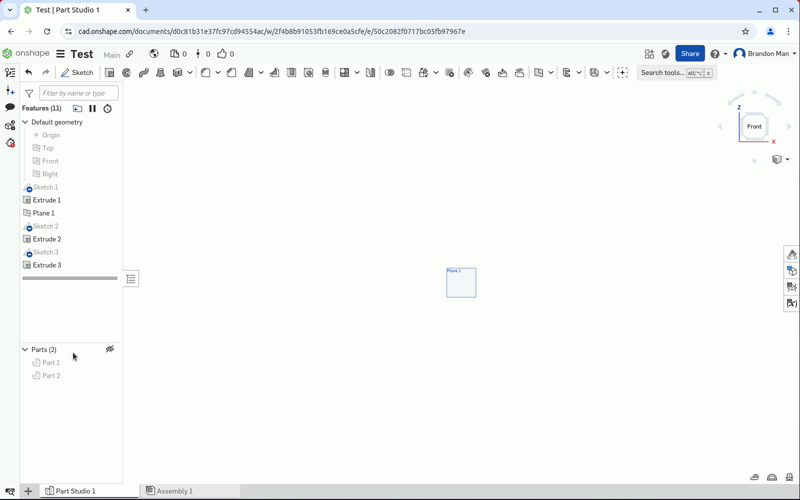
key(space)
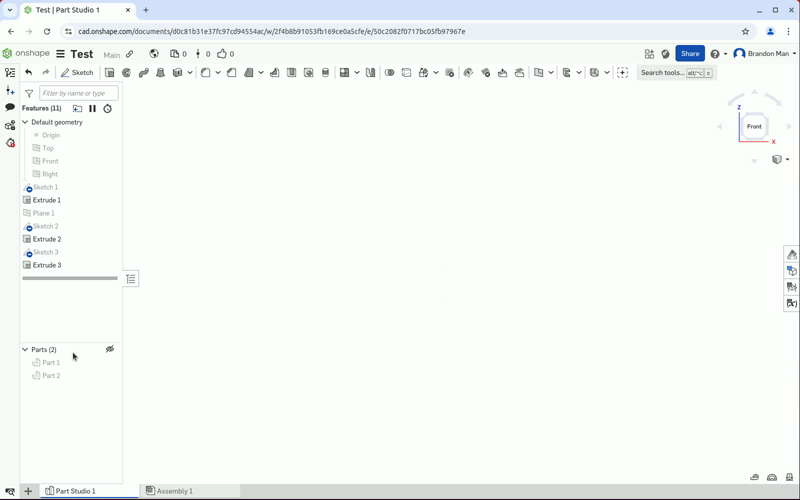
key_down(shift)
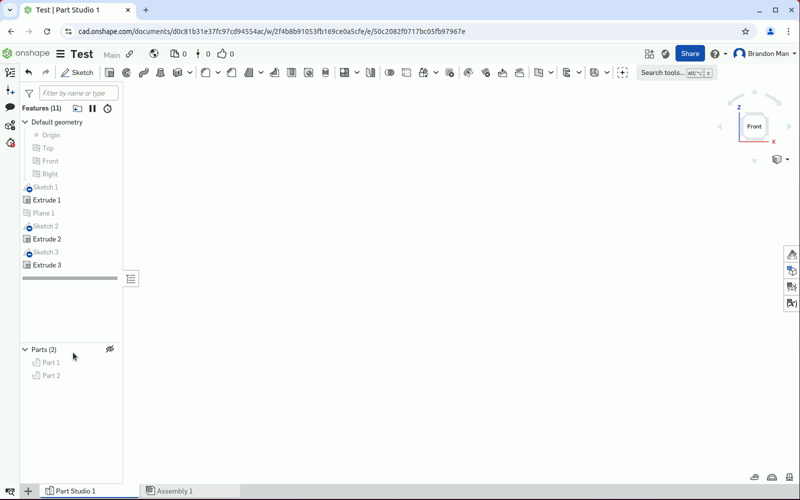
key(left)
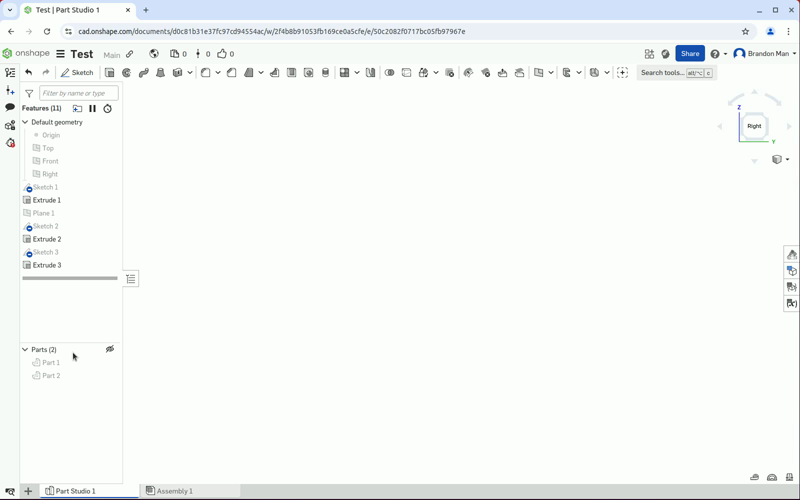
key_up(shift)
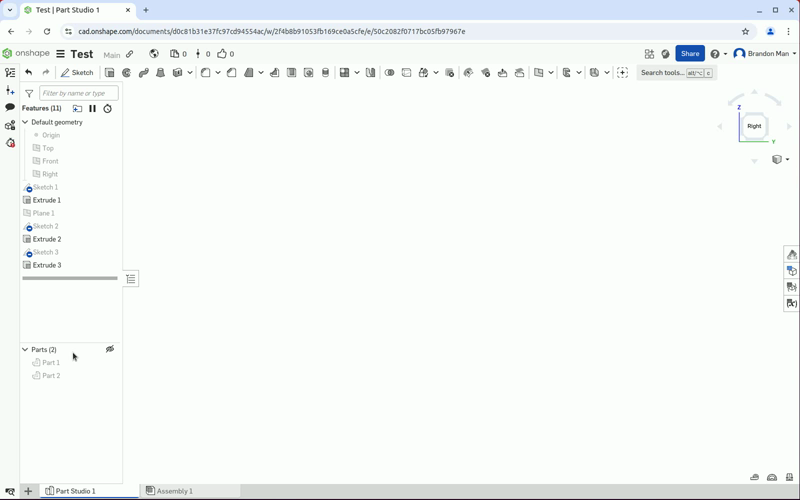
mouse_move(73, 352)
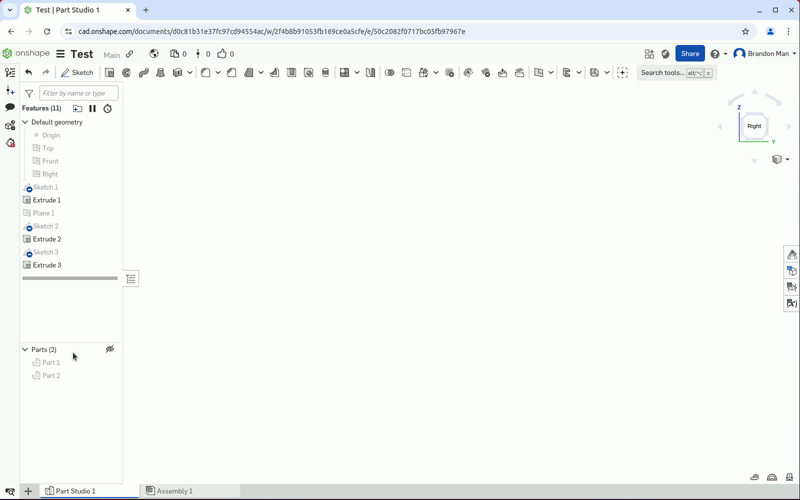
key(shift+y)
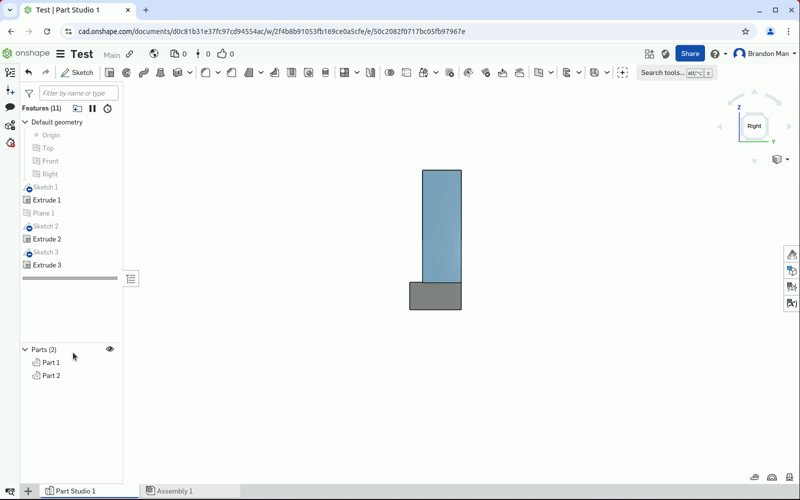
mouse_move(541, 75)
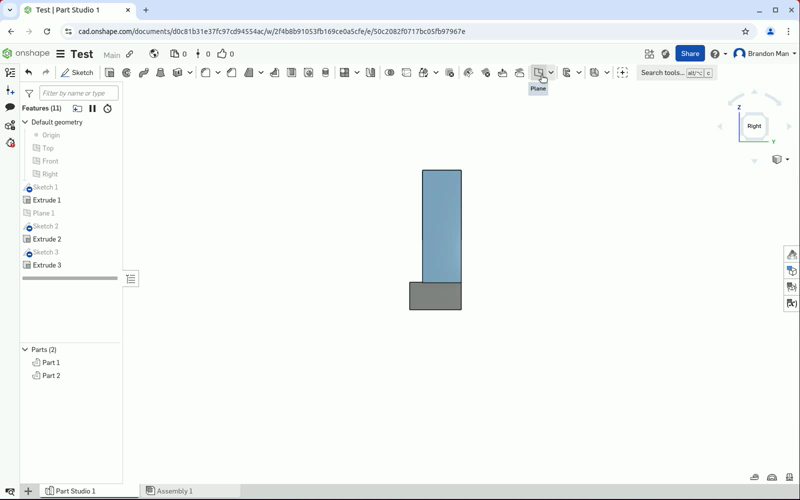
click(541, 75)
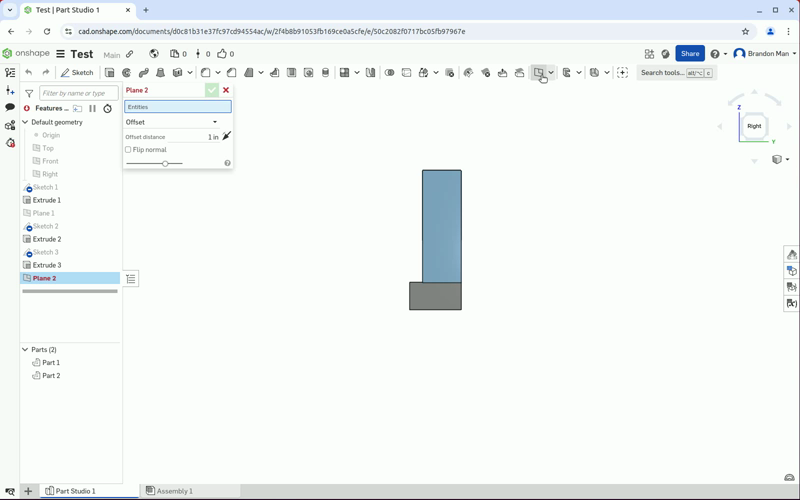
mouse_move(73, 176)
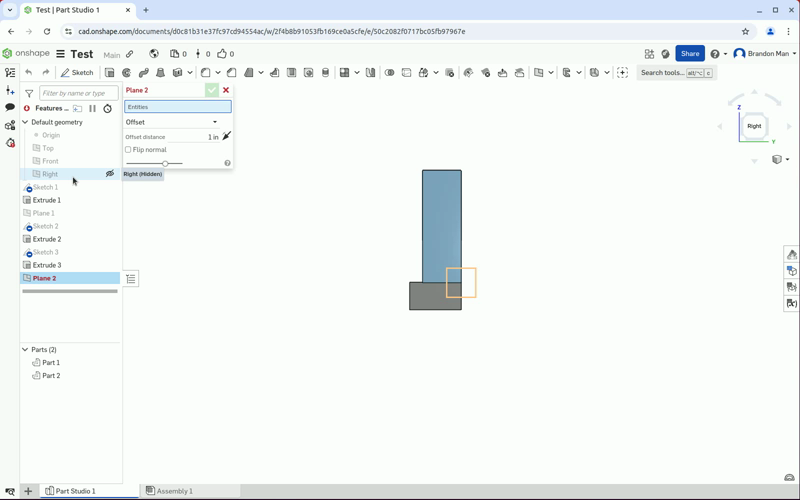
click(73, 176)
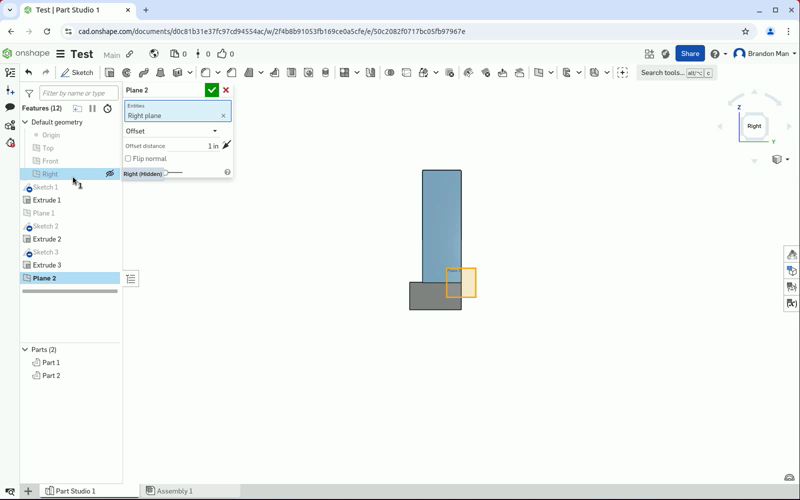
key(tab, 2)
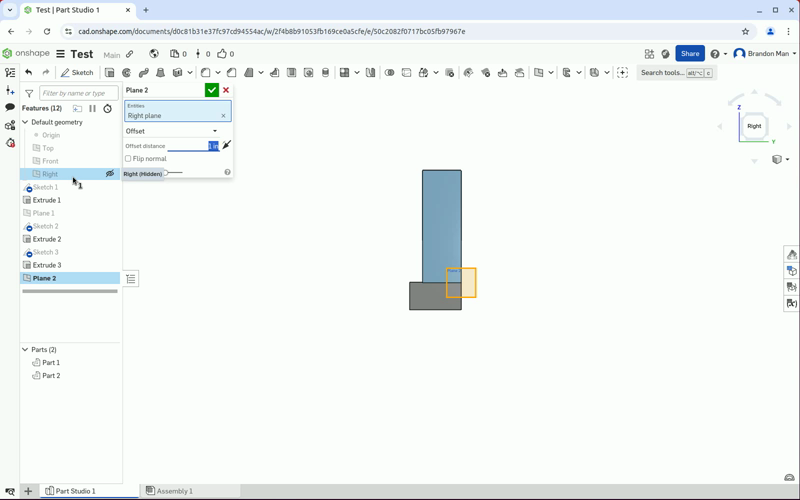
text(3.851)
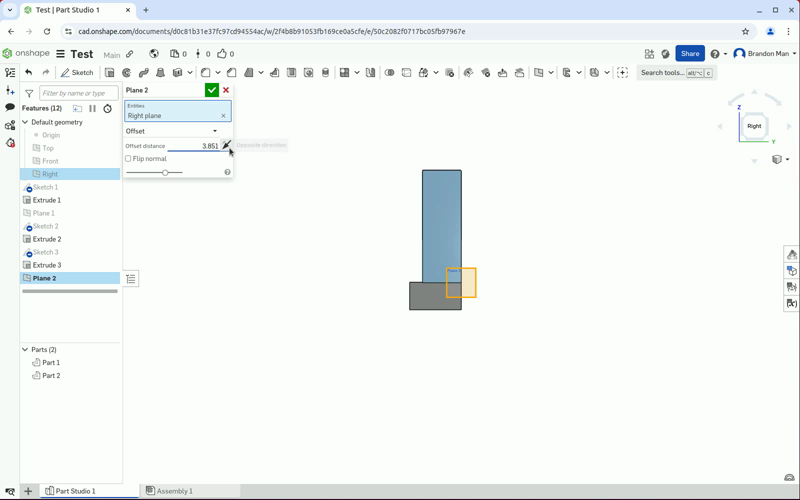
mouse_move(229, 147)
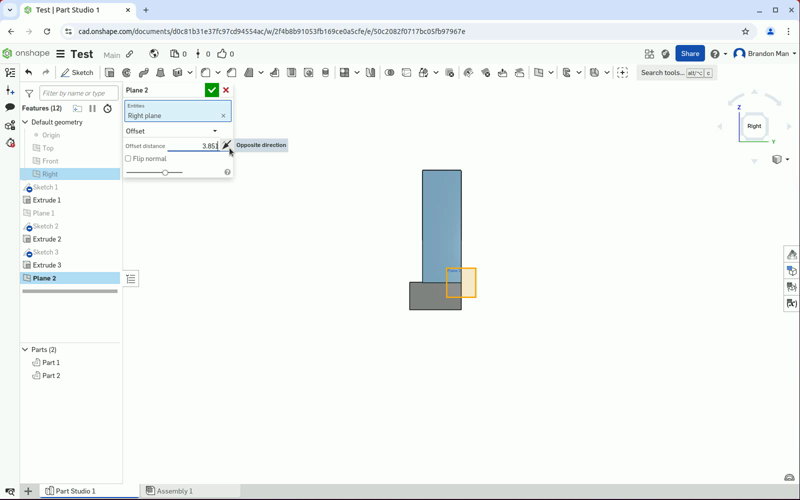
click(229, 147)
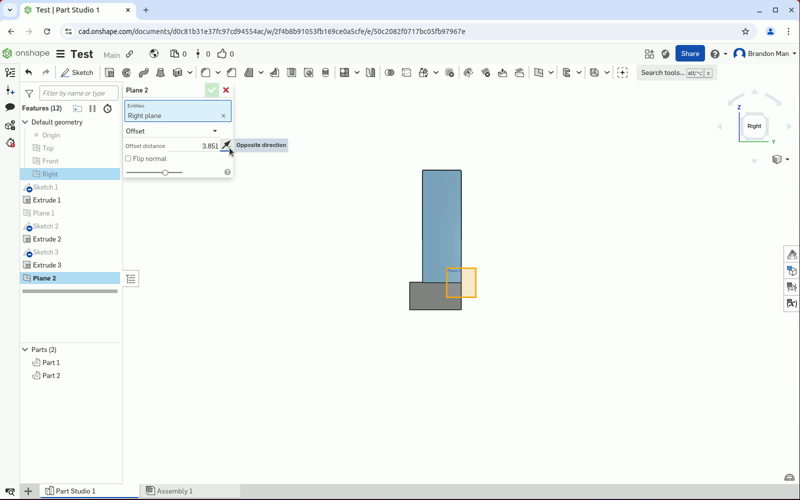
key(enter, 2)
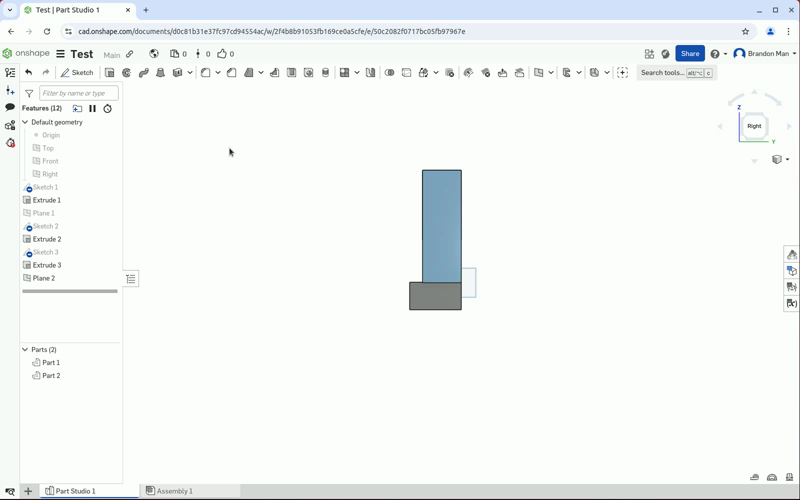
key(shift+s)
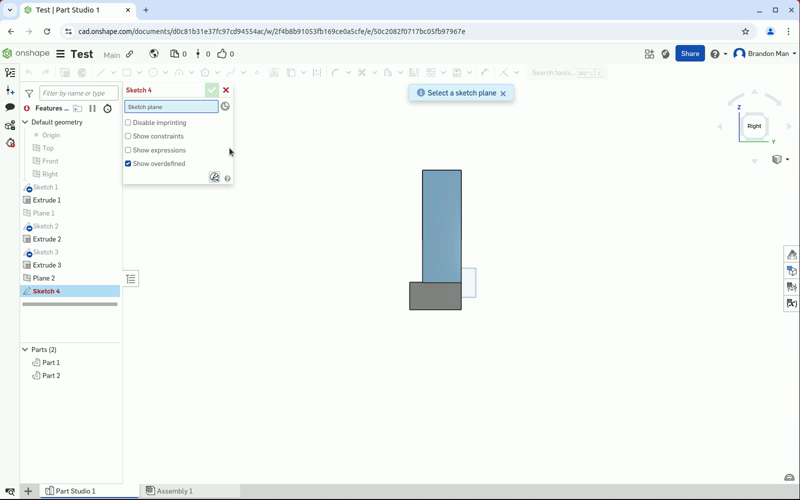
mouse_move(73, 280)
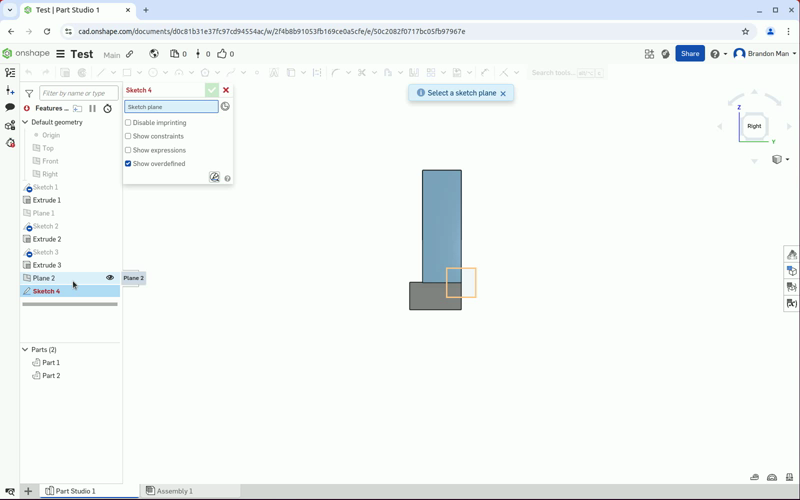
click(73, 280)
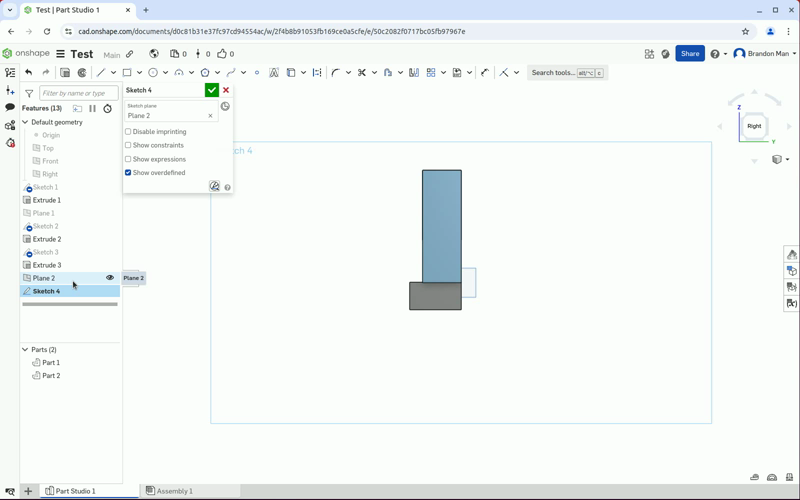
mouse_move(73, 352)
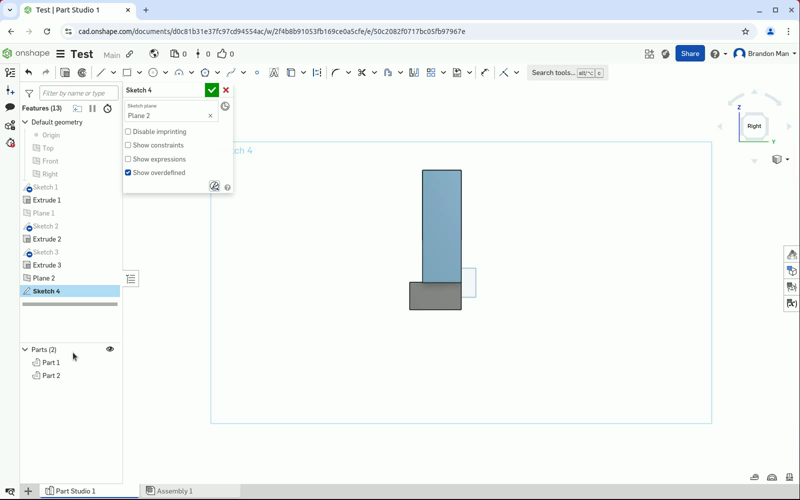
key(y)
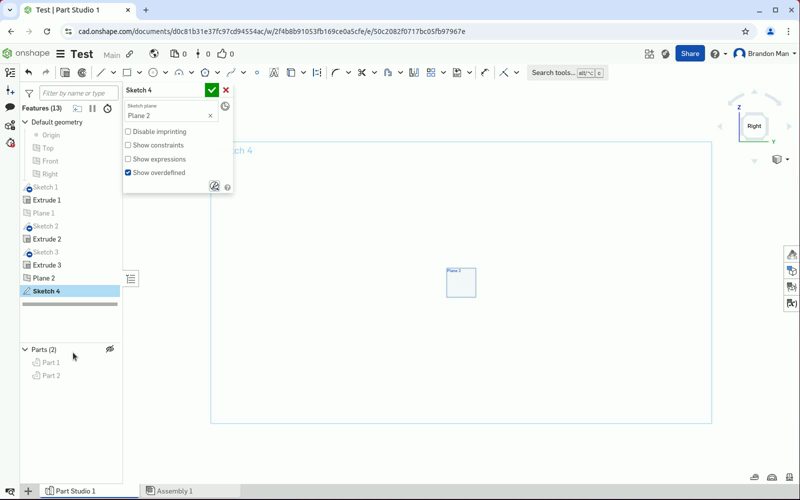
key(l)
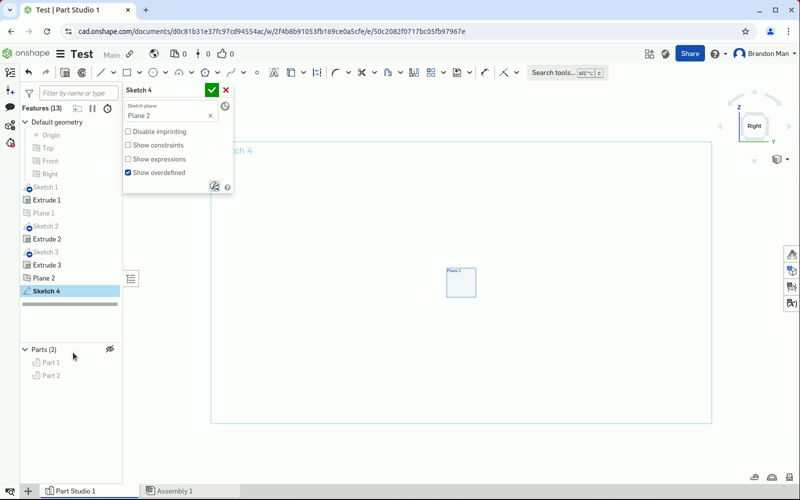
key_down(shift)
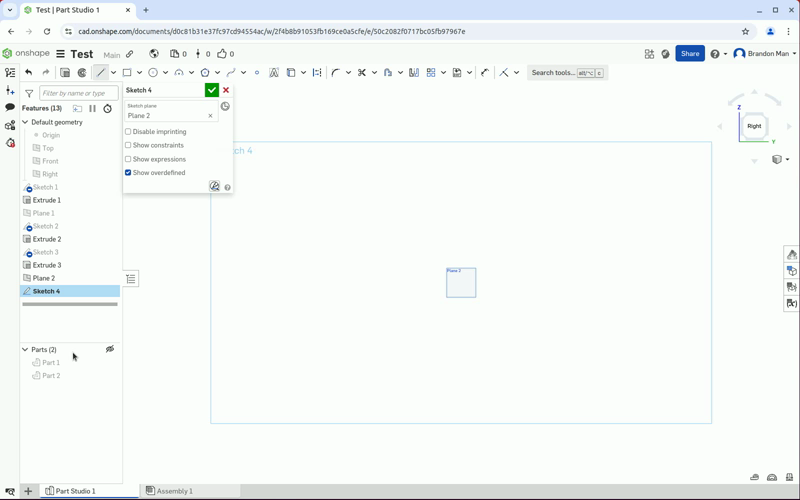
mouse_move(409, 291)
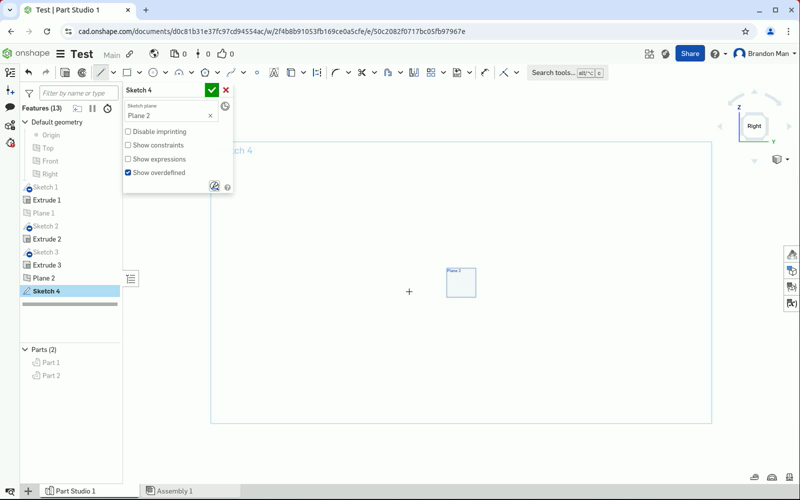
click(409, 291)
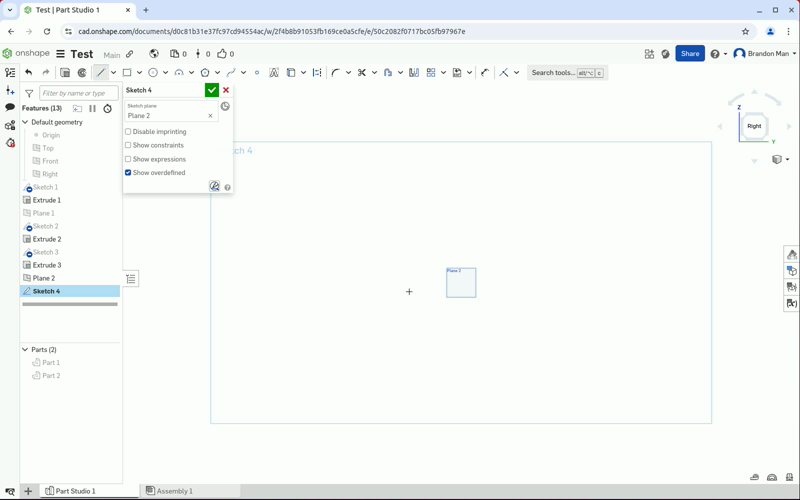
key_up(shift)
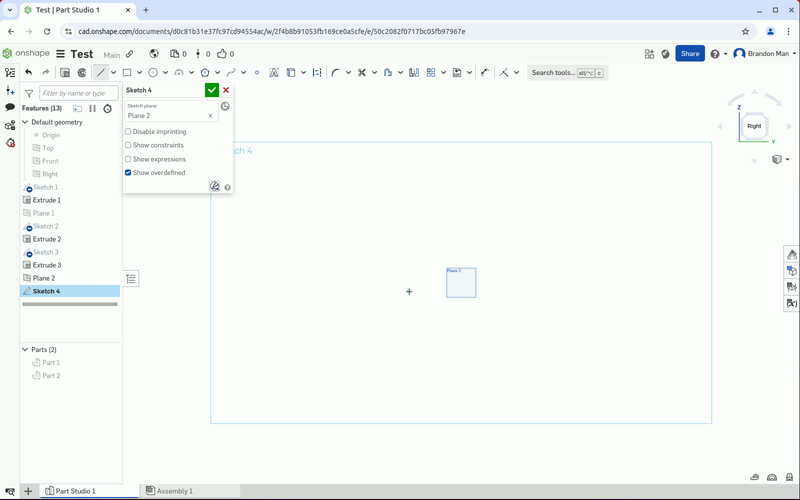
key_down(shift)
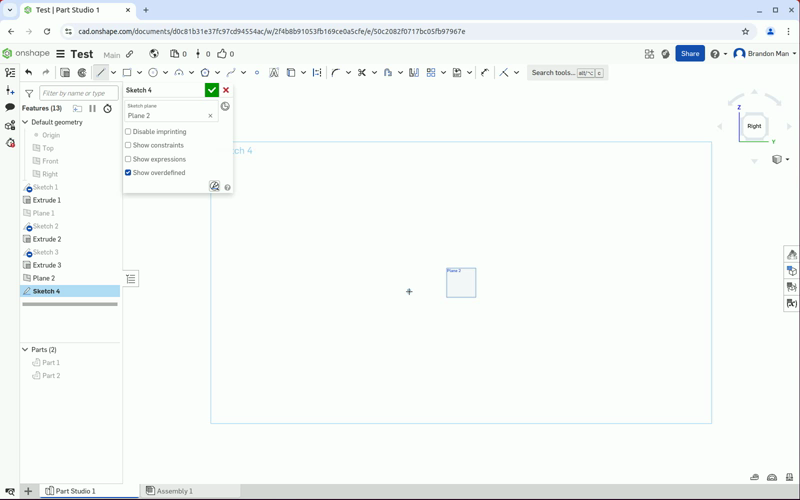
mouse_move(439, 291)
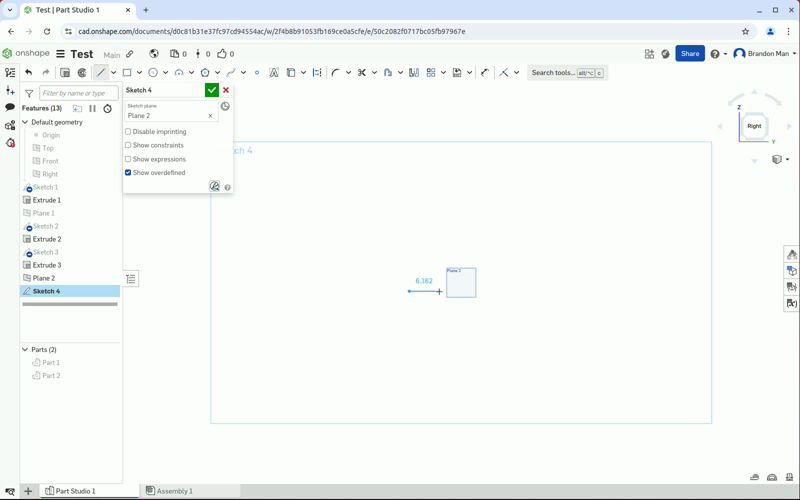
mouse_move(422, 291)
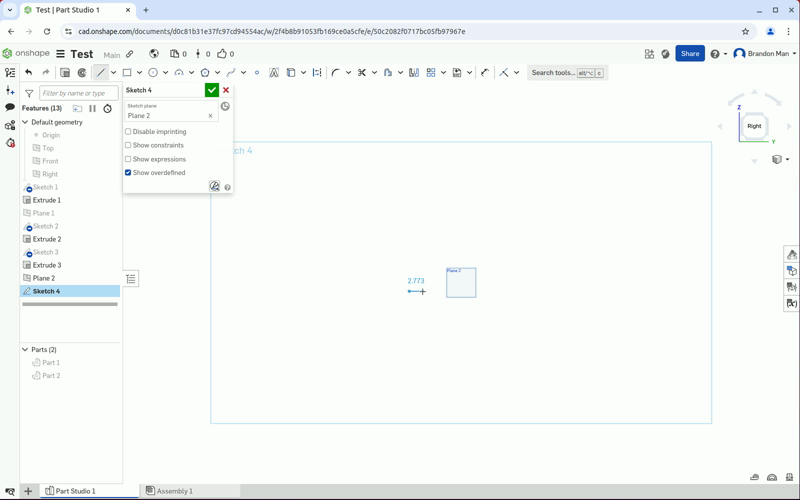
click(422, 291)
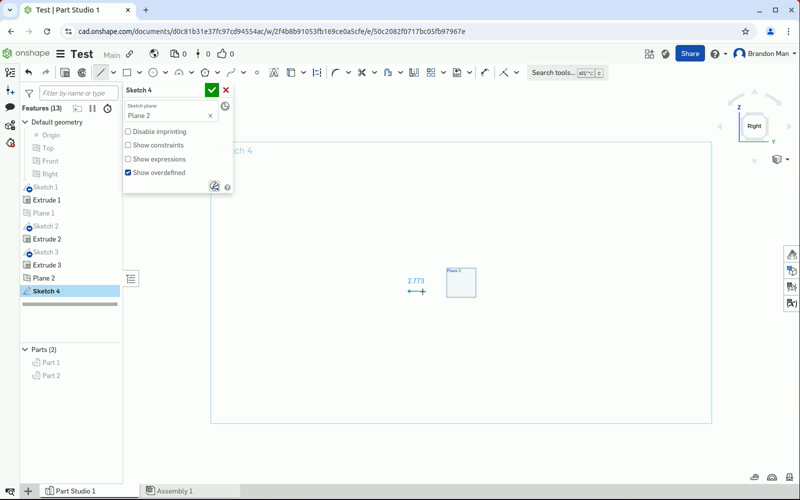
key_up(shift)
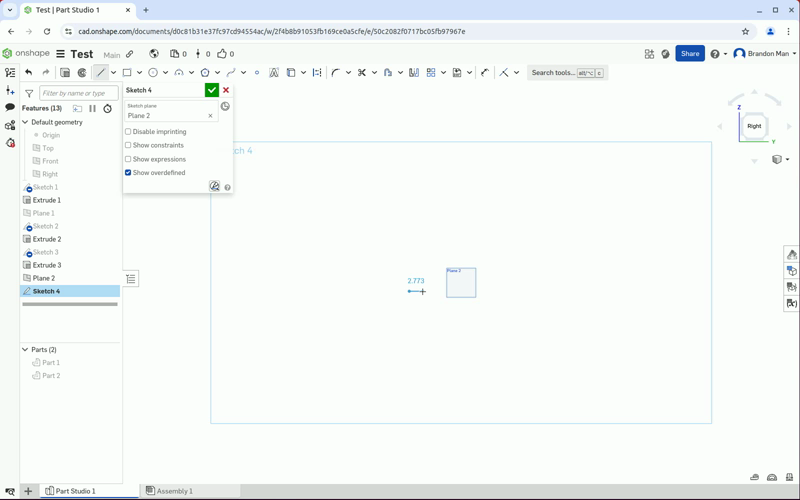
key_down(shift)
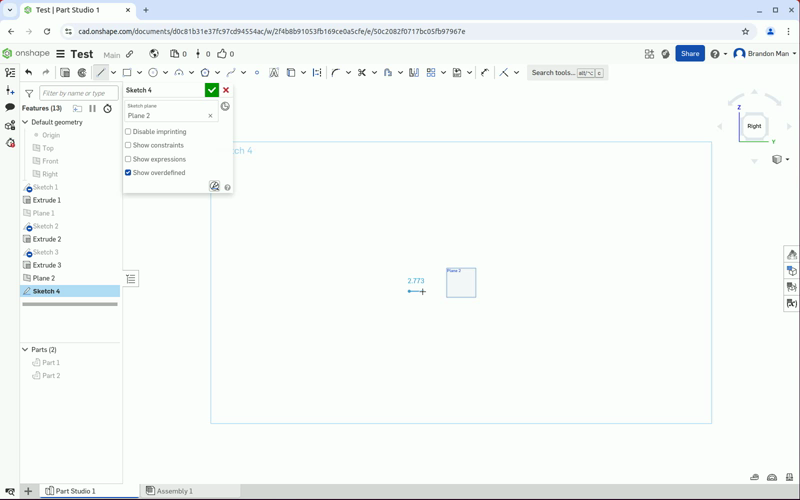
mouse_move(453, 291)
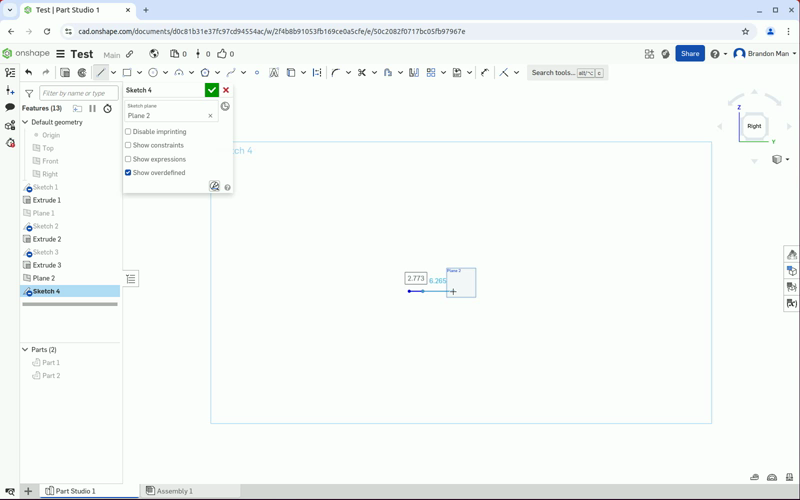
mouse_move(422, 282)
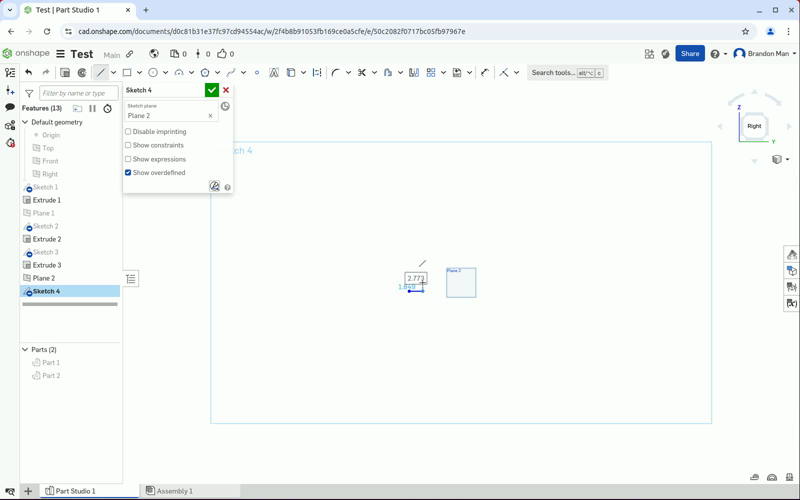
click(422, 282)
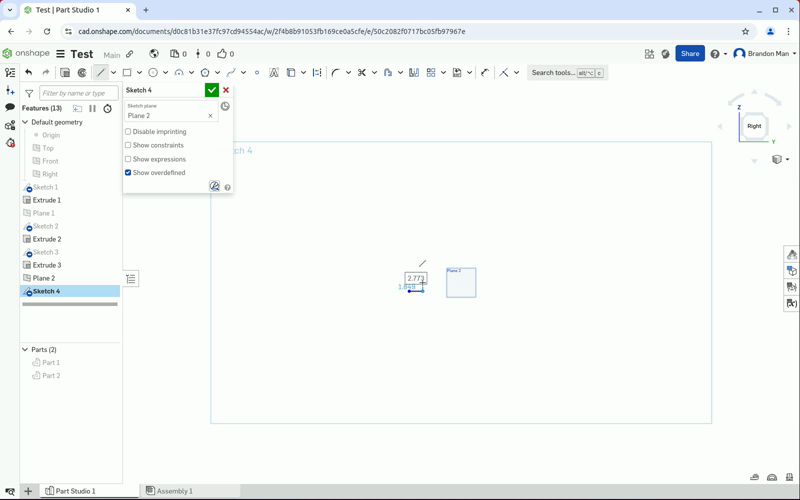
key_up(shift)
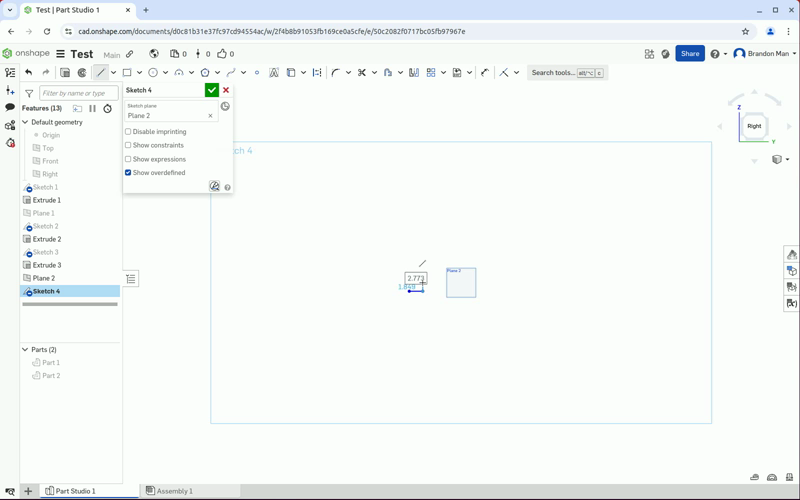
key_down(shift)
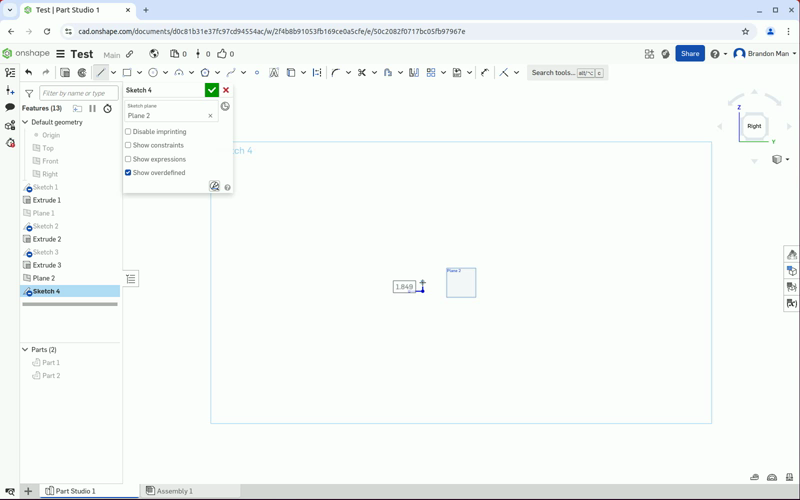
mouse_move(453, 282)
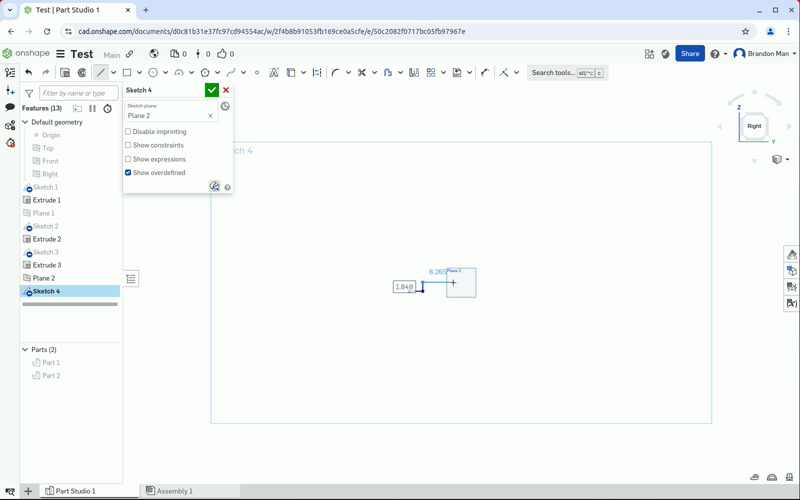
mouse_move(409, 282)
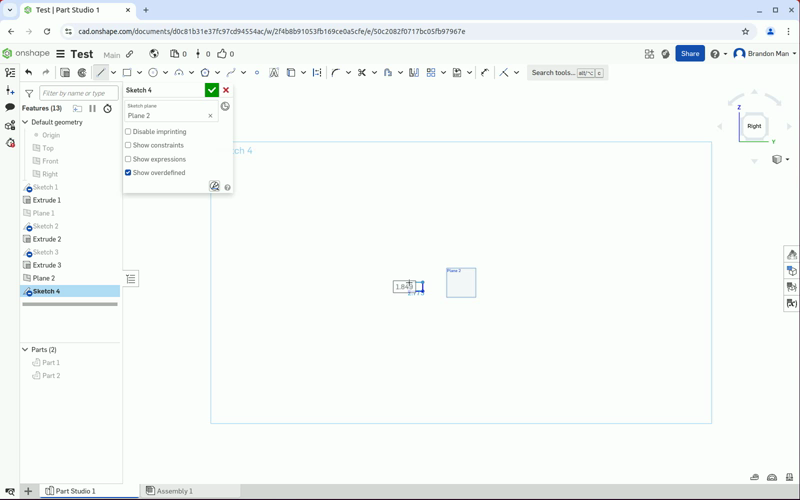
click(409, 282)
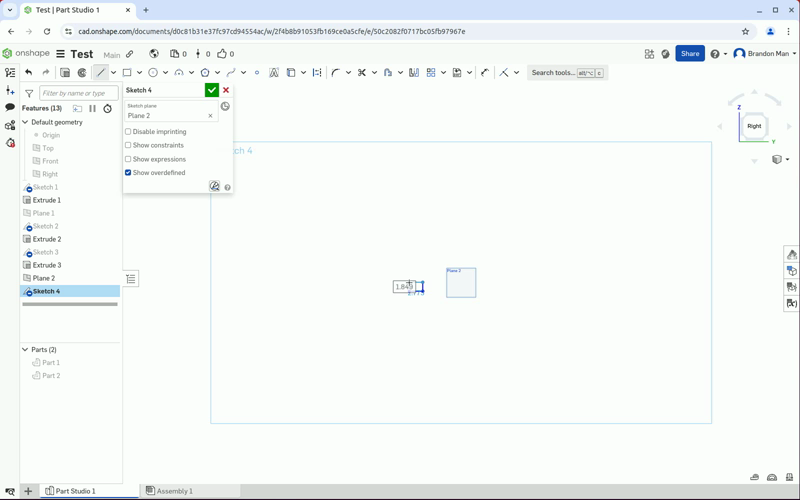
key_up(shift)
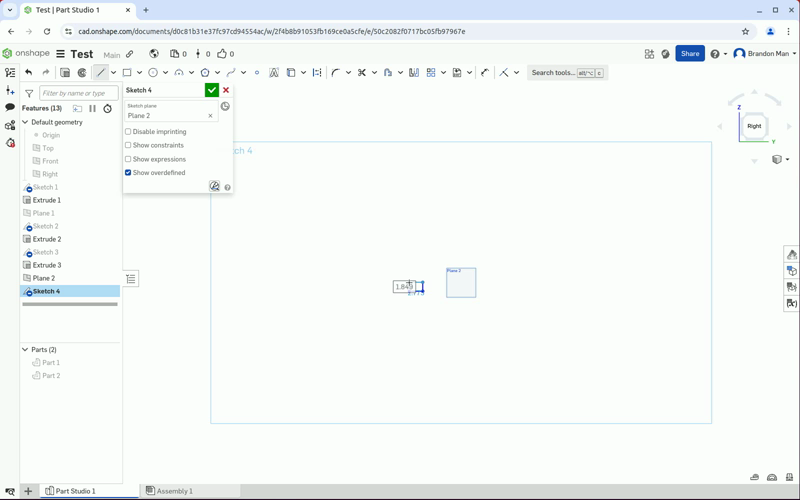
mouse_move(439, 282)
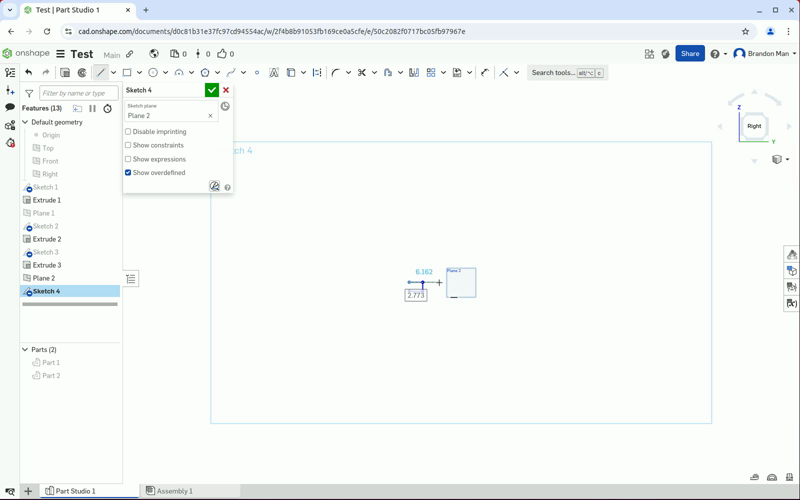
key_down(shift)
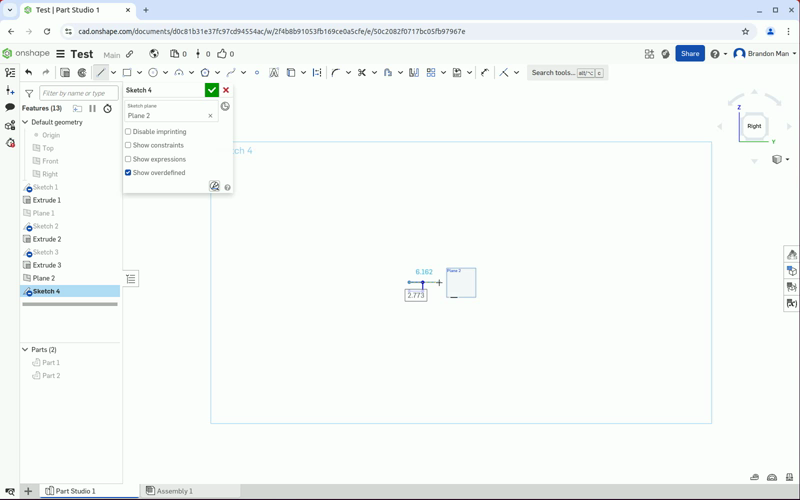
mouse_move(409, 291)
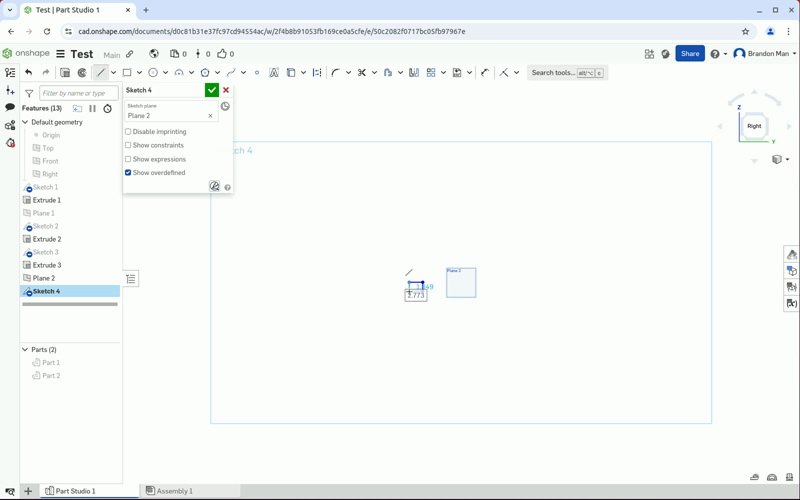
key_up(shift)
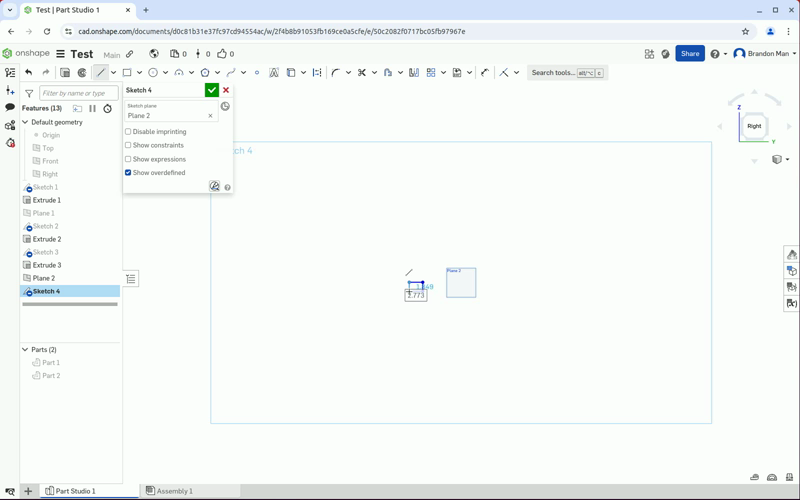
click(409, 291)
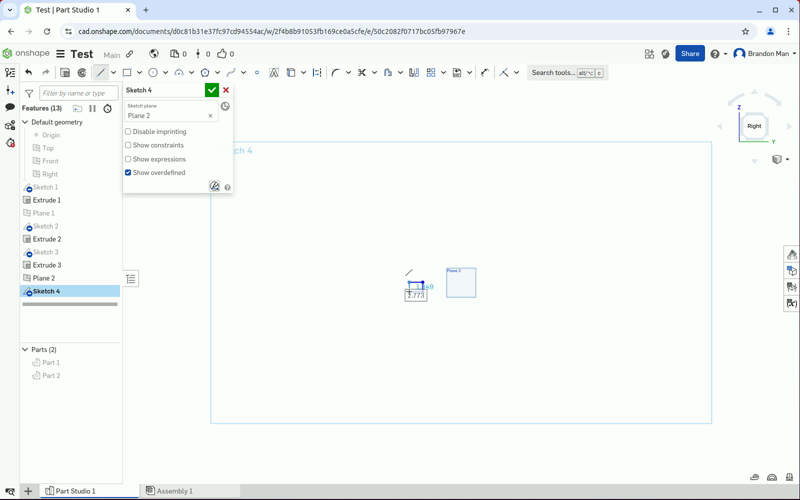
key(esc)
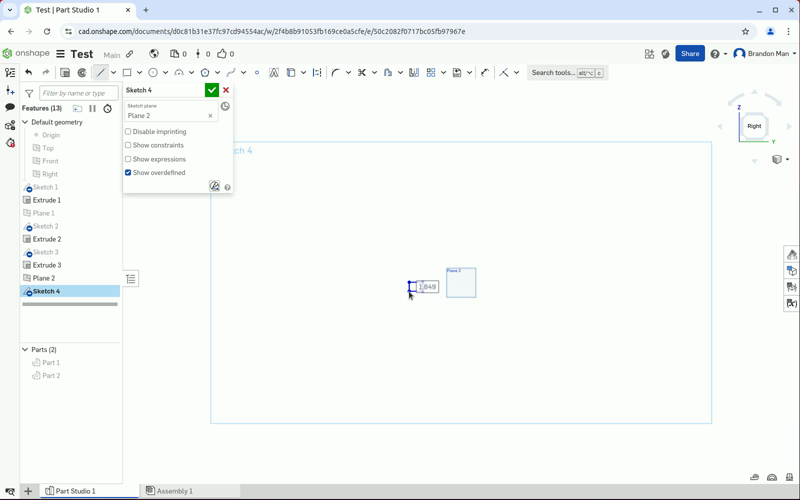
mouse_move(411, 290)
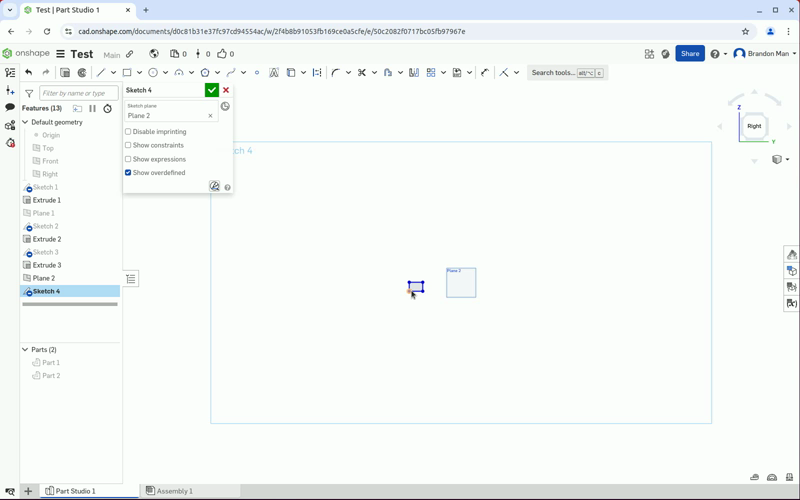
scroll(6)
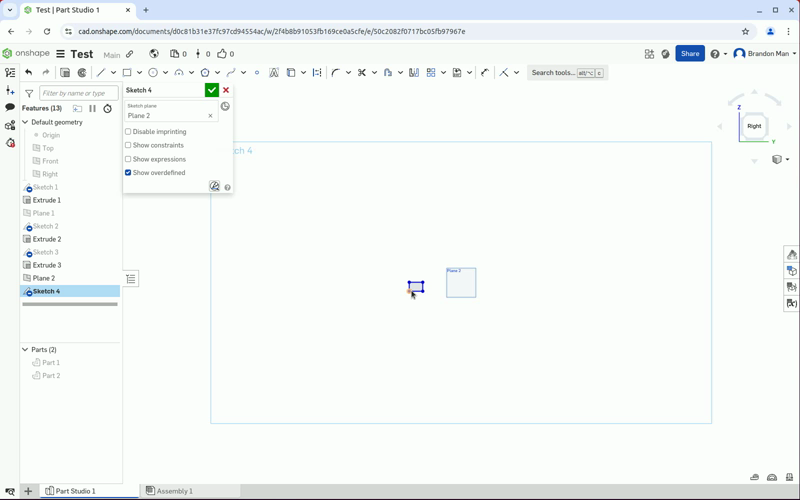
scroll(6)
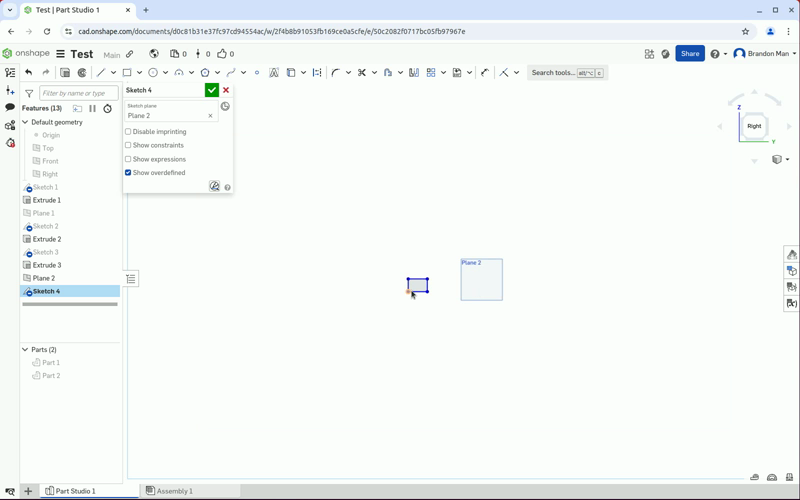
scroll(6)
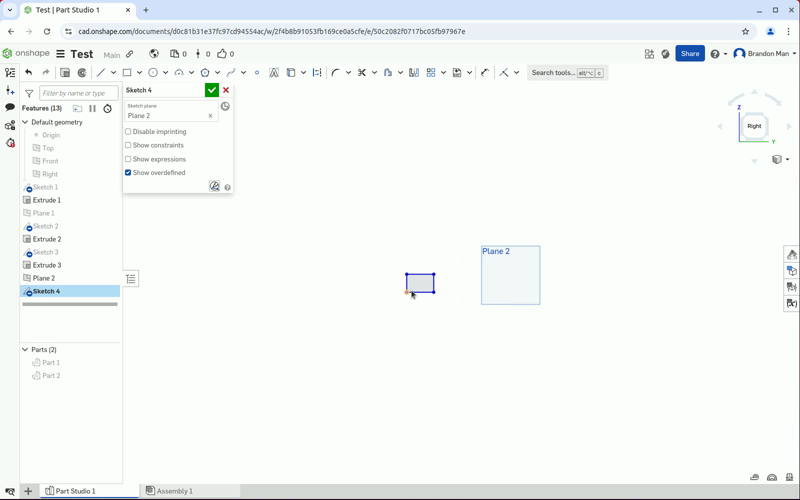
scroll(6)
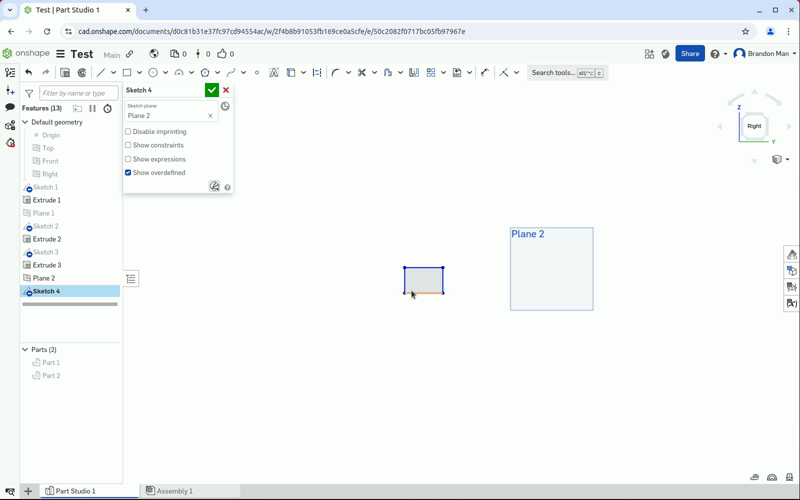
scroll(6)
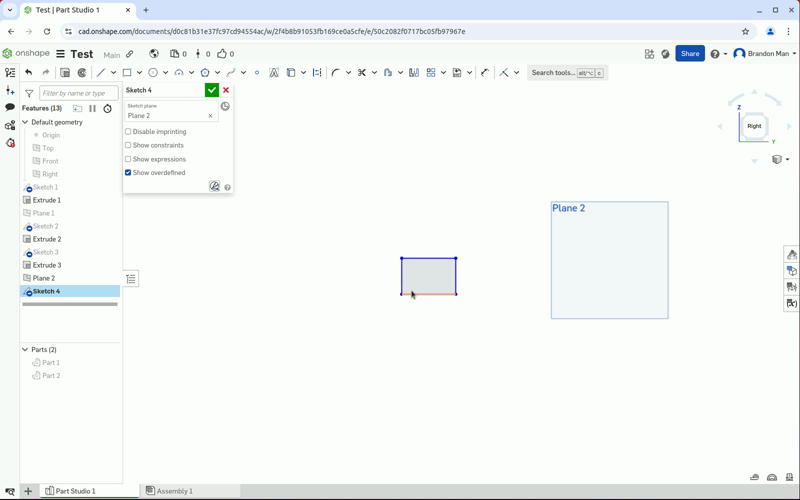
scroll(6)
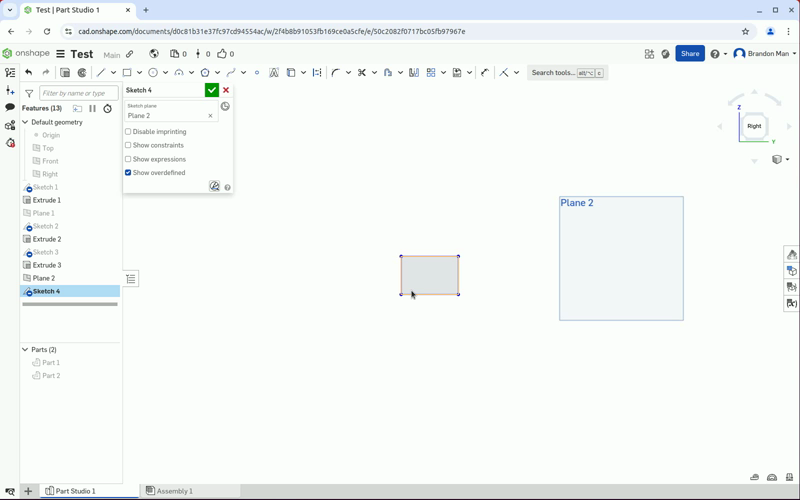
scroll(6)
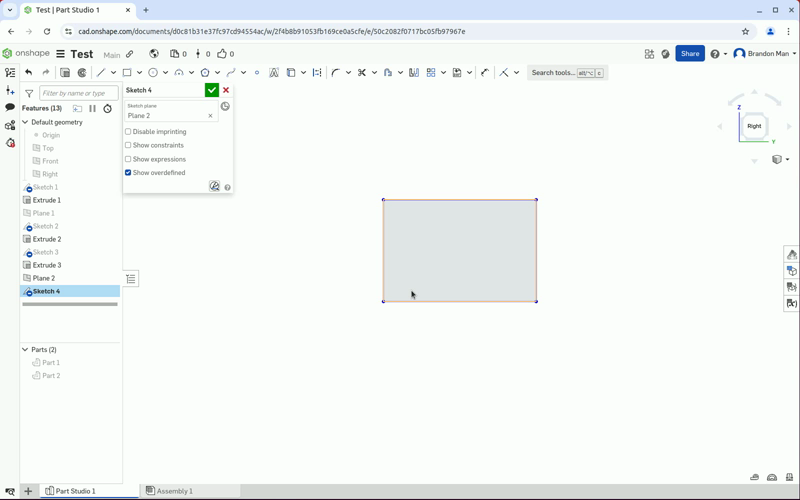
click(411, 290)
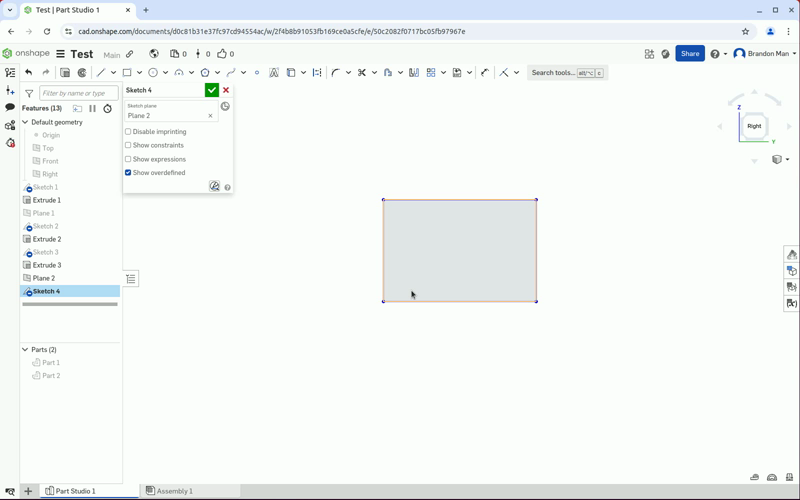
scroll(-6)
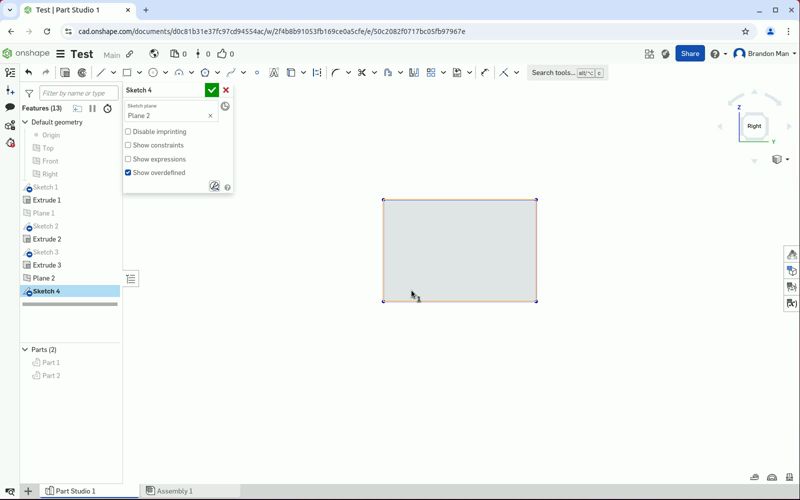
scroll(-6)
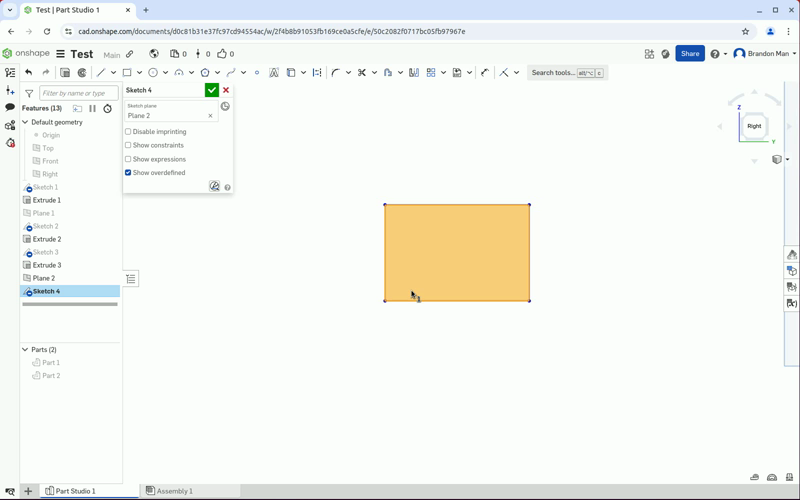
scroll(-6)
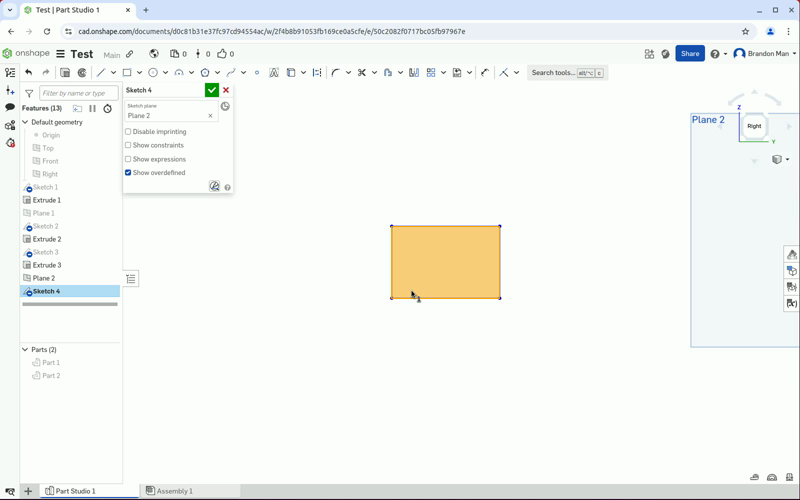
scroll(-6)
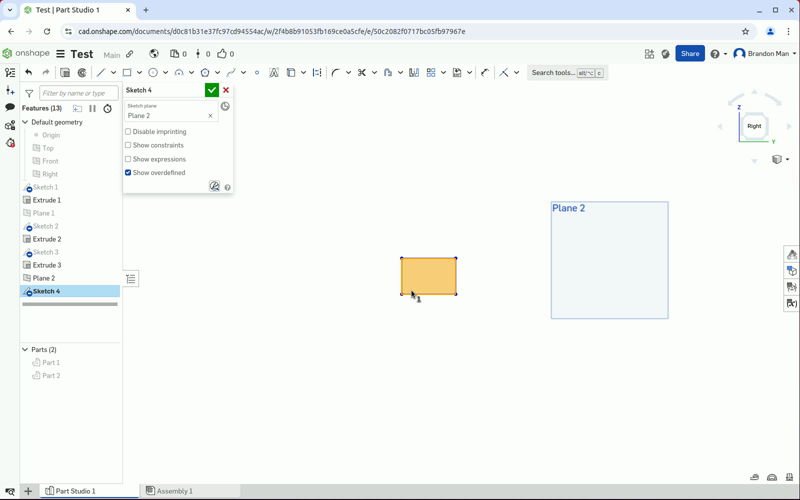
scroll(-6)
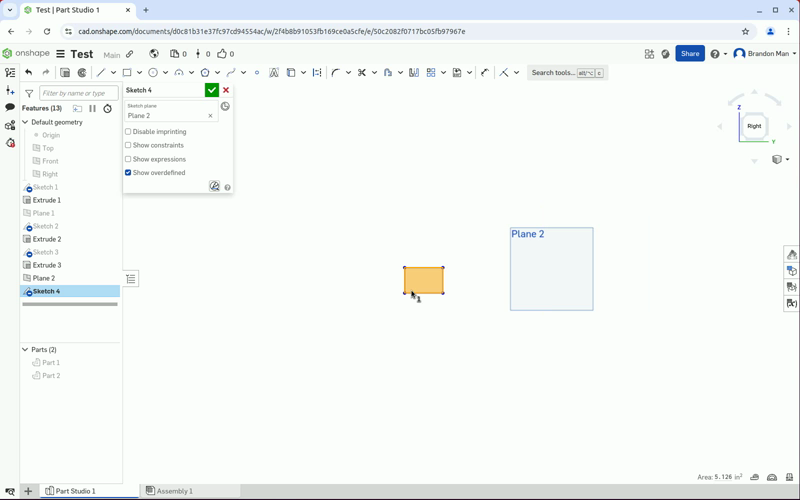
scroll(-6)
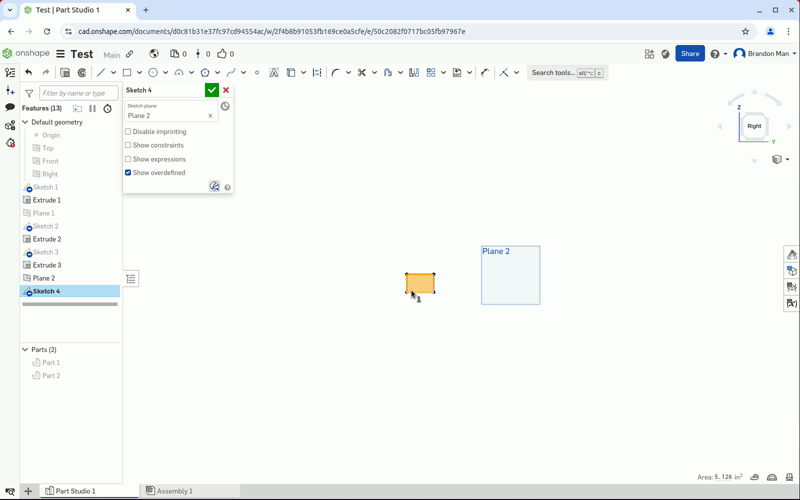
scroll(-6)
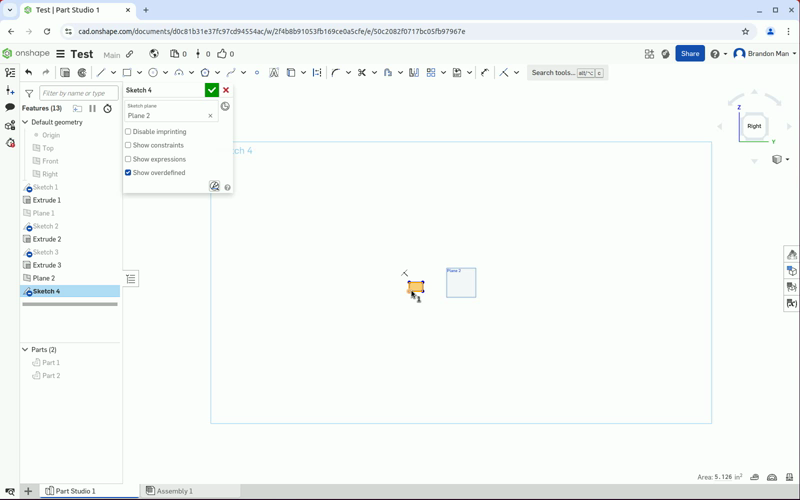
mouse_move(73, 352)
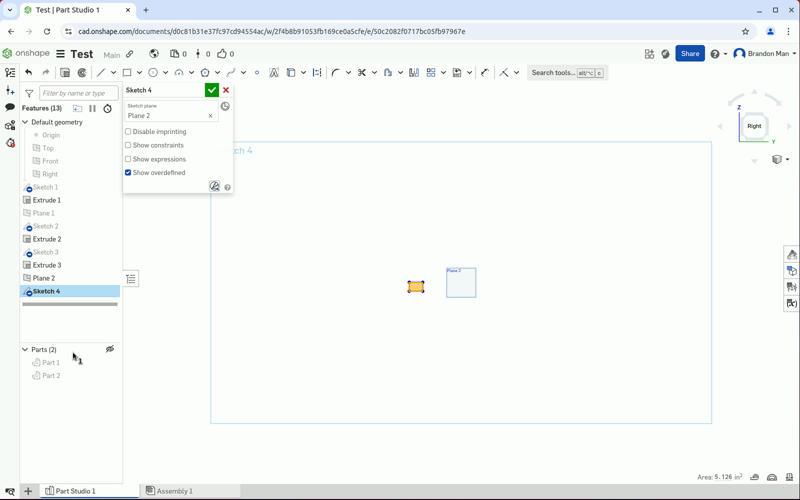
key(shift+y)
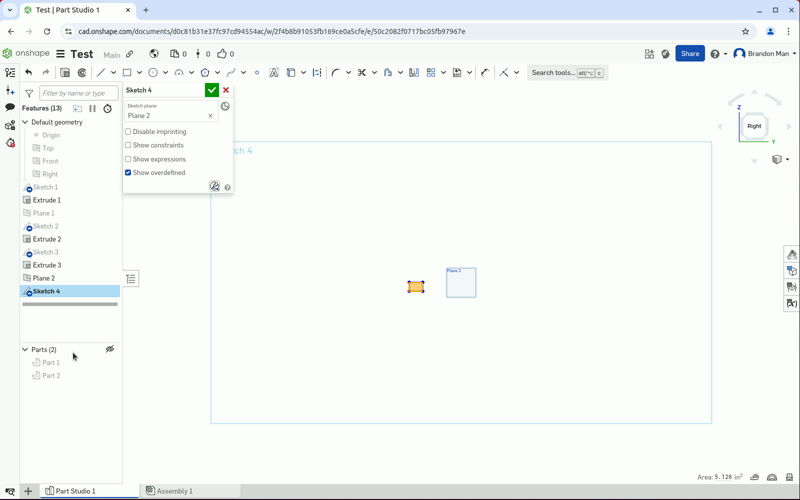
key(shift+e)
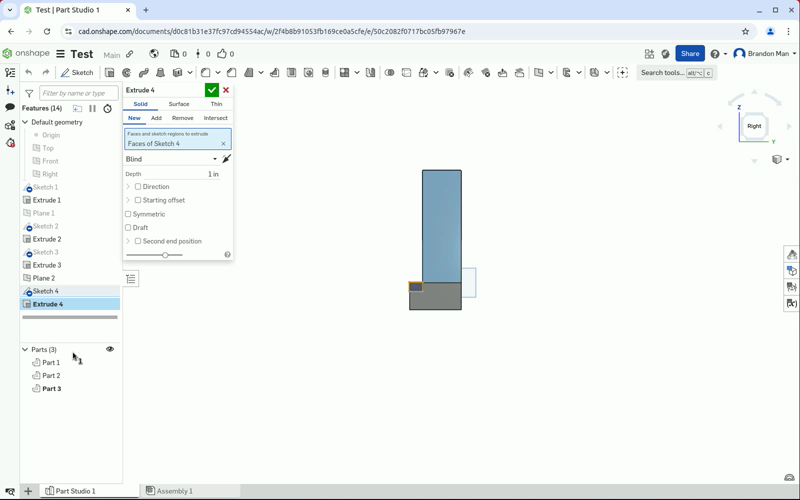
mouse_move(143, 106)
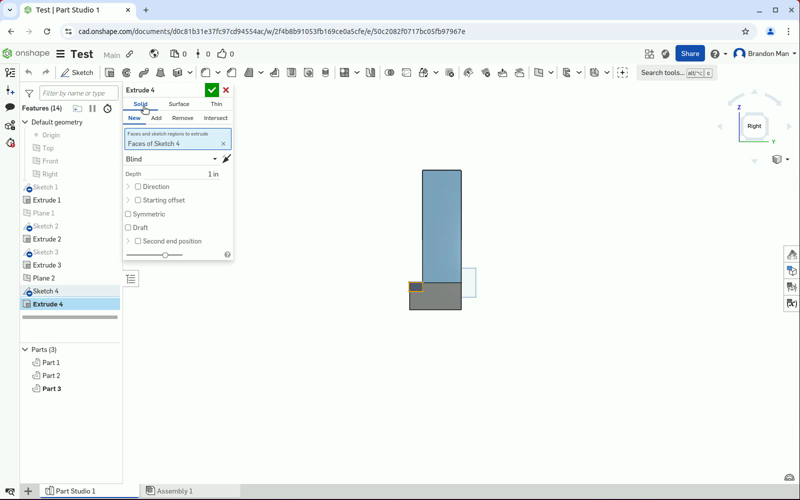
click(143, 106)
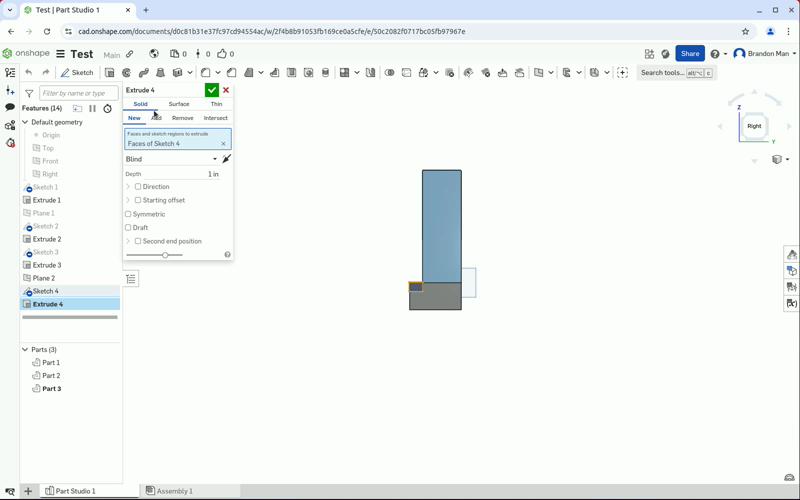
mouse_move(186, 120)
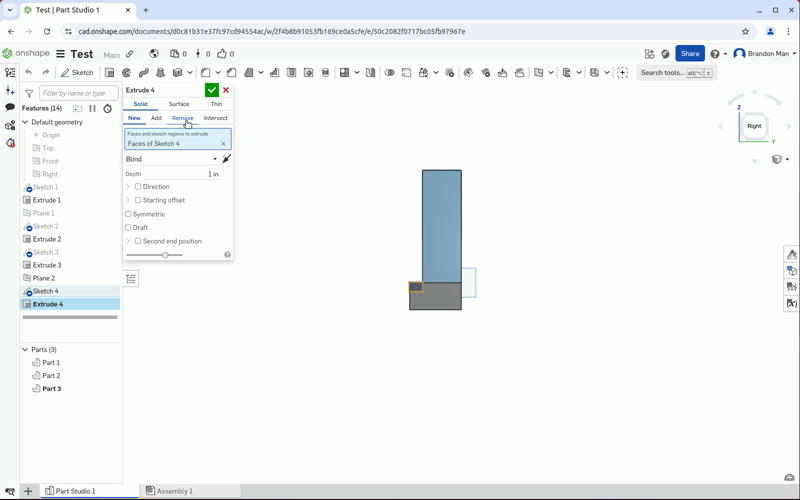
click(186, 120)
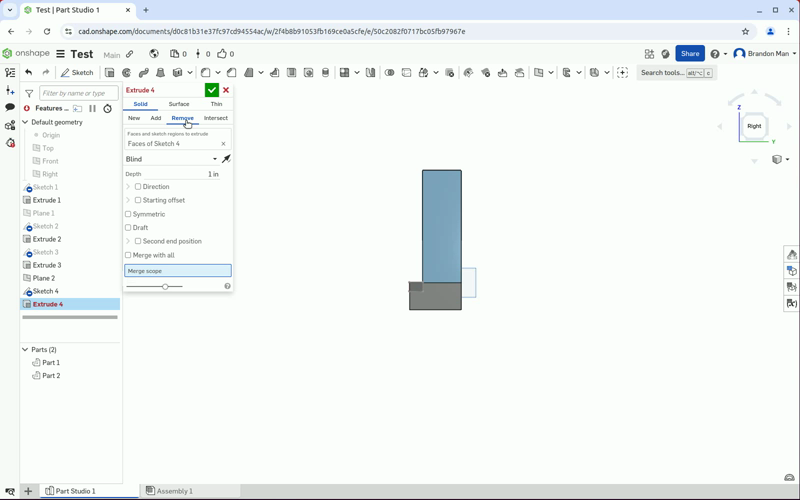
key(tab, 4)
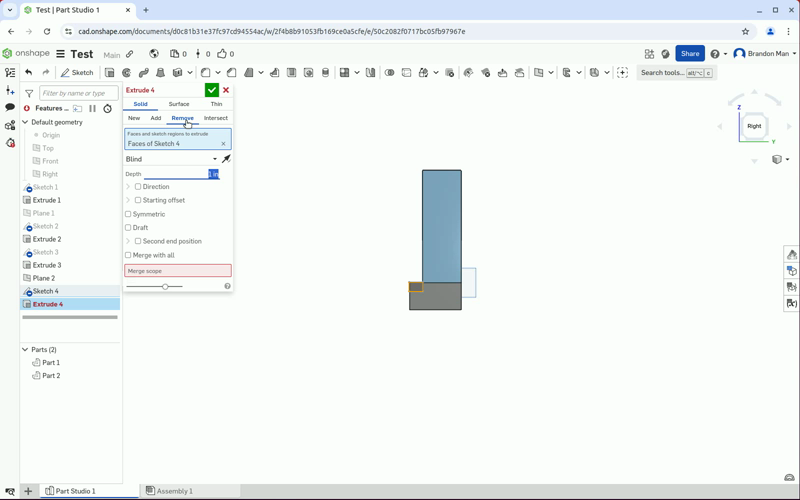
text(30.811)
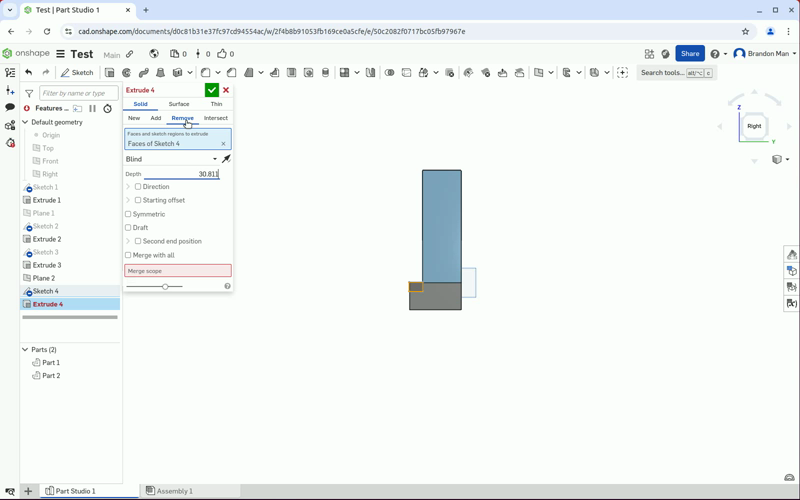
key(tab, 6)
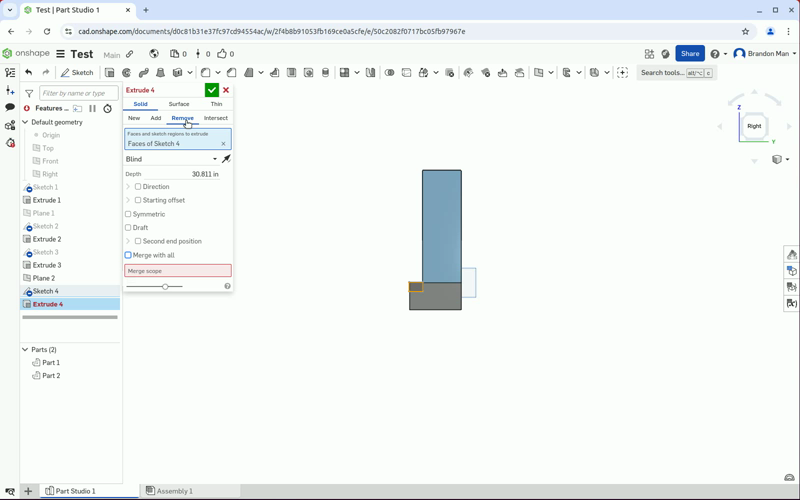
key(space)
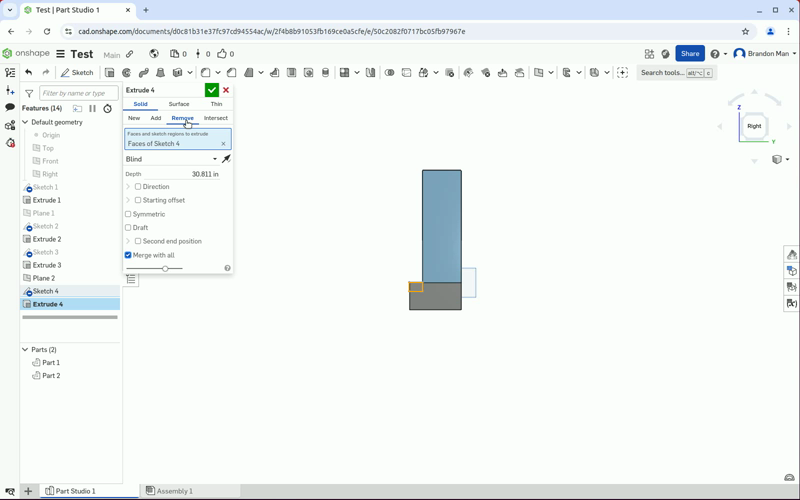
key(enter)
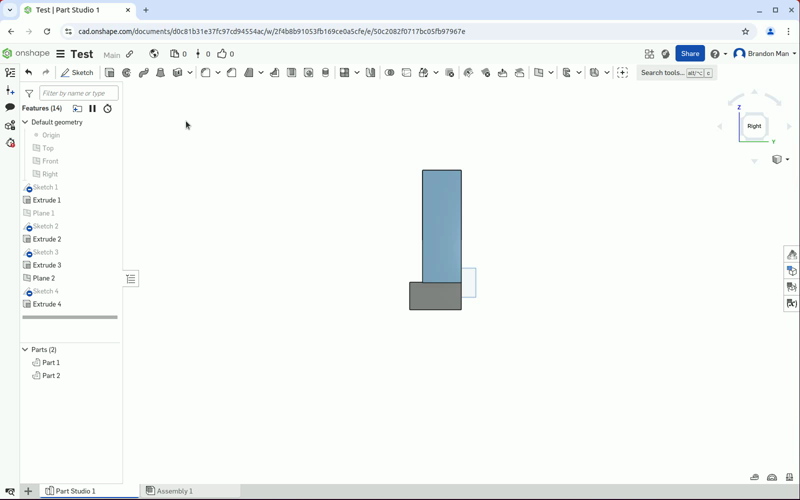
key(shift+h)
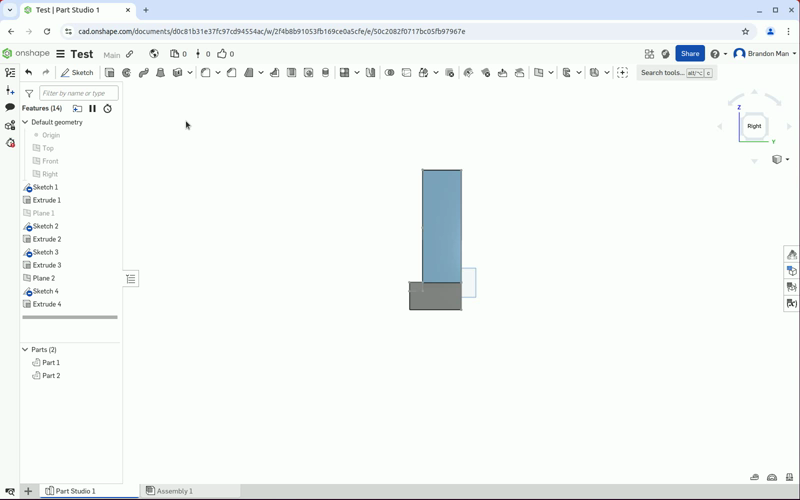
key(shift+h)
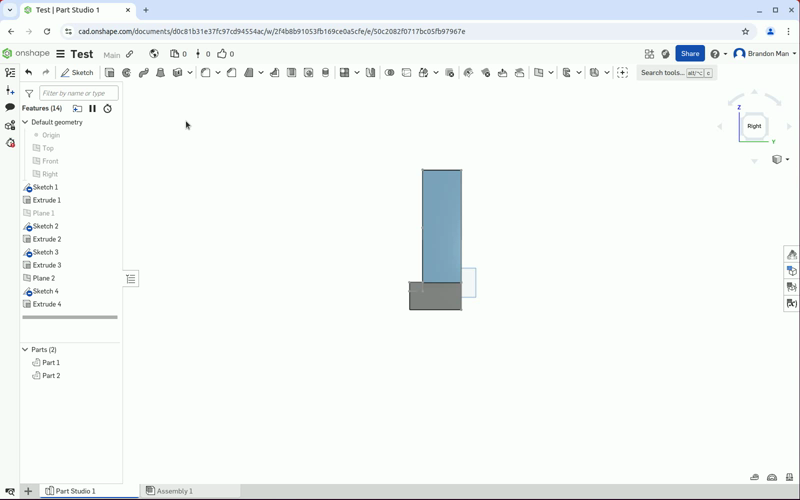
key(shift+7)
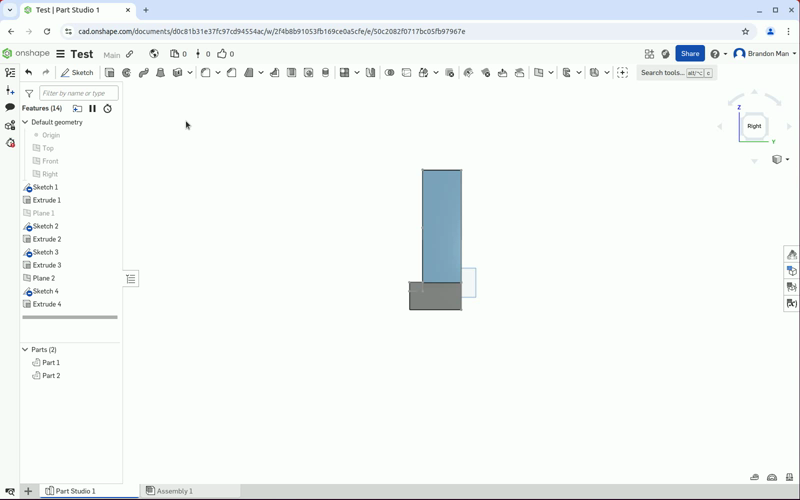
key(right, 2)
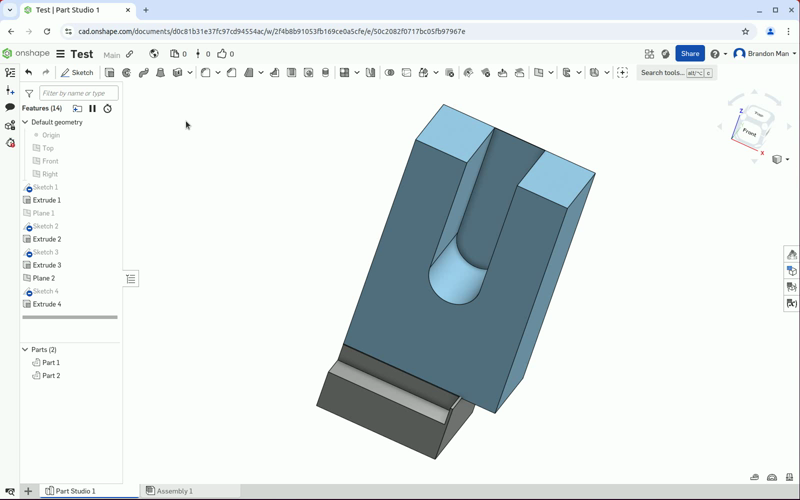
key(down, 2)
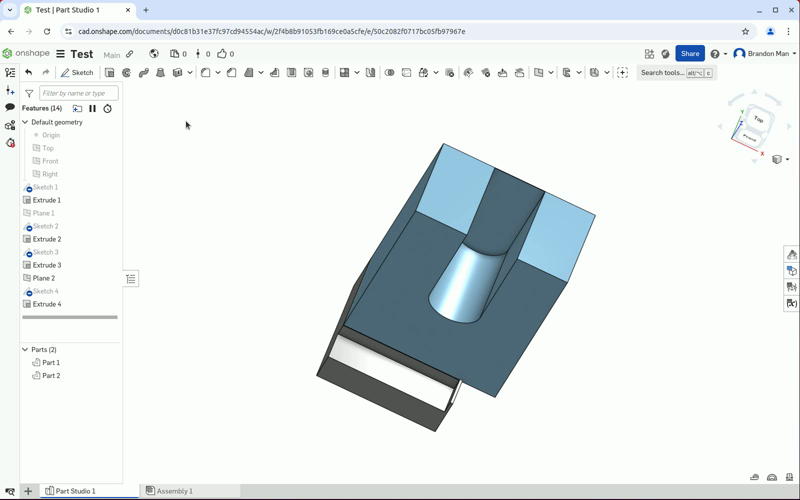
key(up, 2)
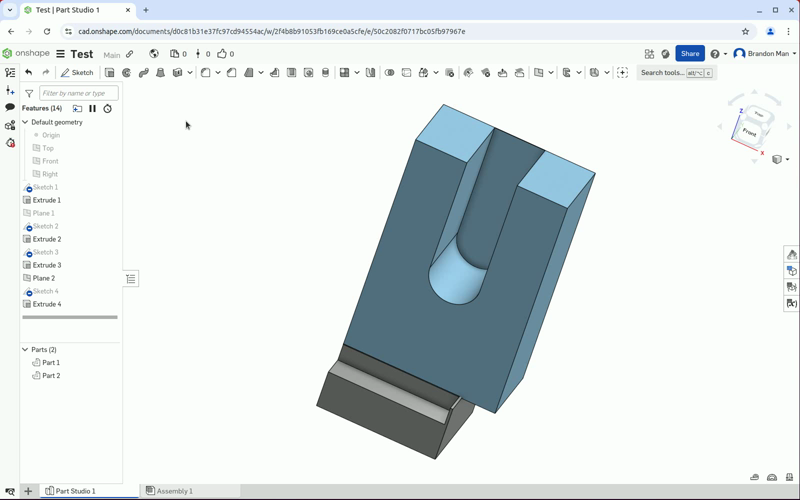
key(left, 2)
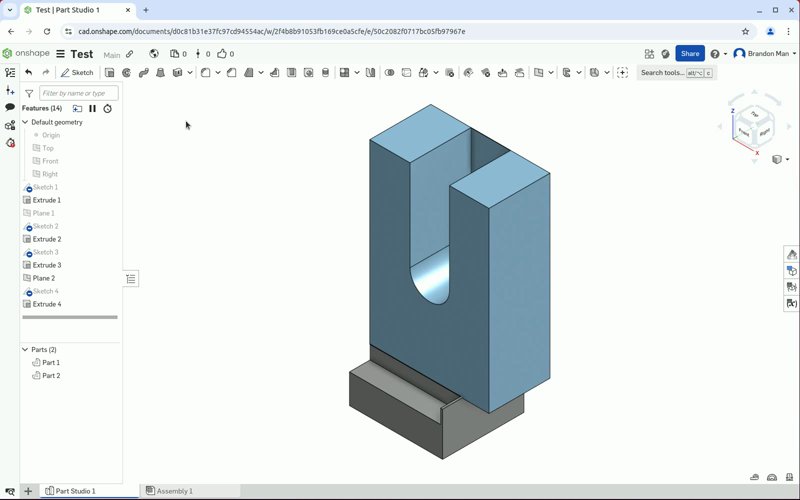
mouse_move(73, 189)
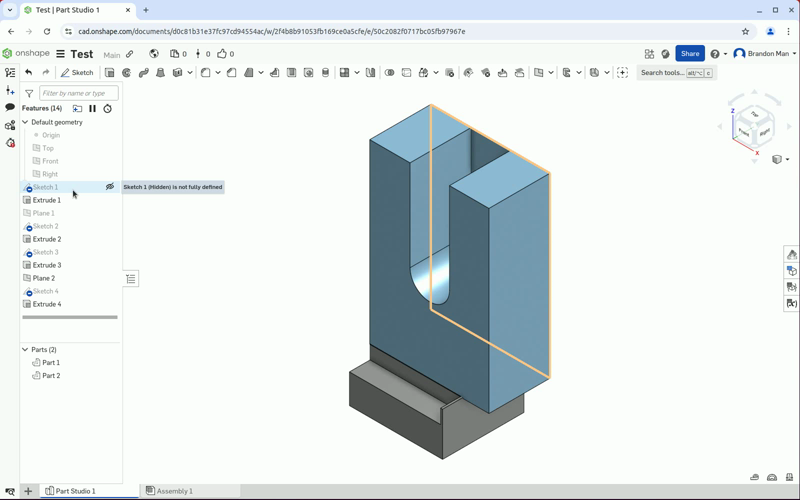
click(73, 189)